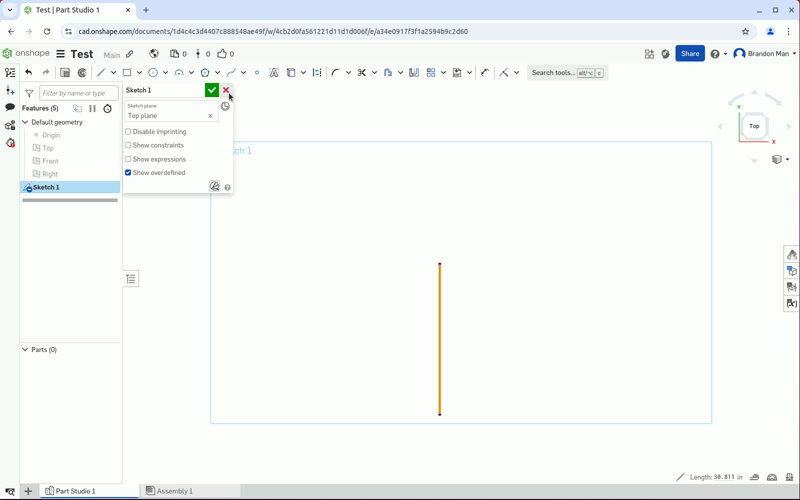
key(shift+h)
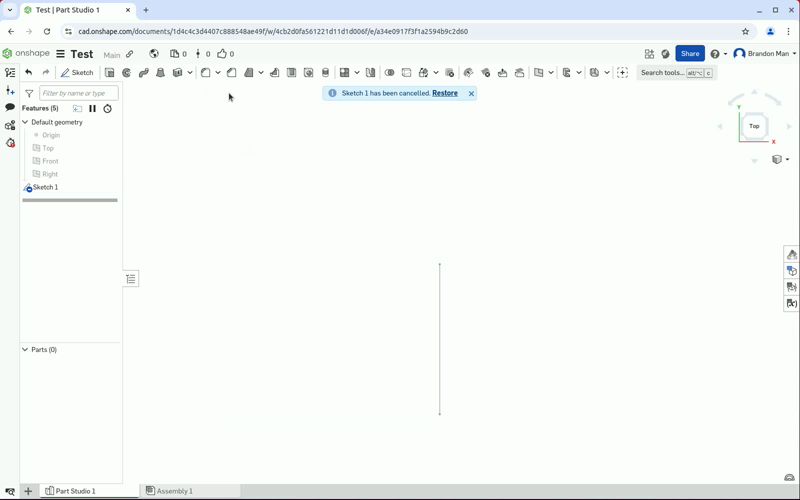
key(shift+s)
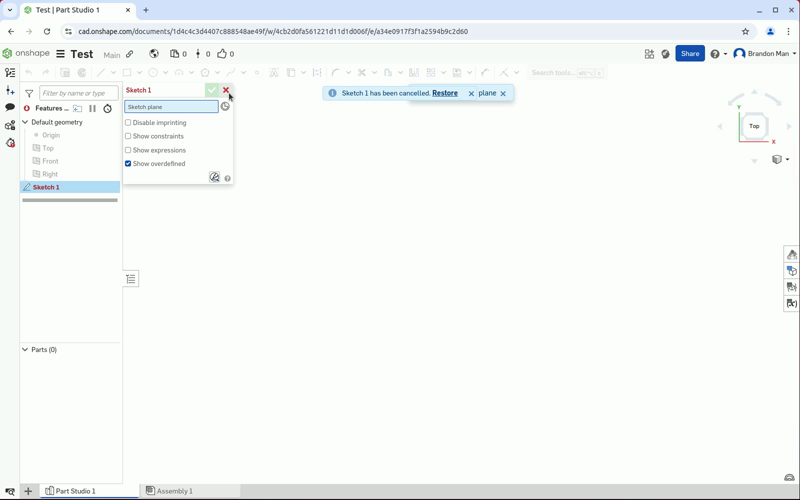
mouse_move(73, 150)
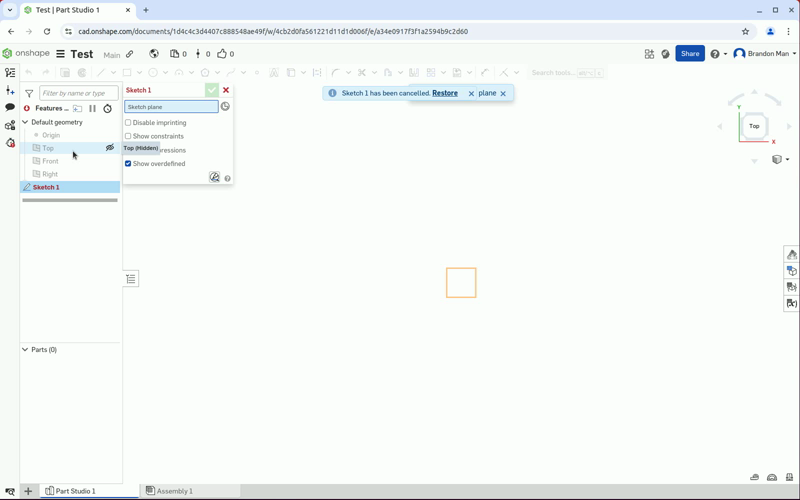
click(73, 150)
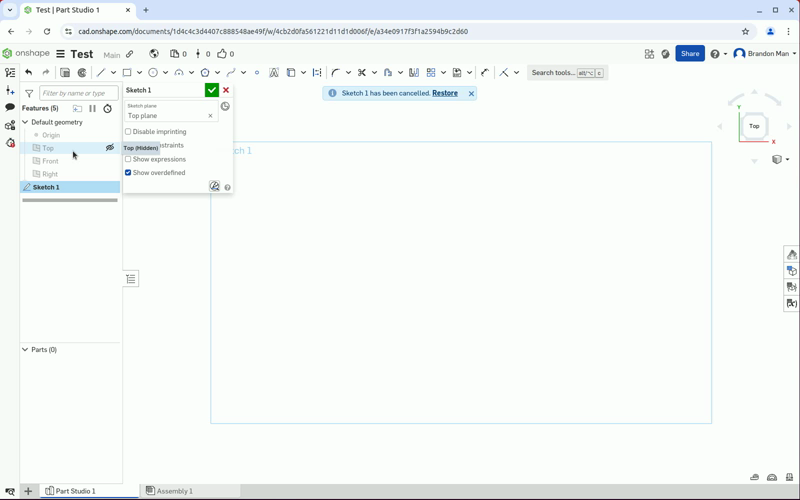
mouse_move(73, 352)
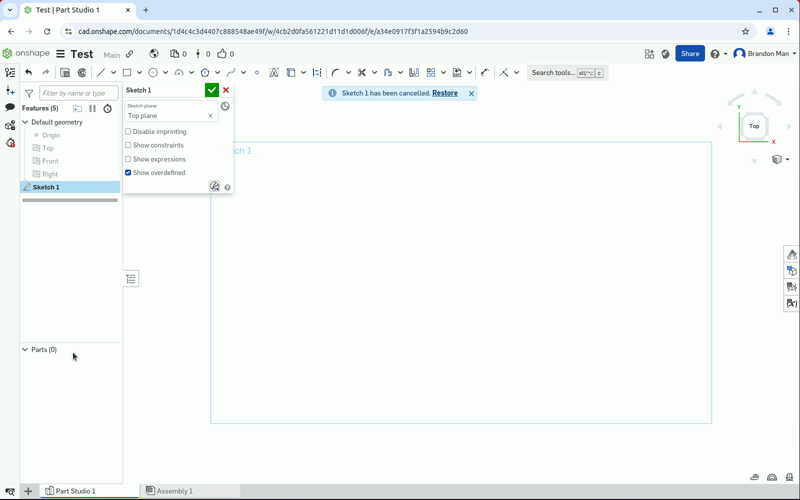
key(y)
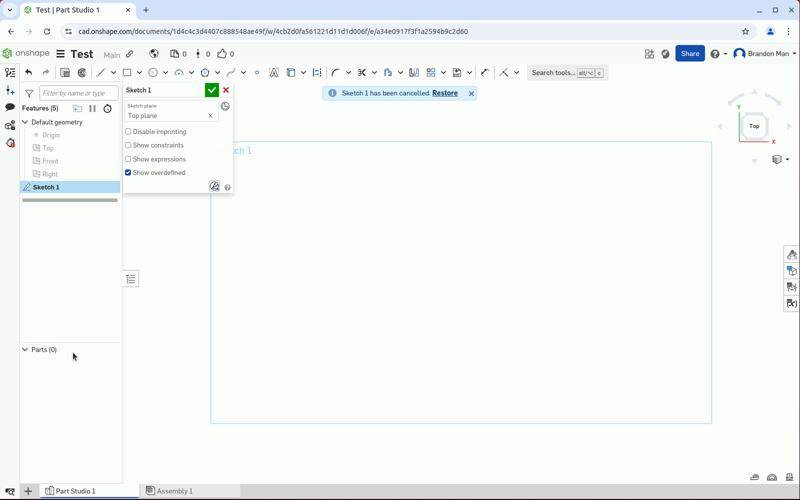
key(l)
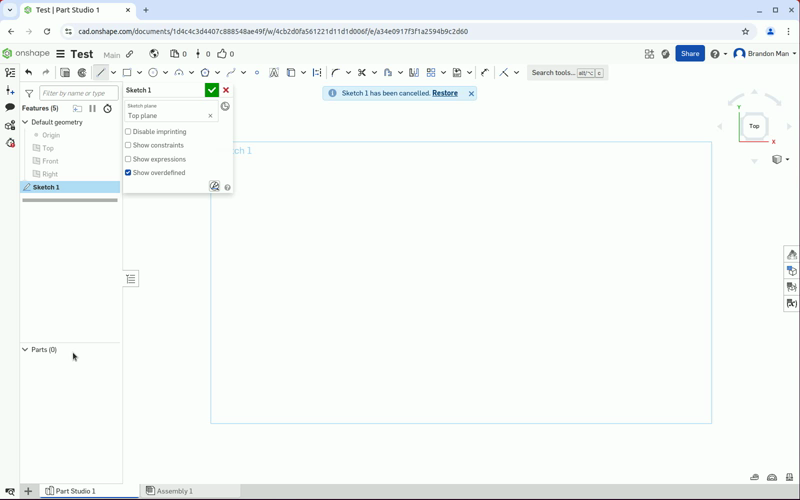
key_down(shift)
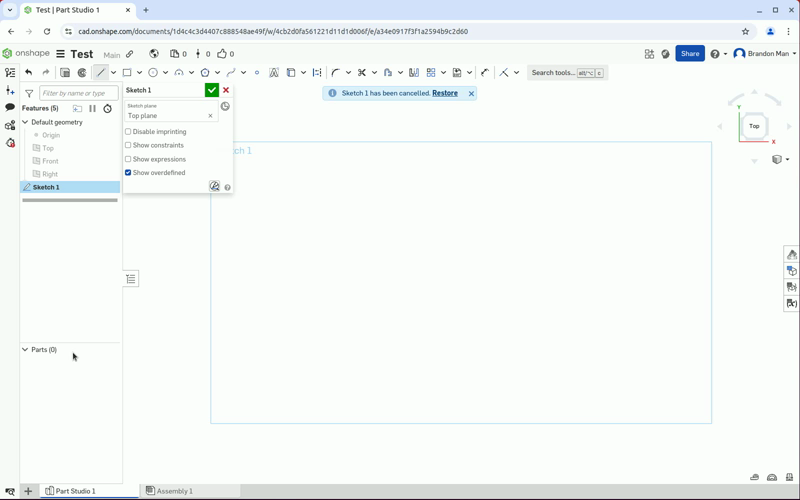
mouse_move(348, 282)
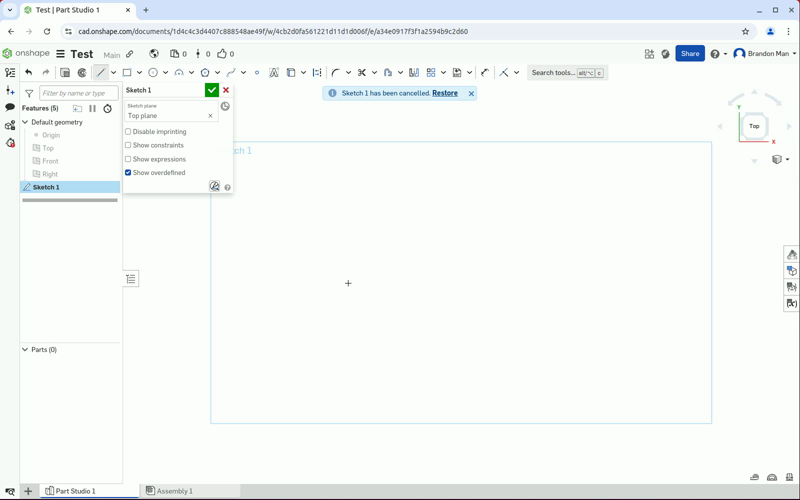
click(348, 282)
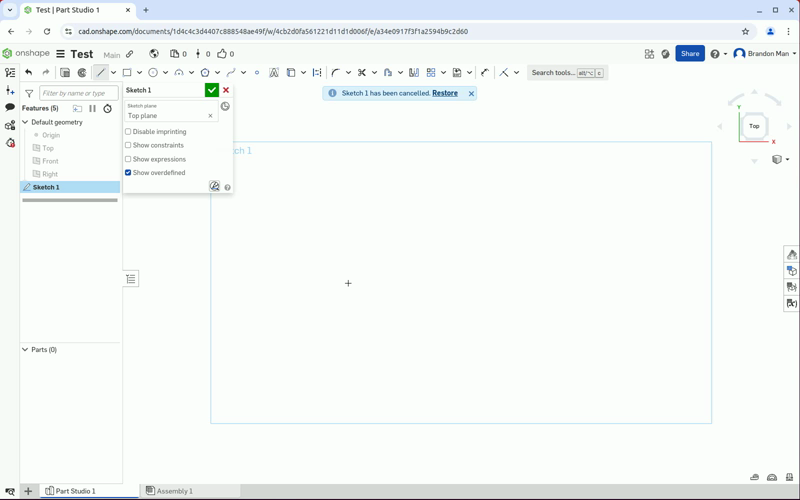
key_up(shift)
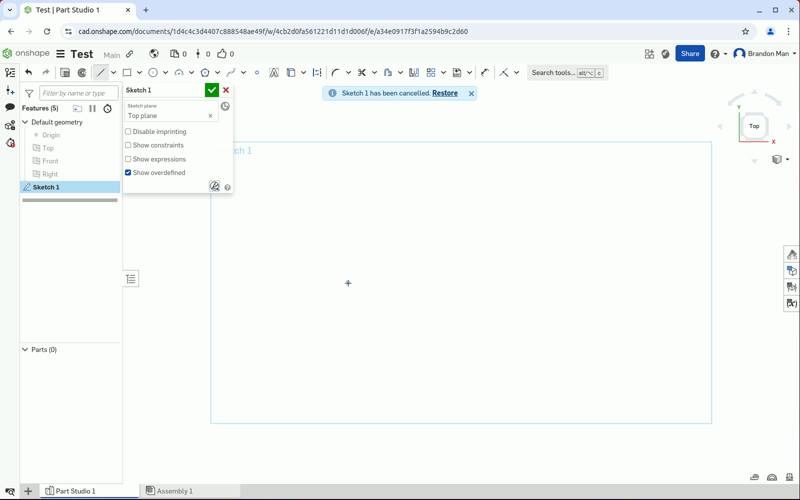
key_down(shift)
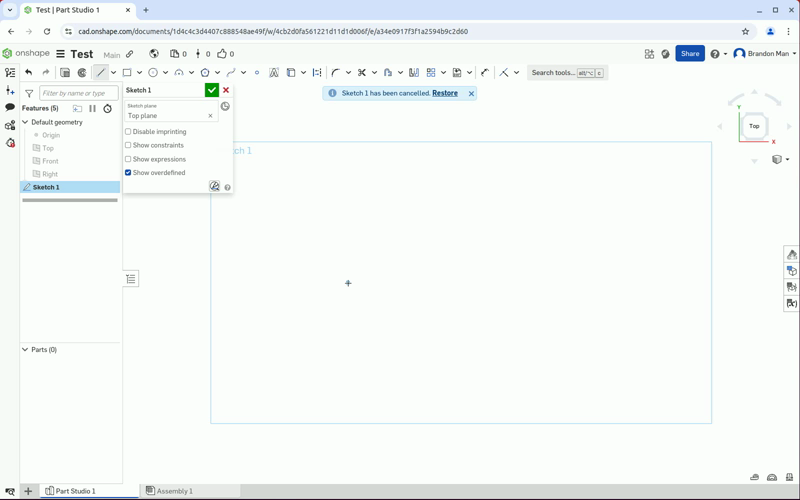
mouse_move(460, 282)
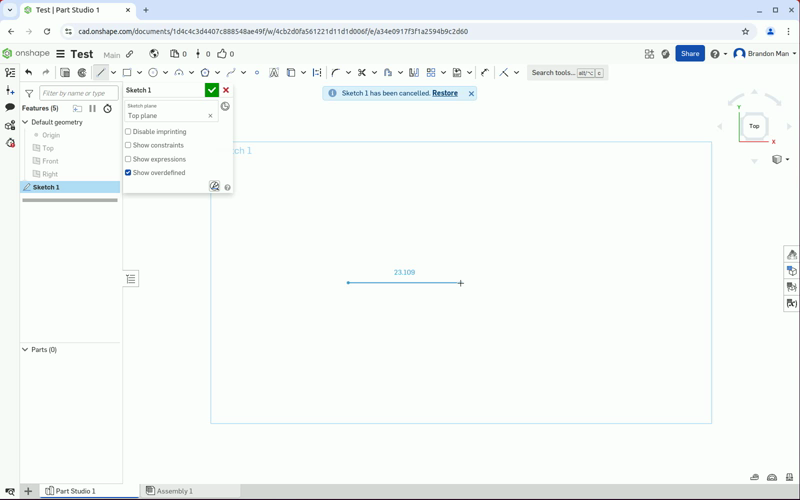
click(460, 282)
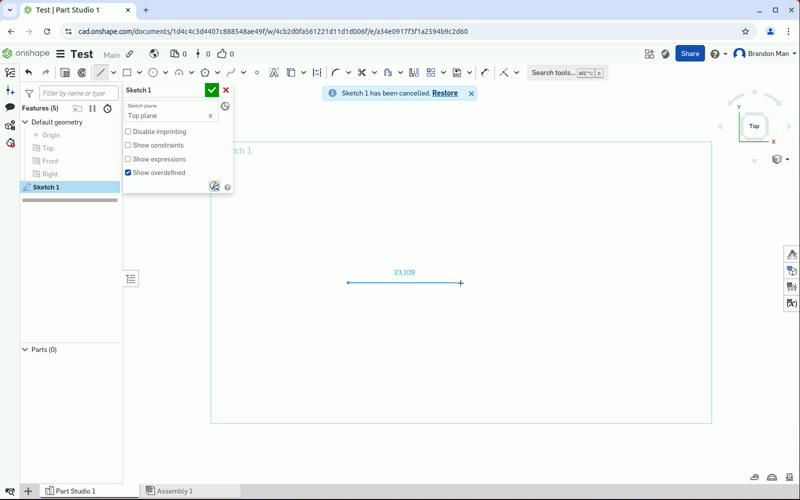
key_up(shift)
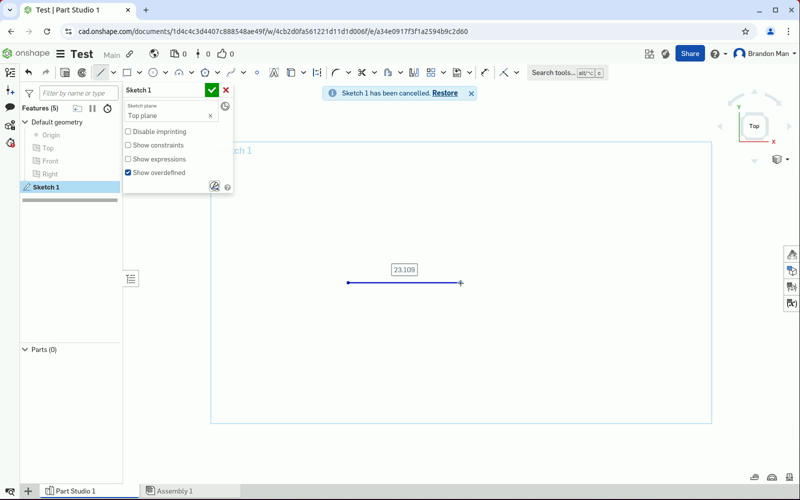
key_down(shift)
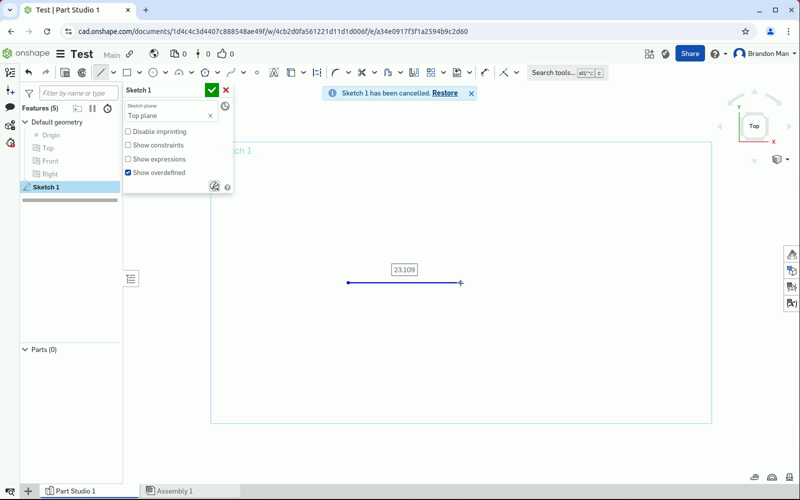
mouse_move(490, 282)
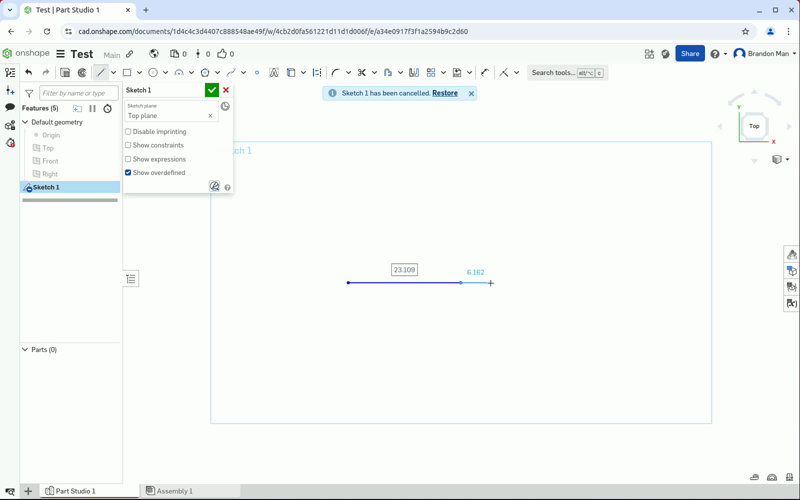
mouse_move(460, 229)
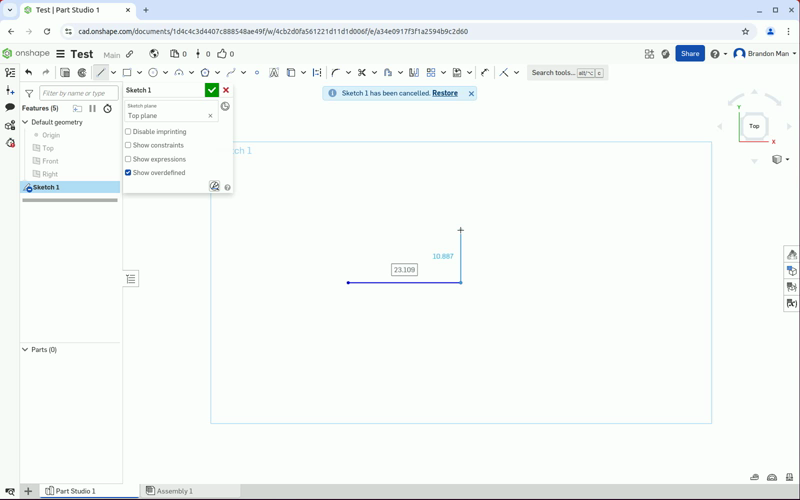
click(460, 229)
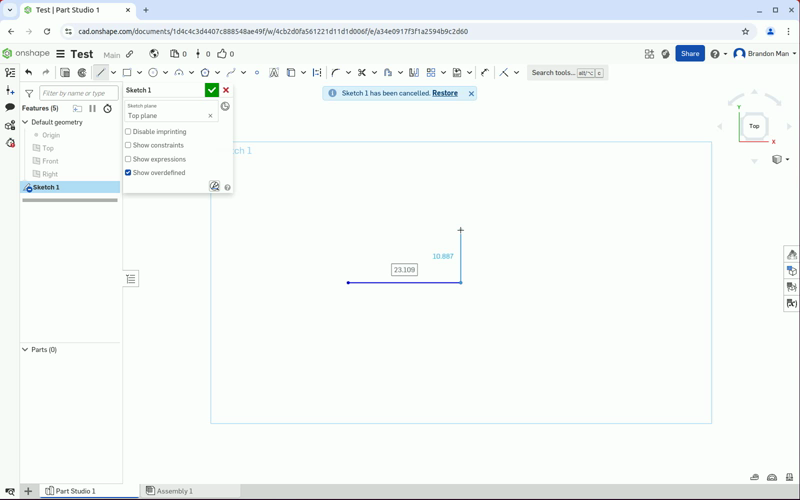
key_up(shift)
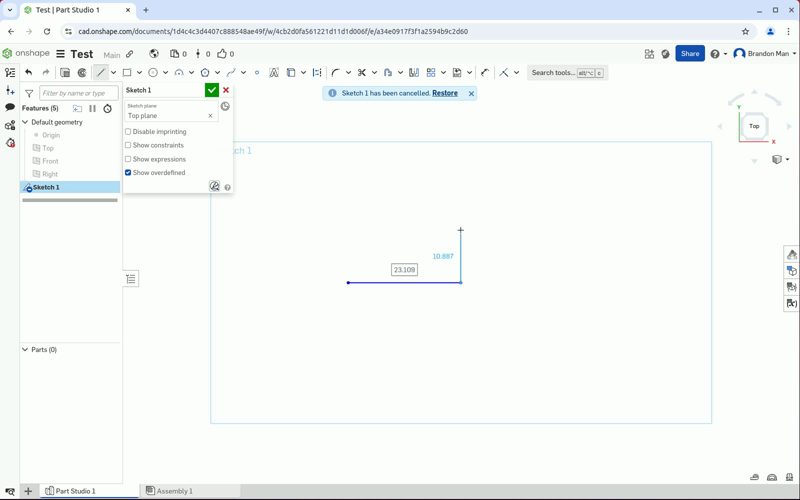
key_down(shift)
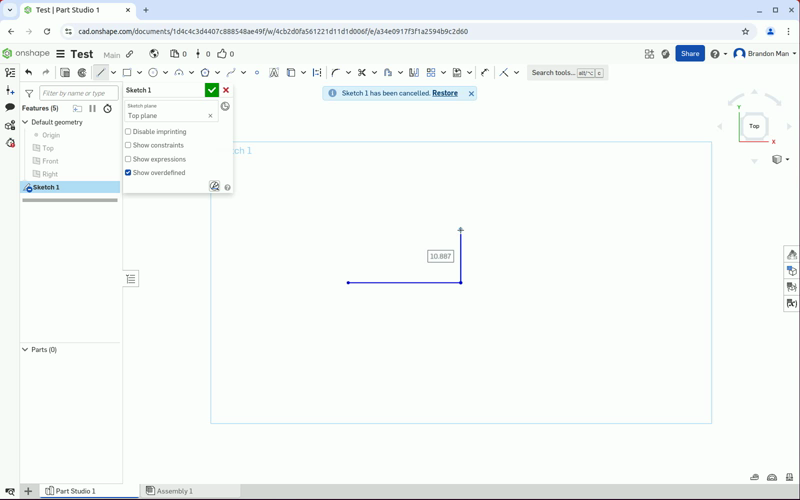
mouse_move(348, 229)
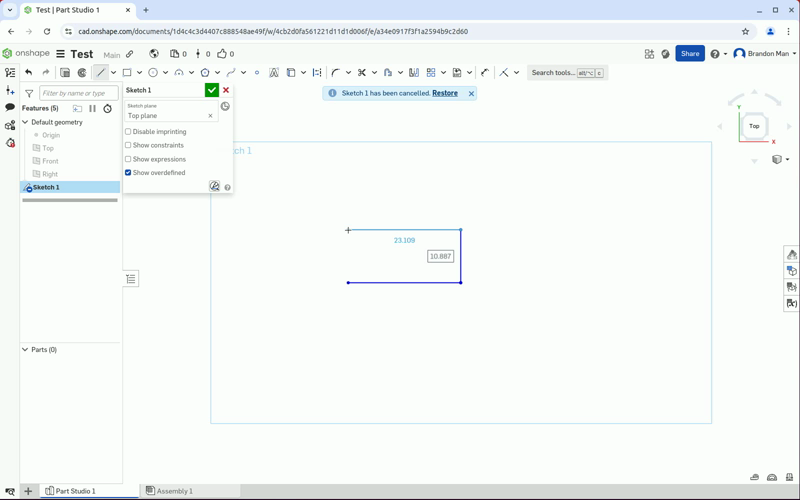
click(348, 229)
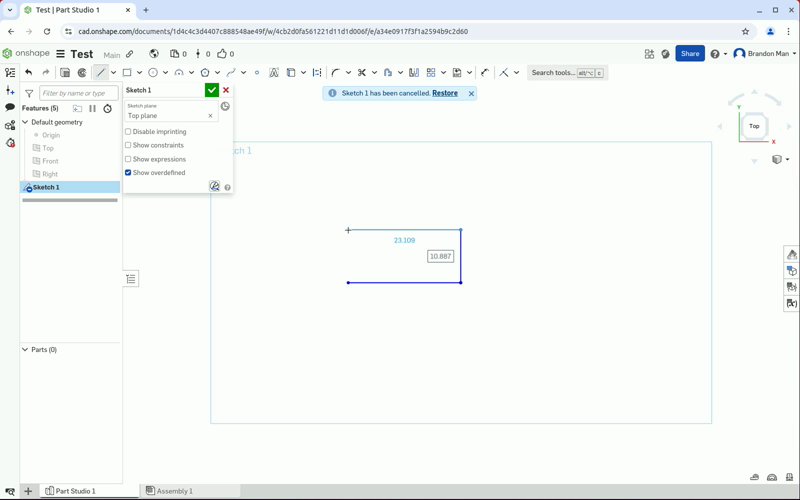
key_up(shift)
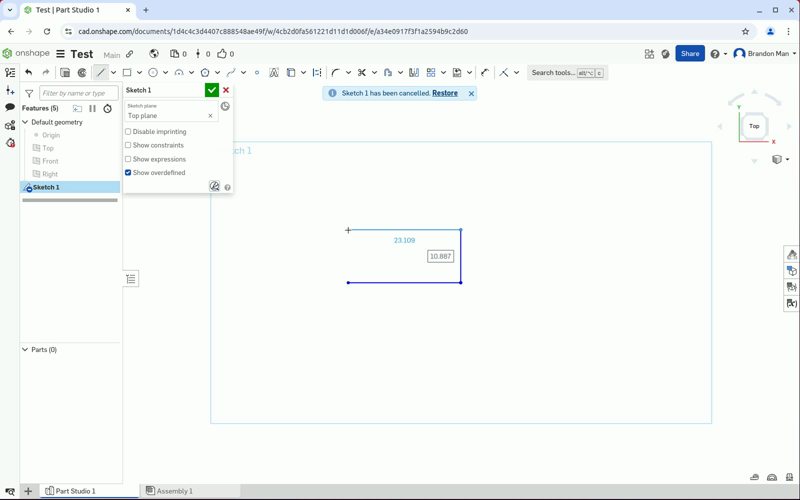
mouse_move(378, 229)
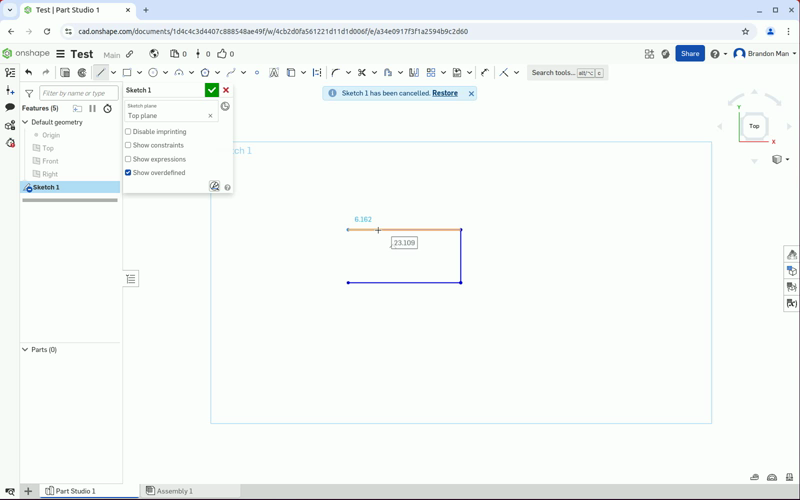
key_down(shift)
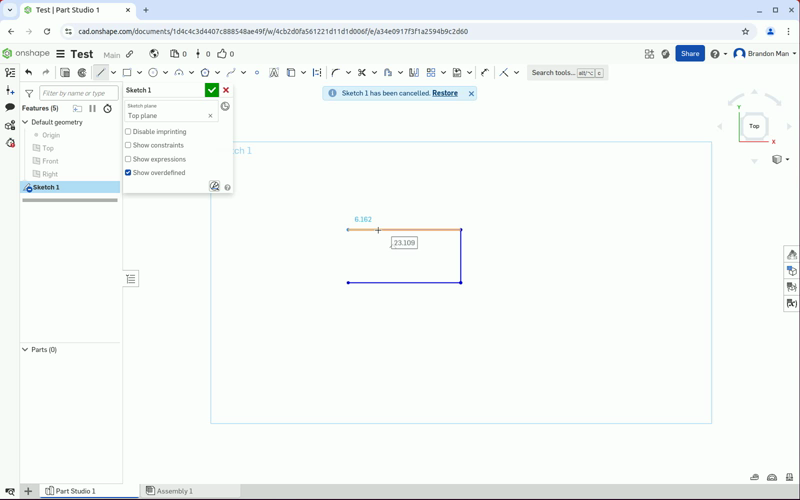
mouse_move(348, 282)
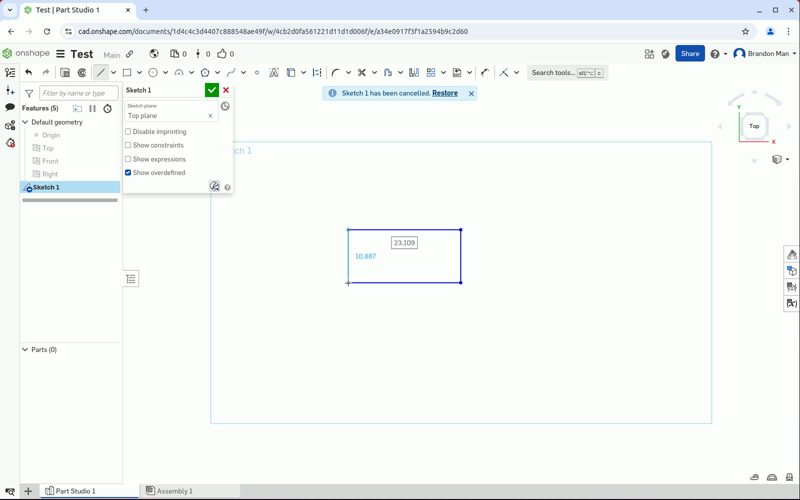
key_up(shift)
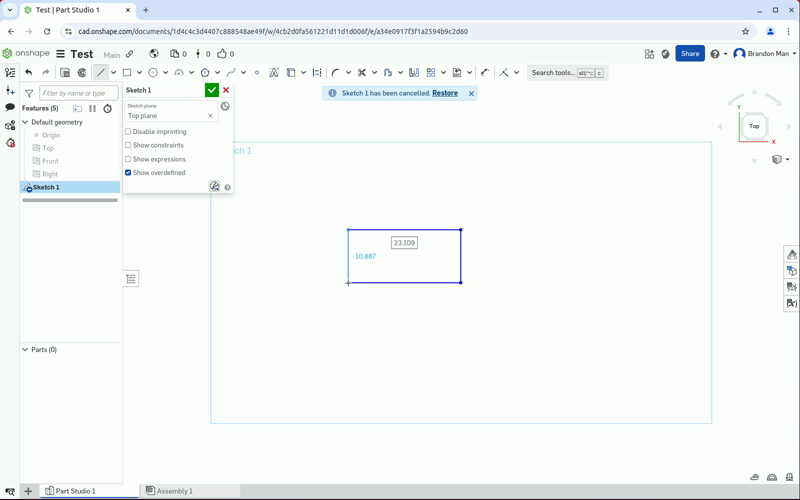
click(348, 282)
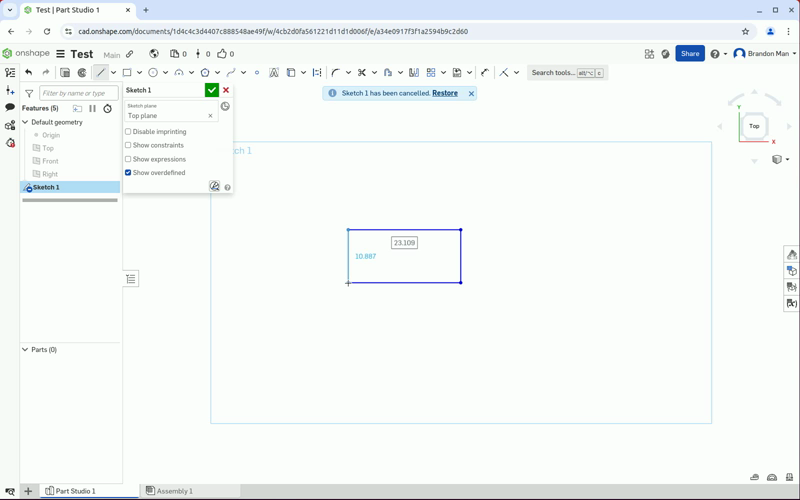
key(esc)
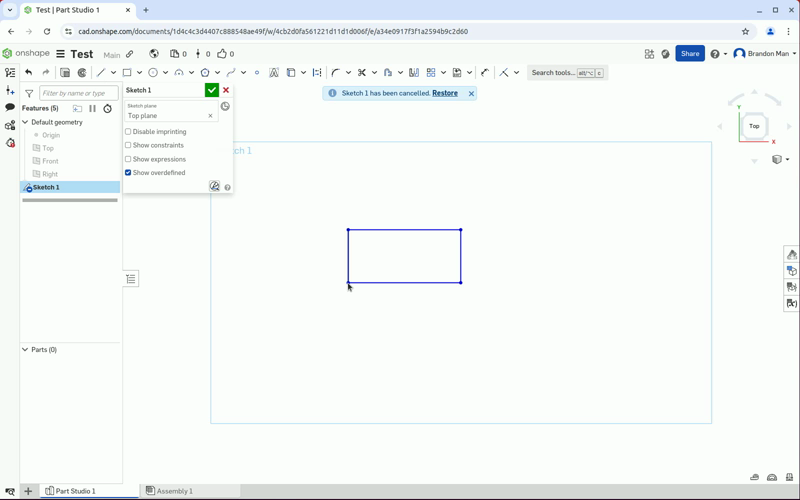
mouse_move(439, 272)
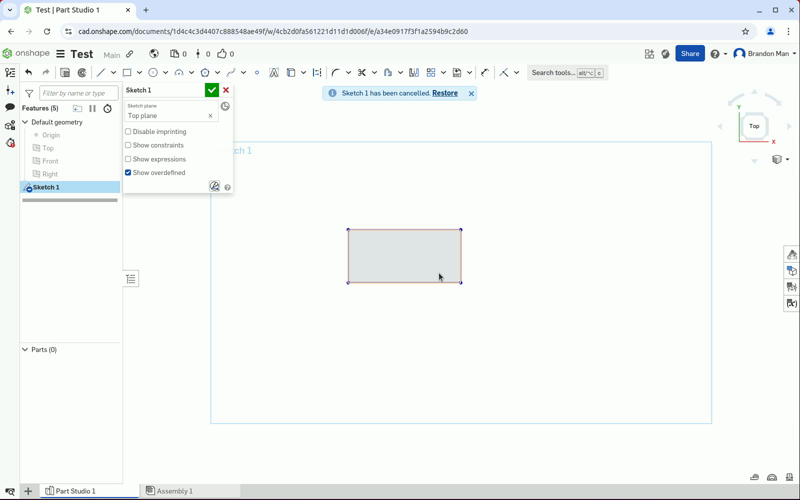
click(439, 272)
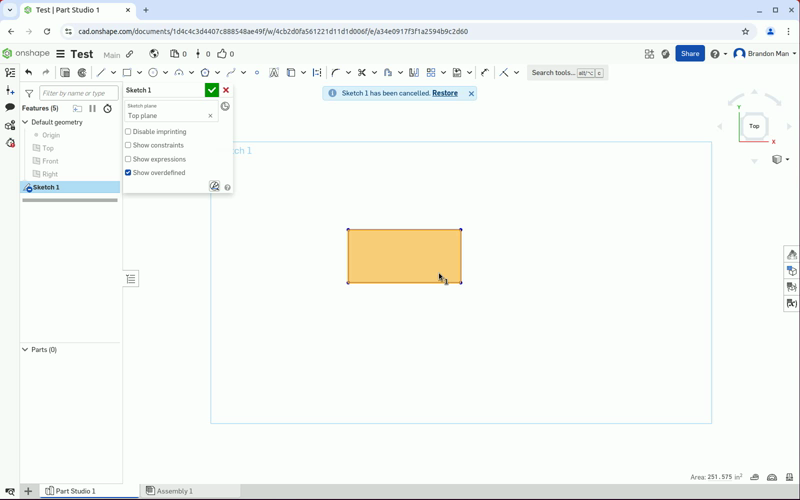
mouse_move(73, 352)
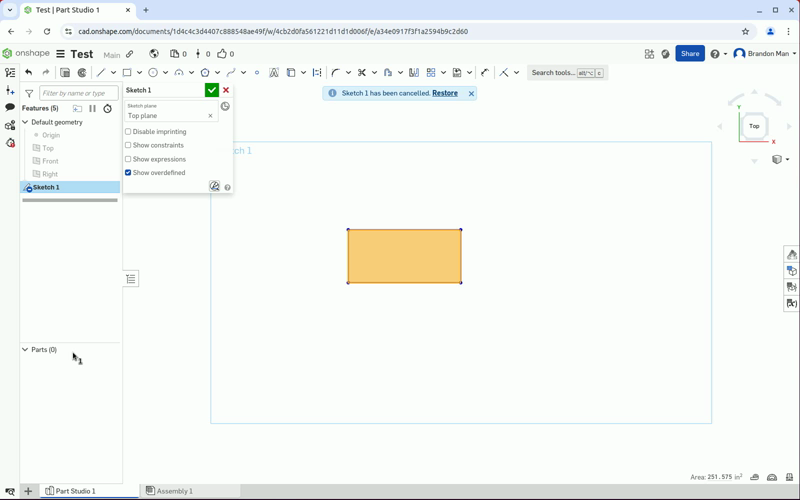
key(shift+y)
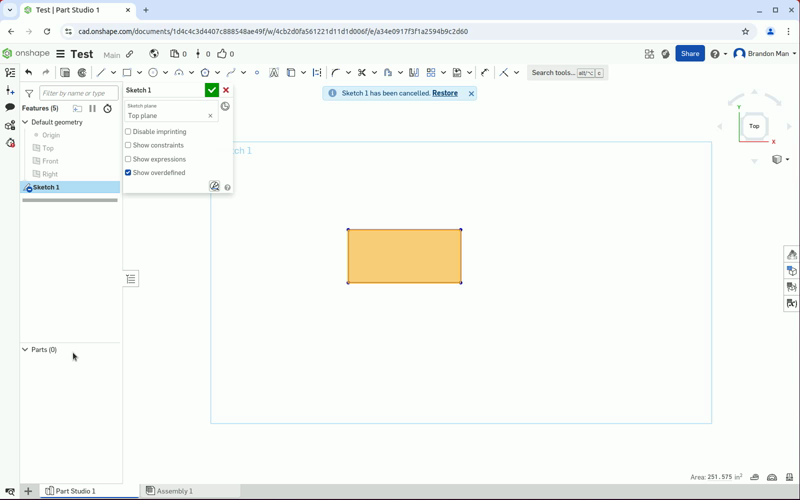
key(shift+e)
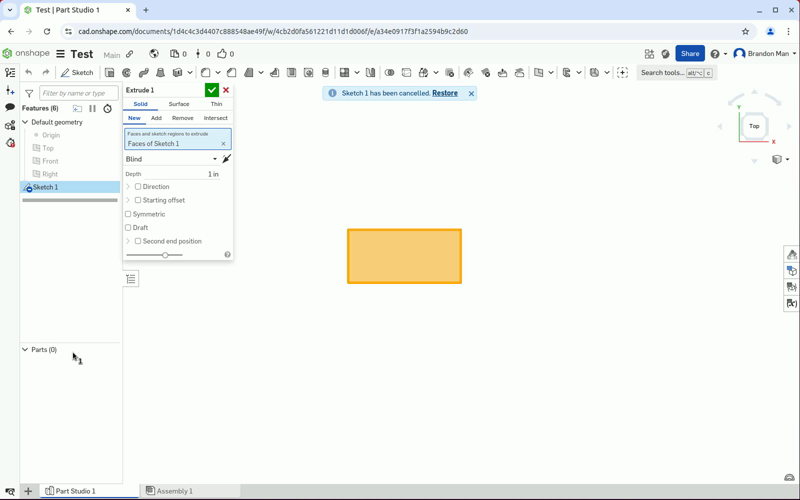
mouse_move(143, 106)
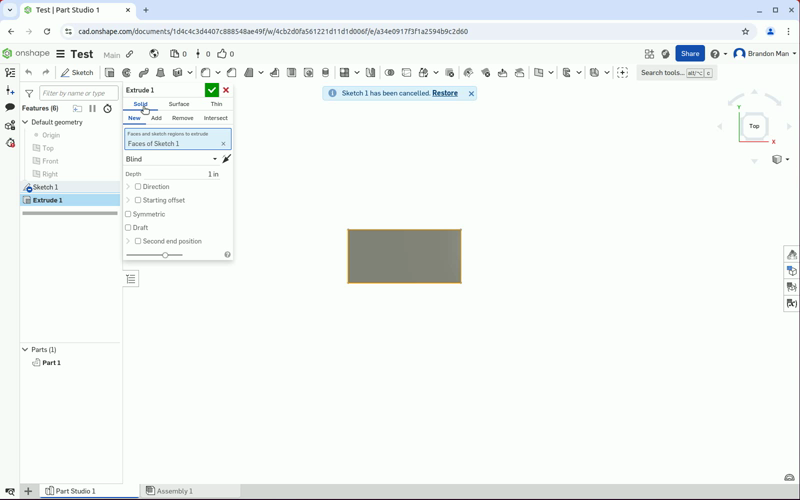
click(143, 106)
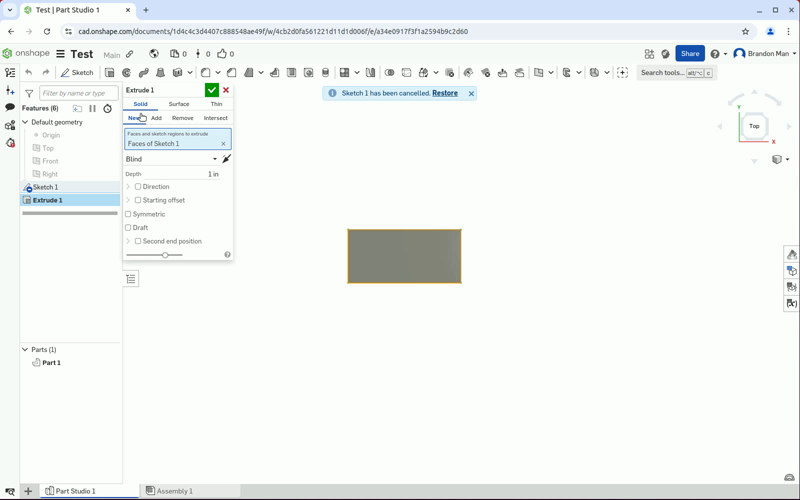
mouse_move(137, 120)
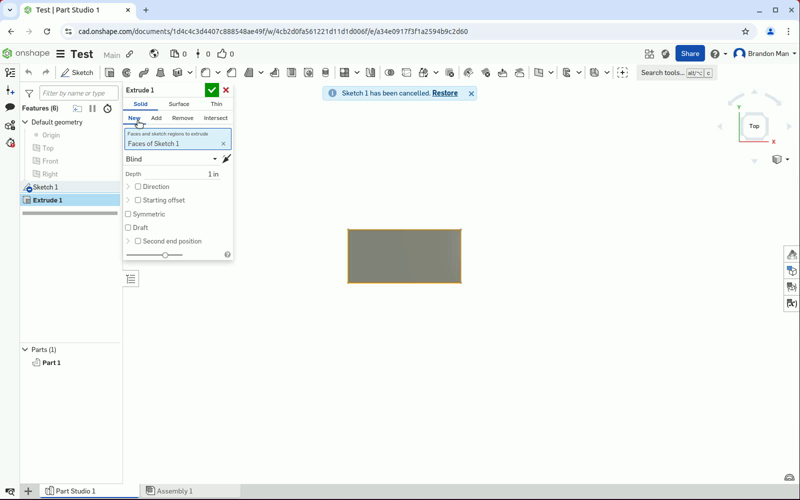
click(137, 120)
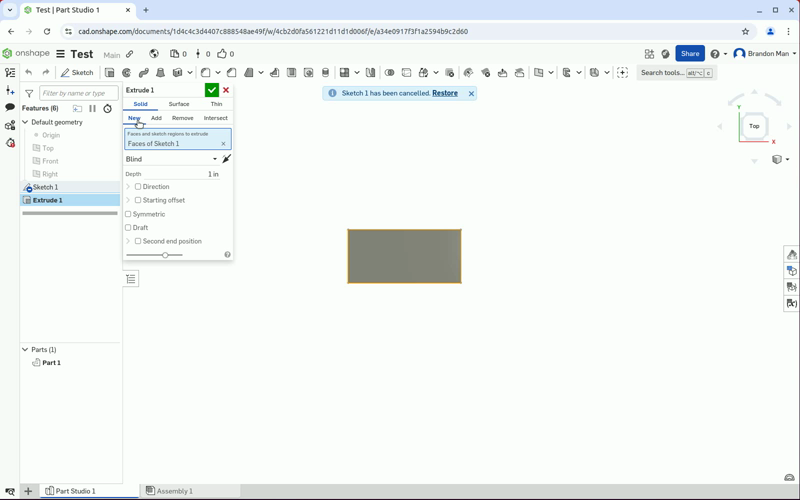
key(tab, 4)
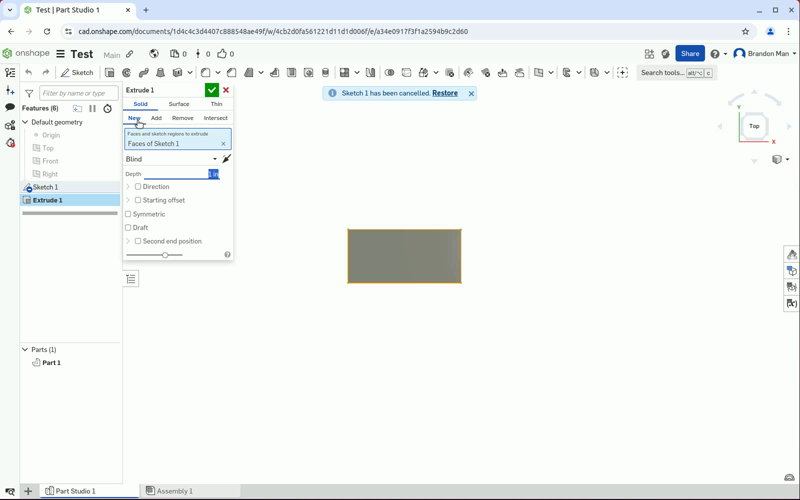
text(2.889)
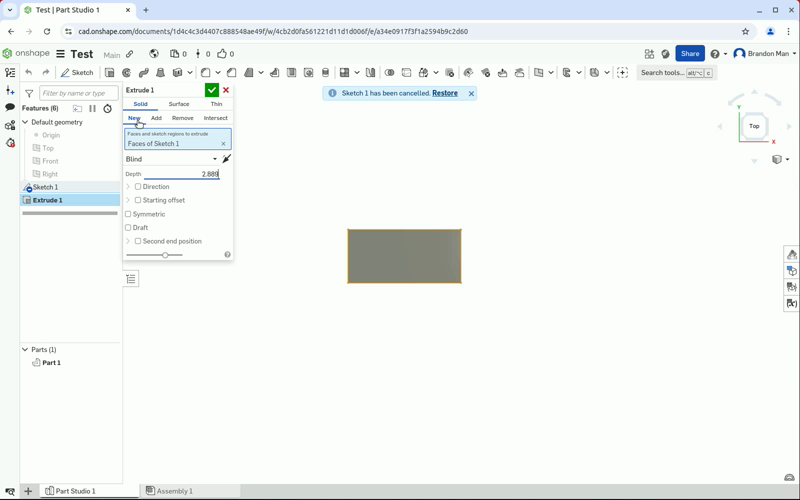
key(enter)
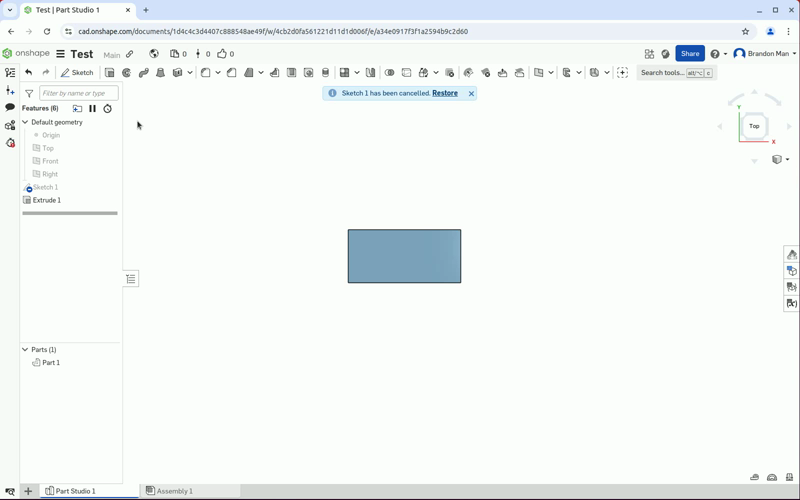
key(shift+h)
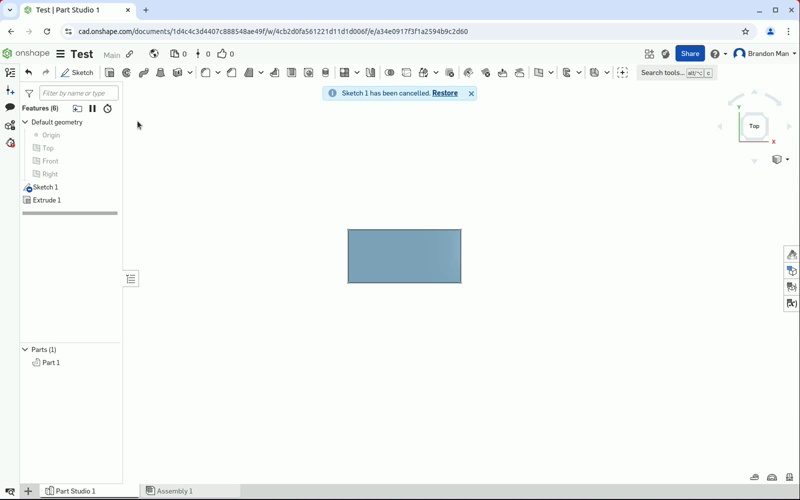
key(shift+h)
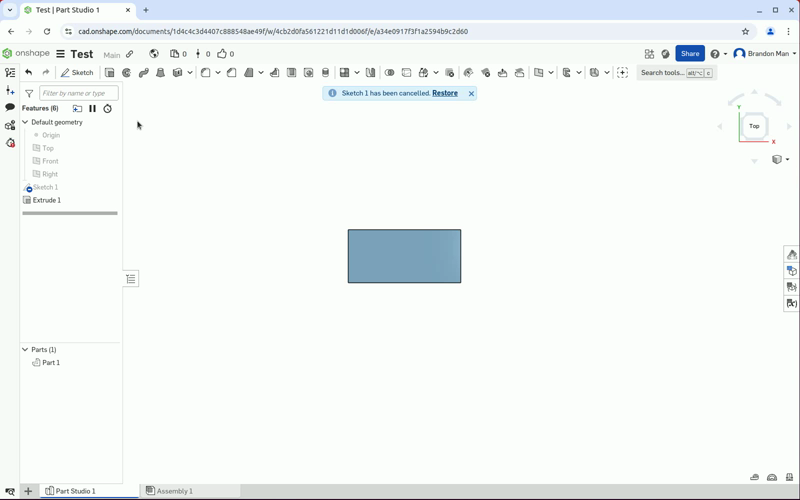
mouse_move(73, 189)
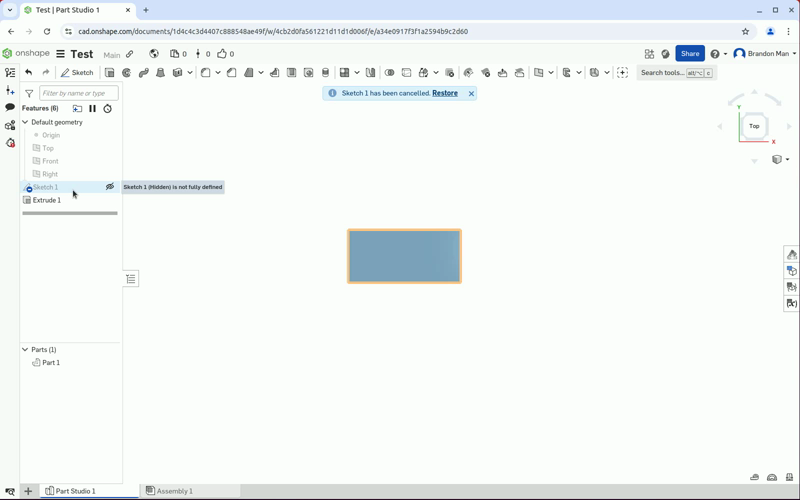
click(73, 189)
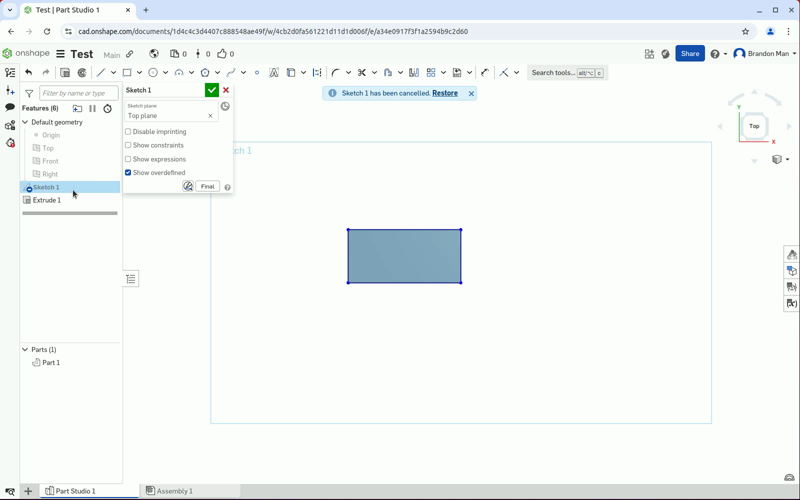
mouse_move(229, 92)
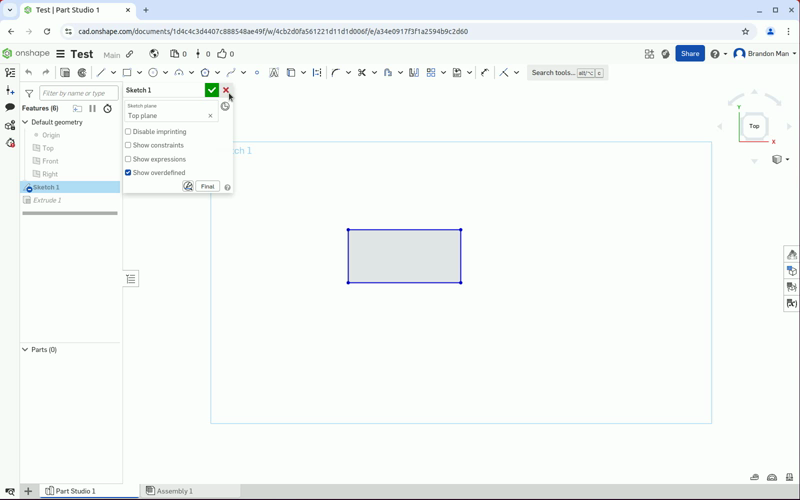
click(229, 92)
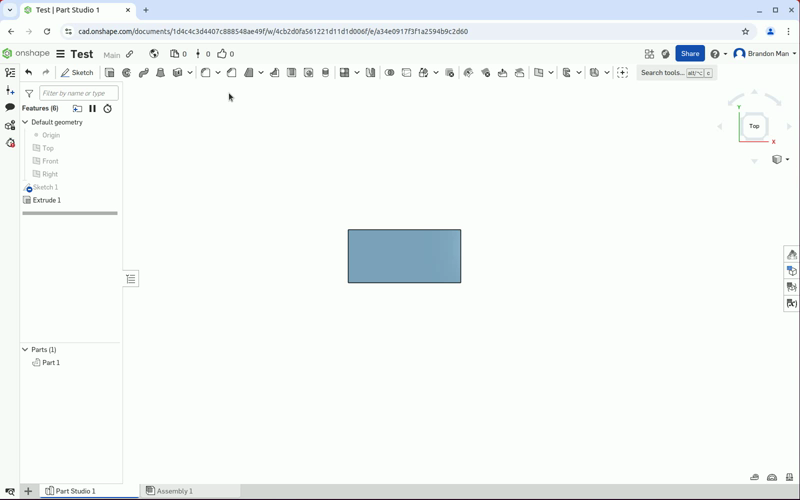
mouse_move(541, 75)
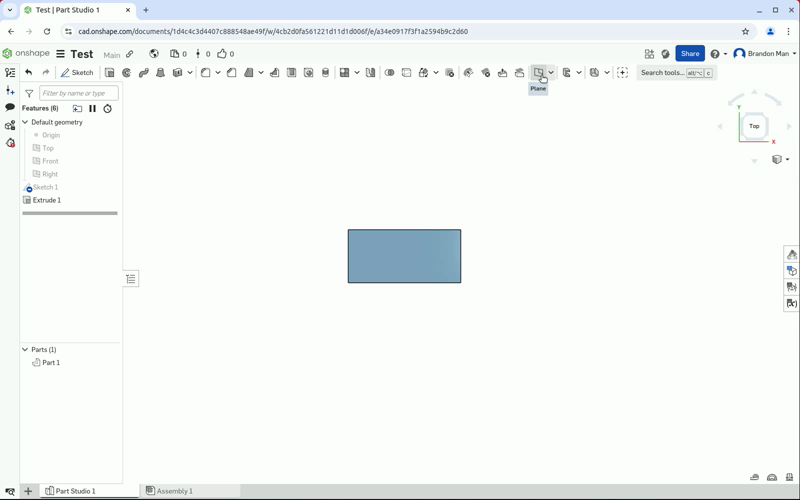
click(541, 75)
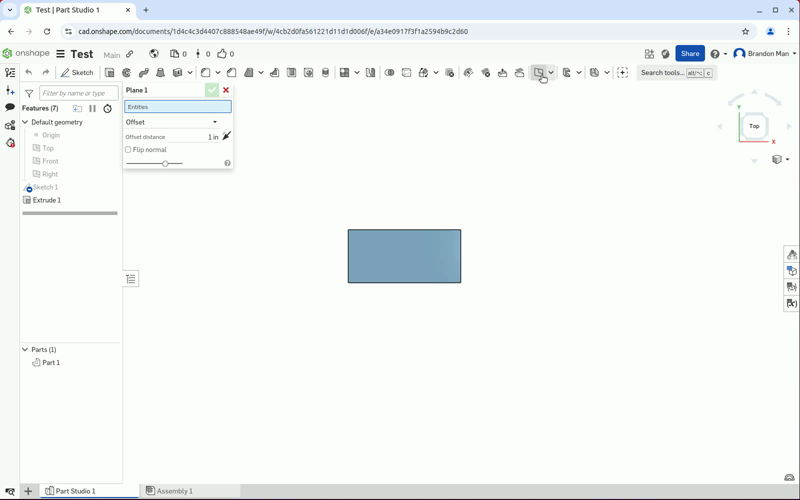
mouse_move(73, 150)
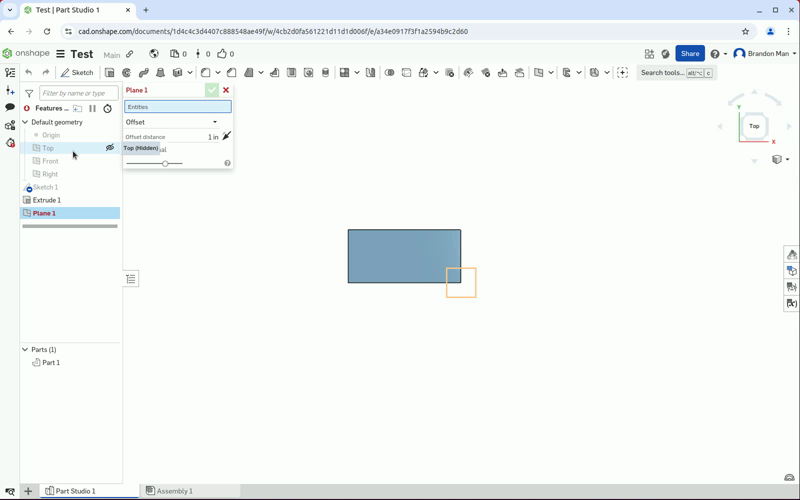
click(73, 150)
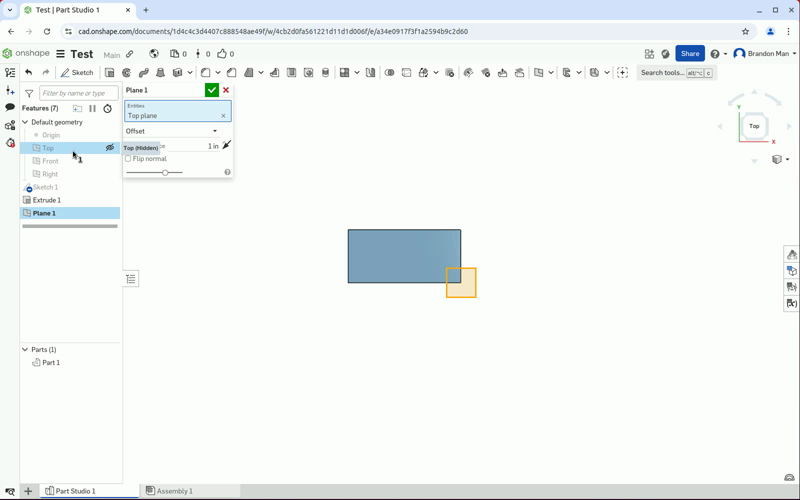
key(tab, 2)
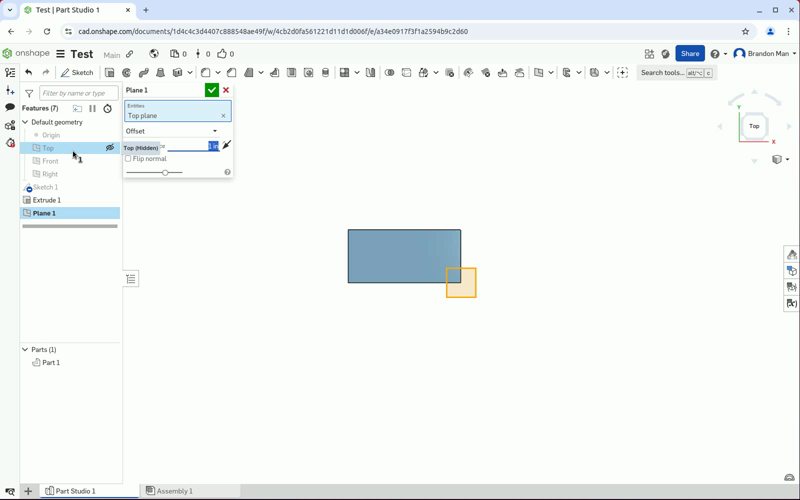
text(2.896)
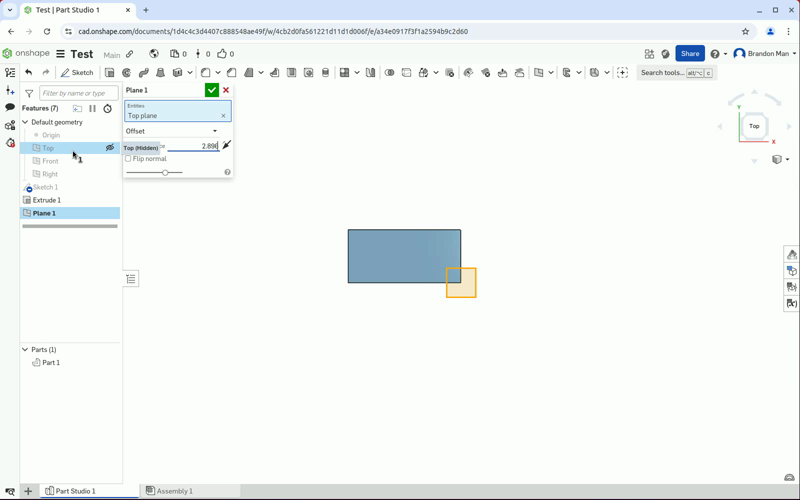
key(enter, 2)
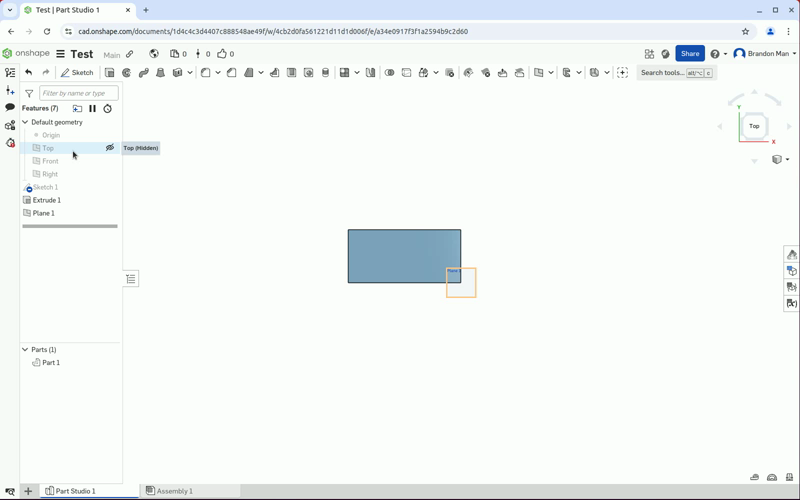
key(shift+s)
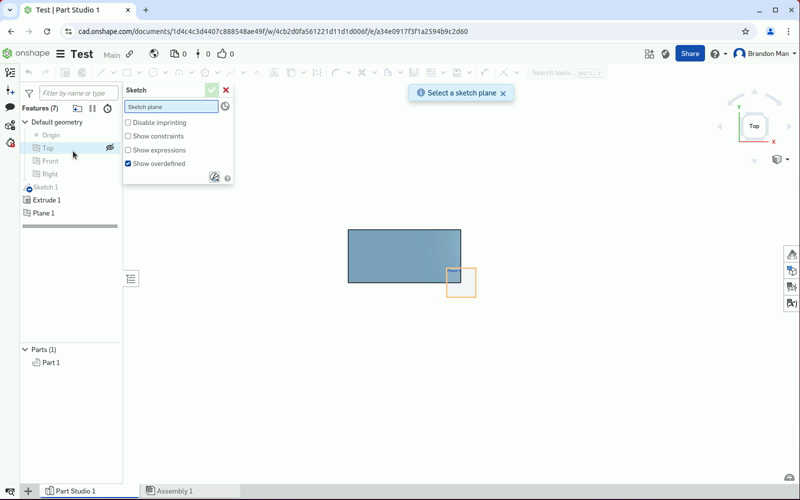
mouse_move(73, 215)
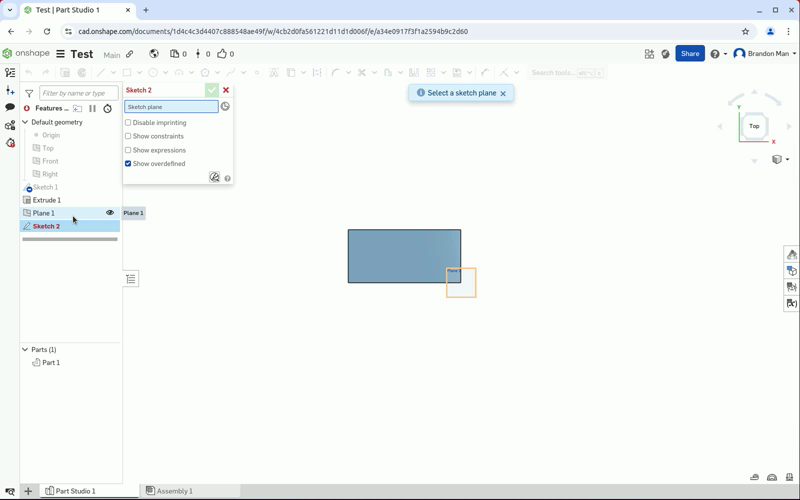
click(73, 215)
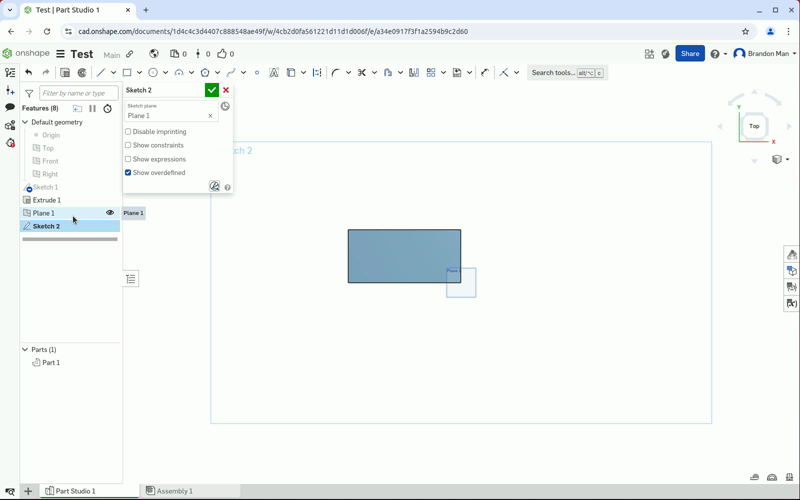
mouse_move(73, 352)
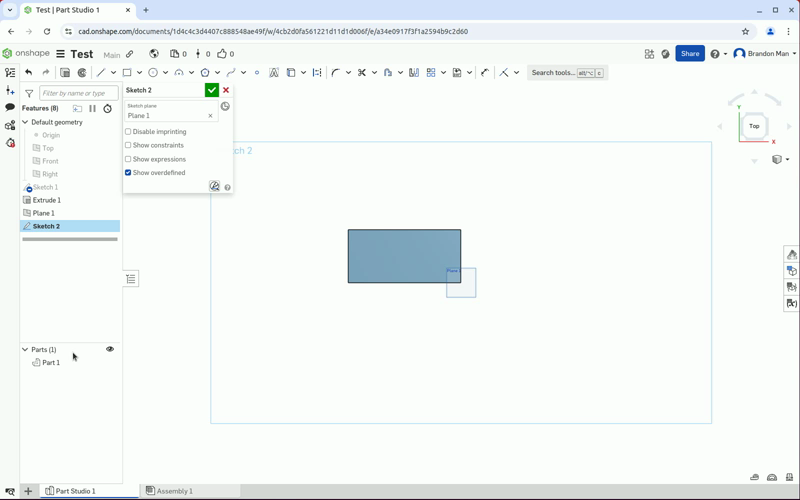
key(y)
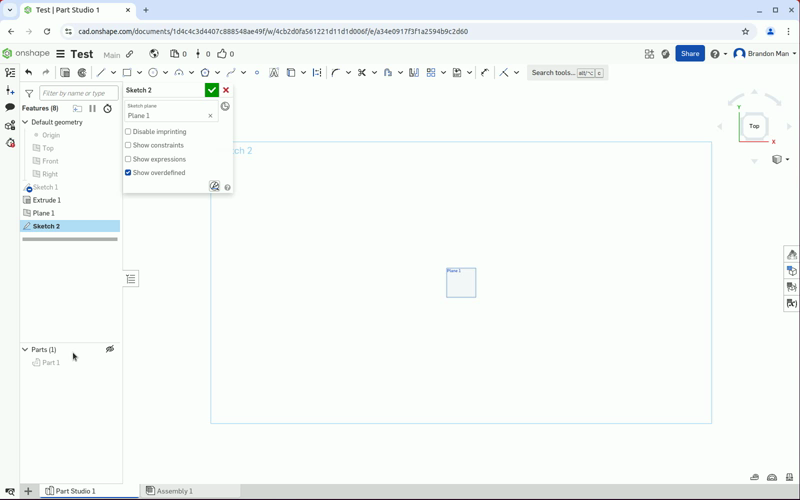
key(l)
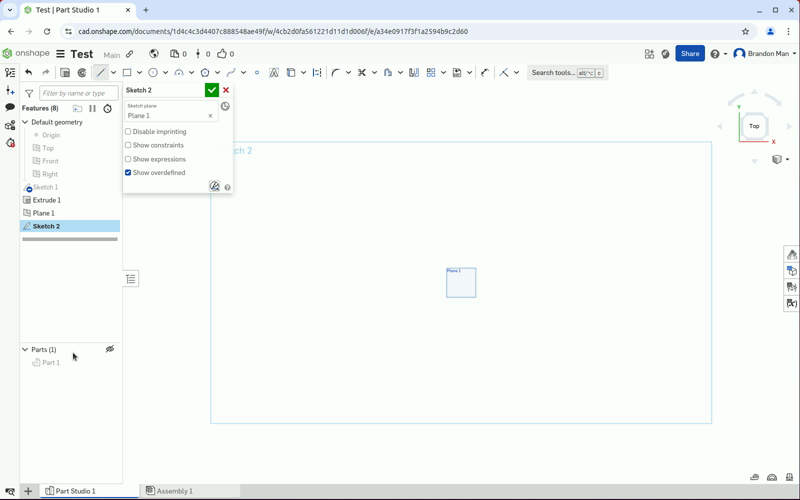
key_down(shift)
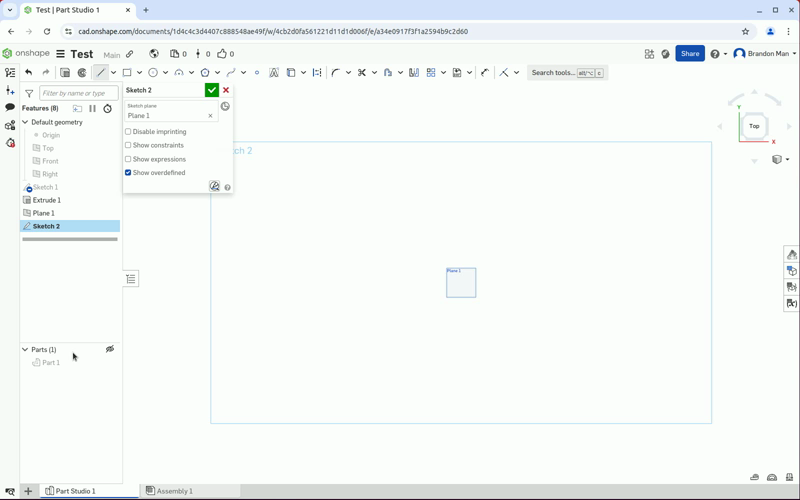
mouse_move(353, 282)
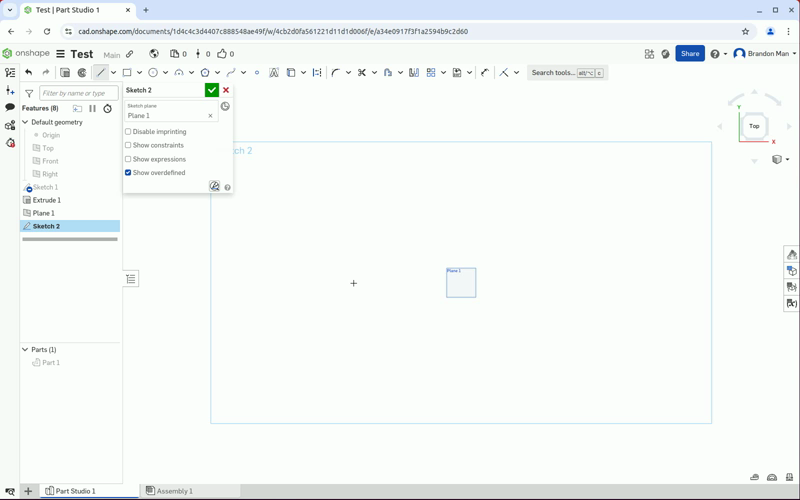
click(353, 282)
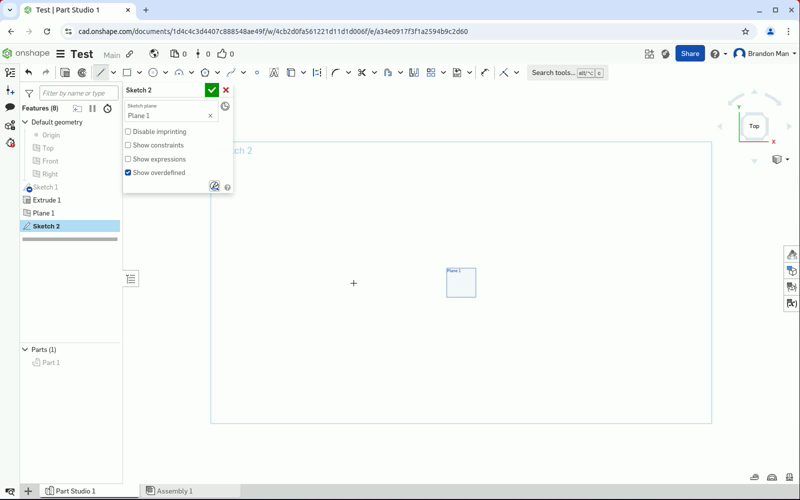
key_up(shift)
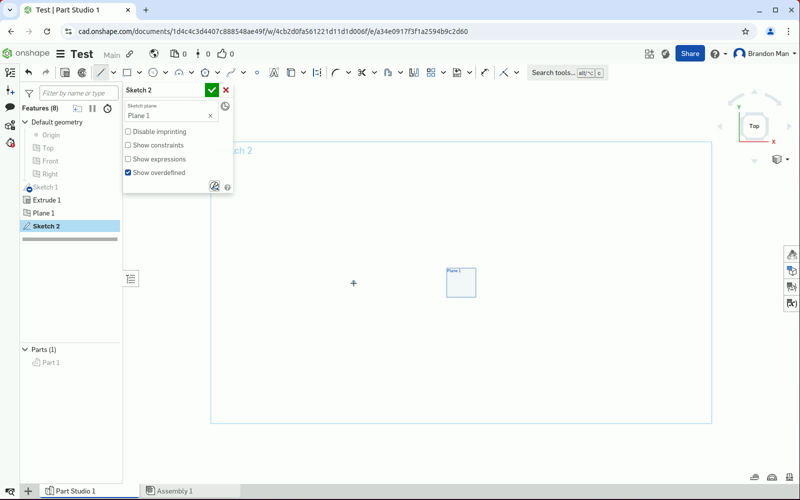
key_down(shift)
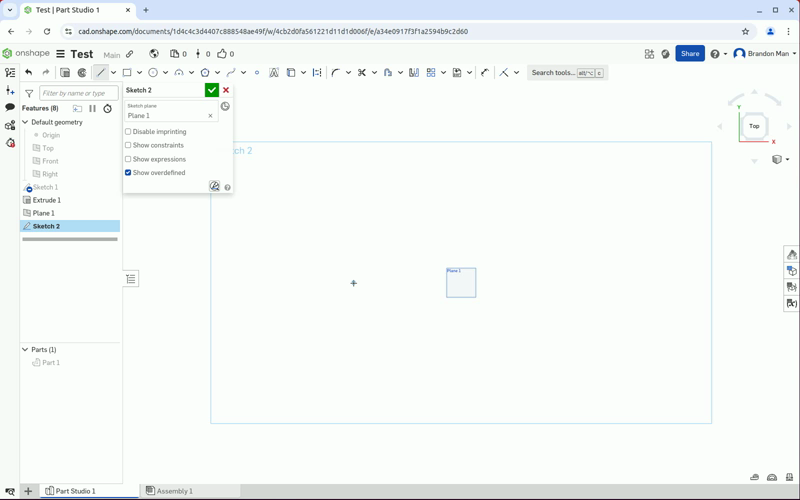
mouse_move(460, 282)
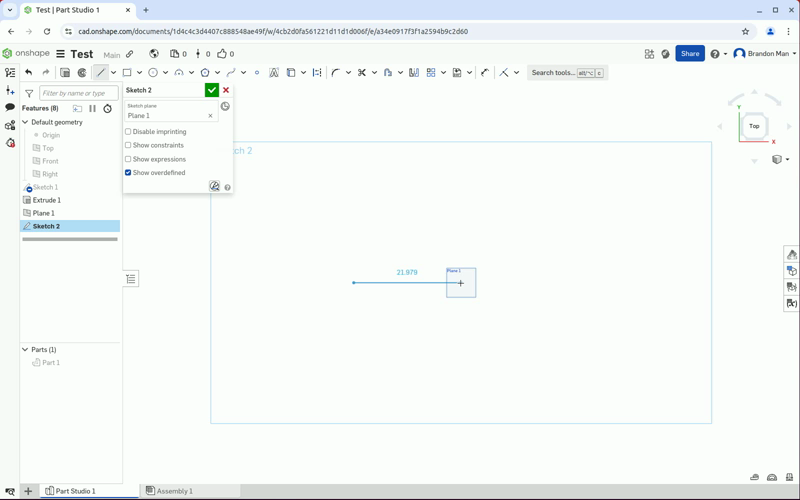
click(460, 282)
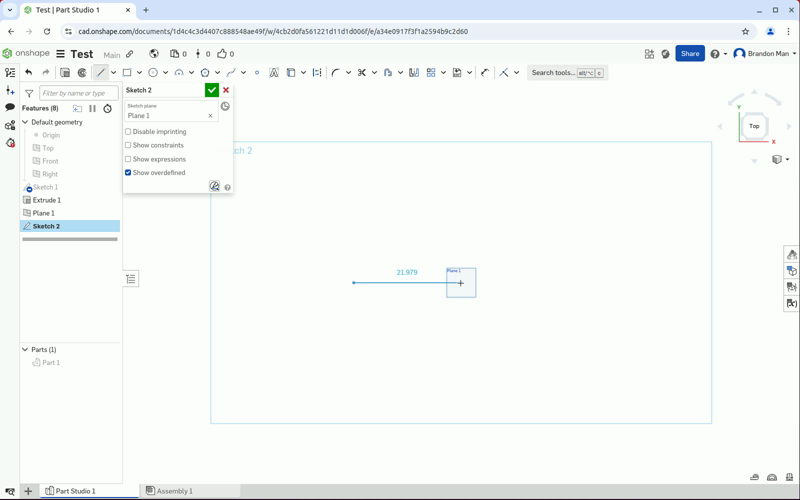
key_up(shift)
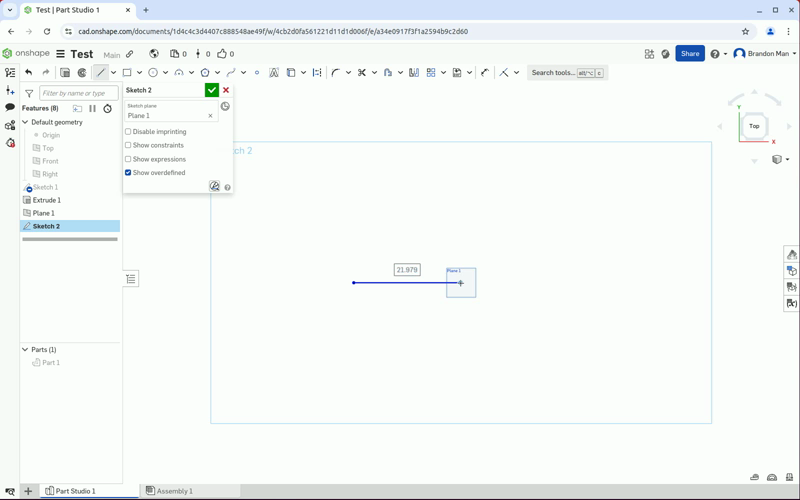
key_down(shift)
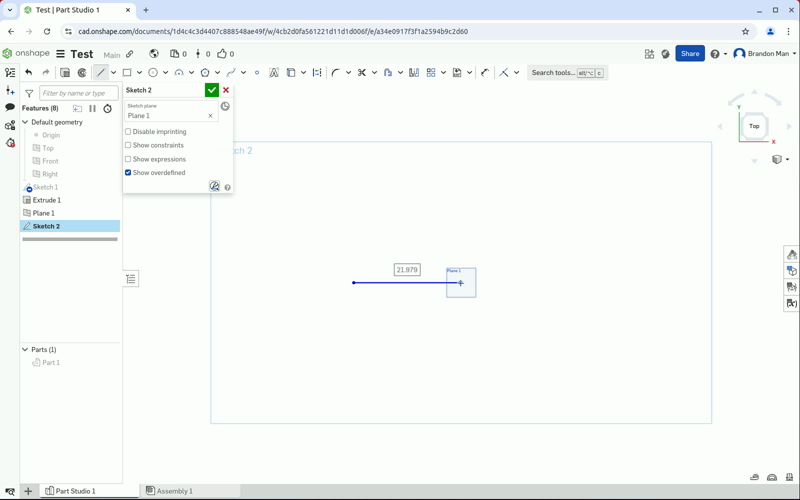
mouse_move(490, 282)
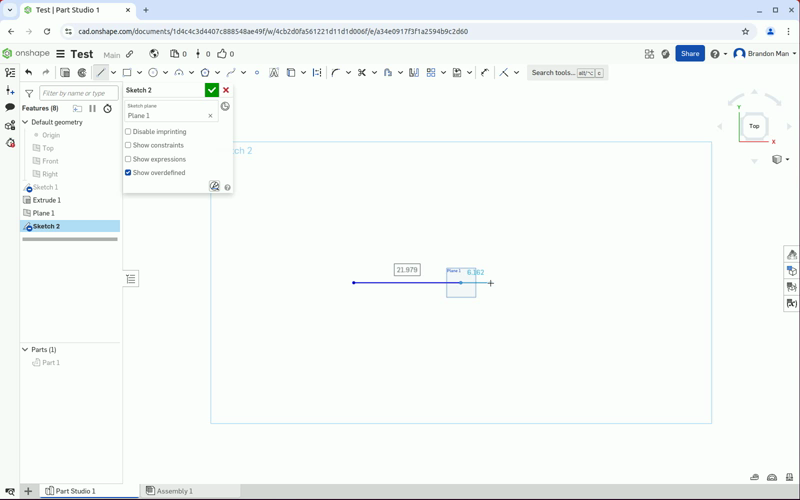
mouse_move(460, 228)
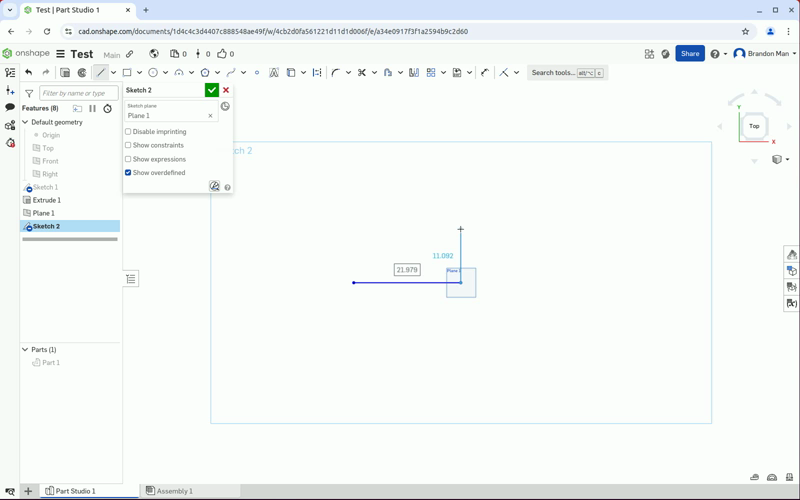
click(460, 228)
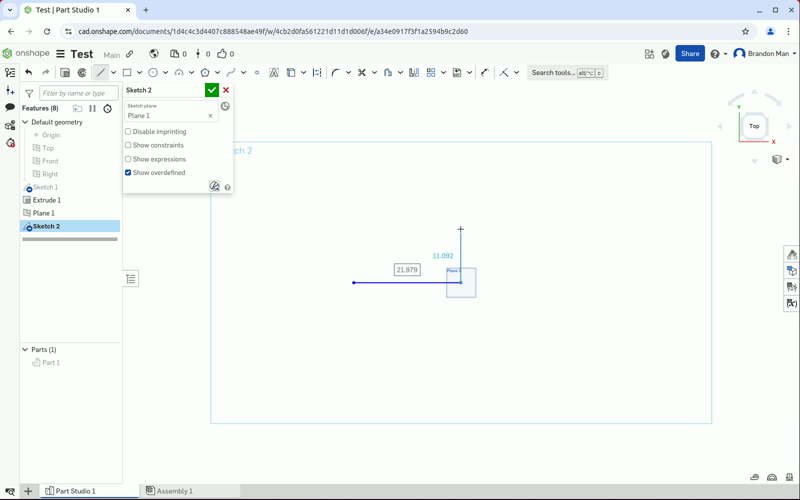
key_up(shift)
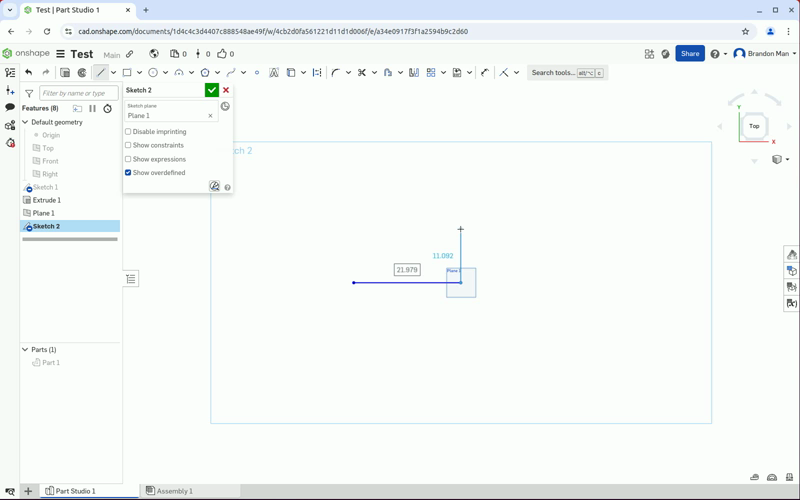
key_down(shift)
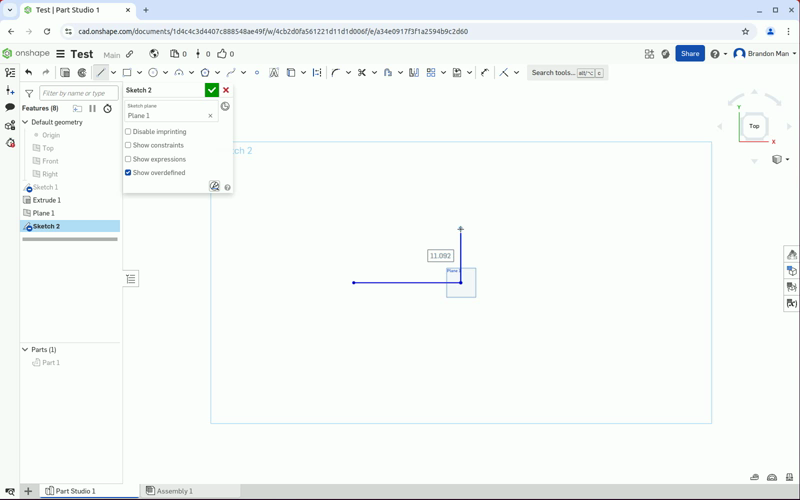
mouse_move(490, 228)
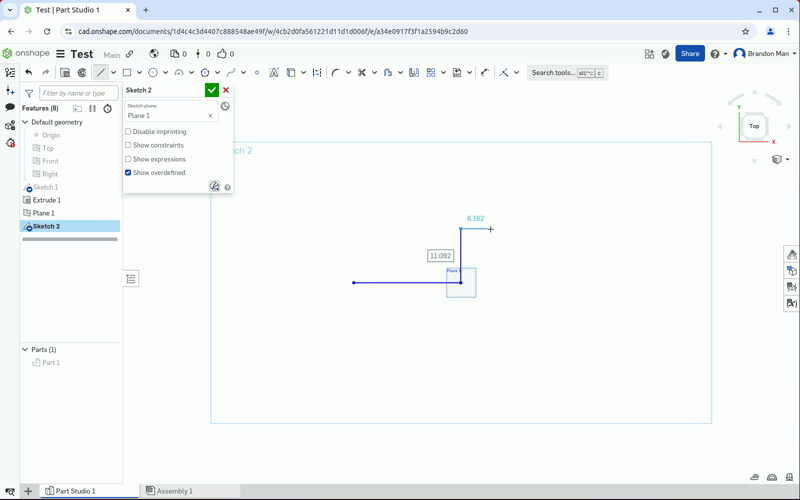
mouse_move(402, 228)
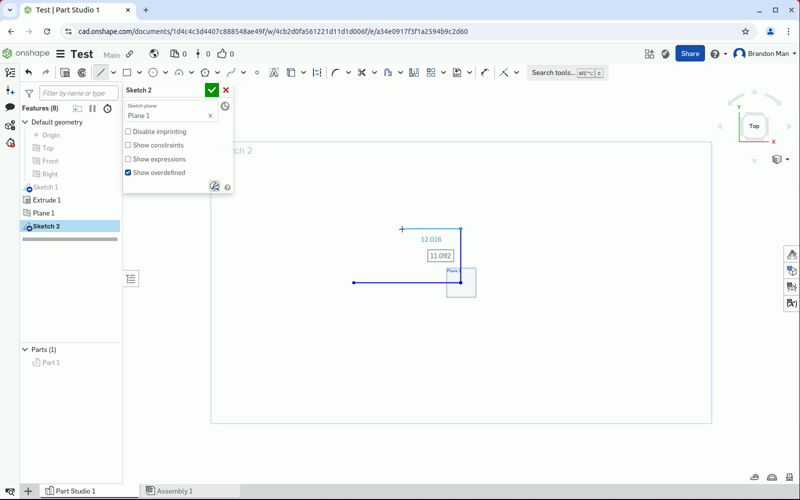
click(402, 228)
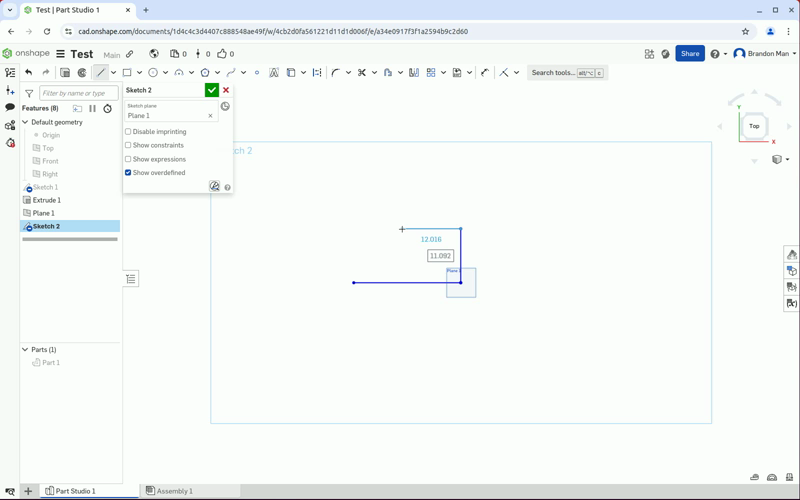
key_up(shift)
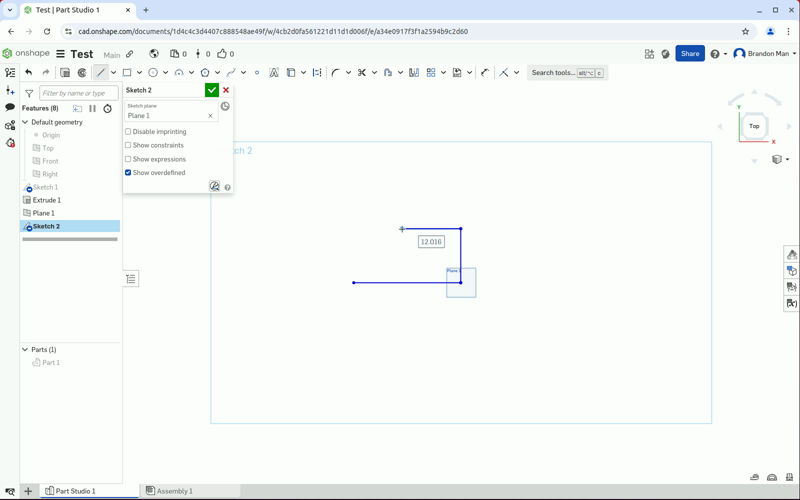
key_down(shift)
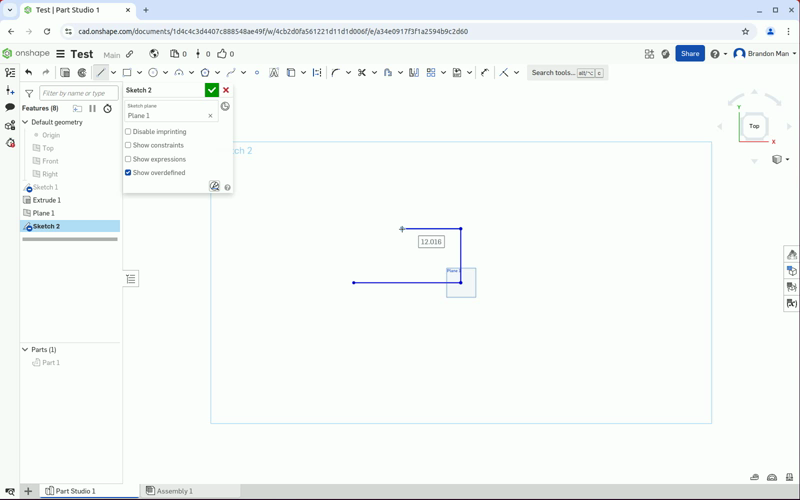
mouse_move(432, 228)
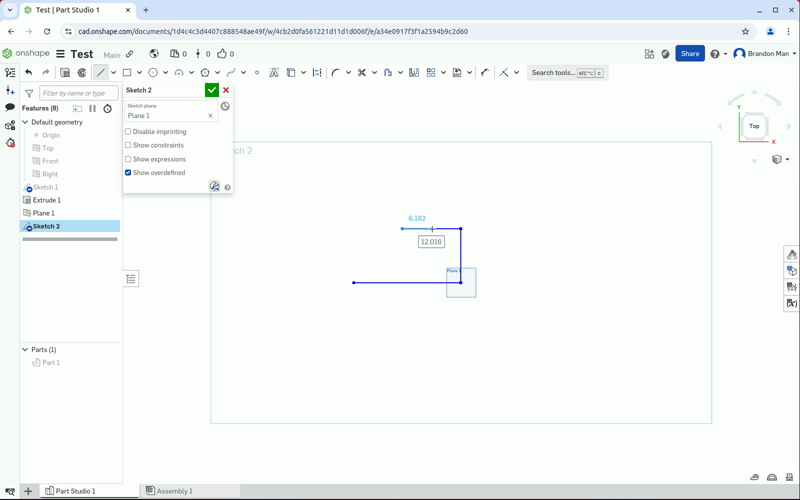
mouse_move(375, 228)
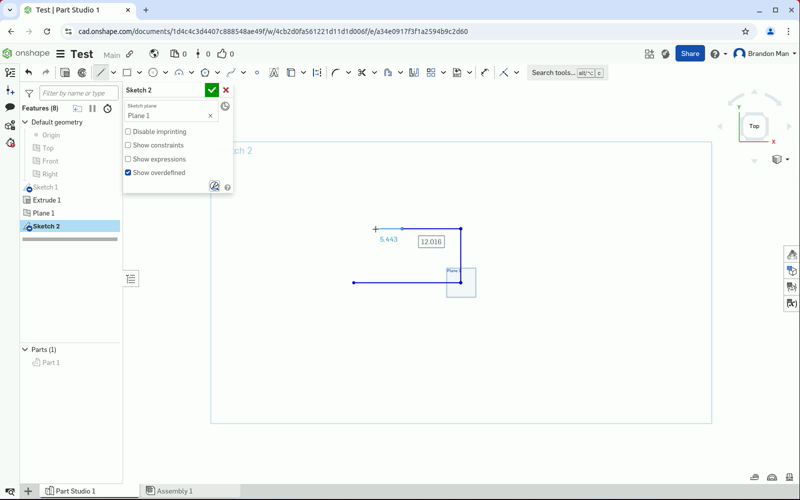
click(375, 228)
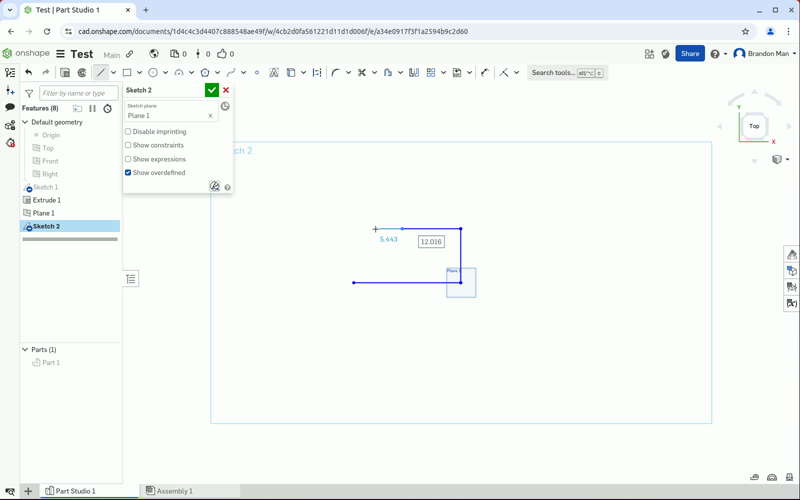
key_up(shift)
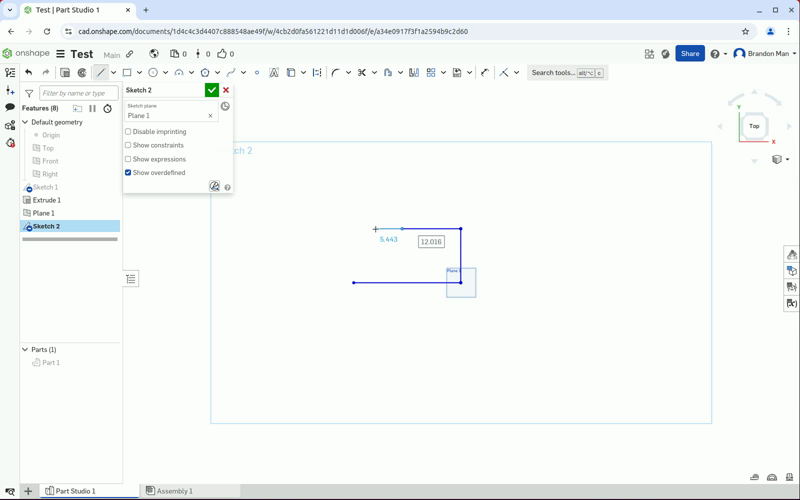
key_down(shift)
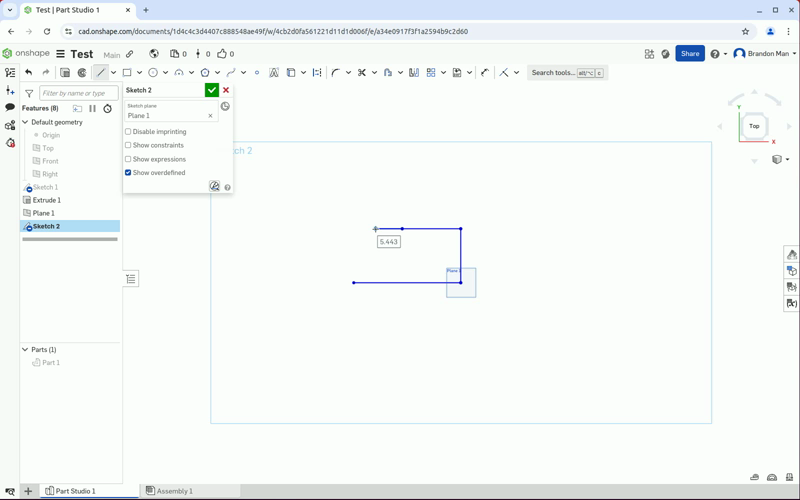
mouse_move(405, 228)
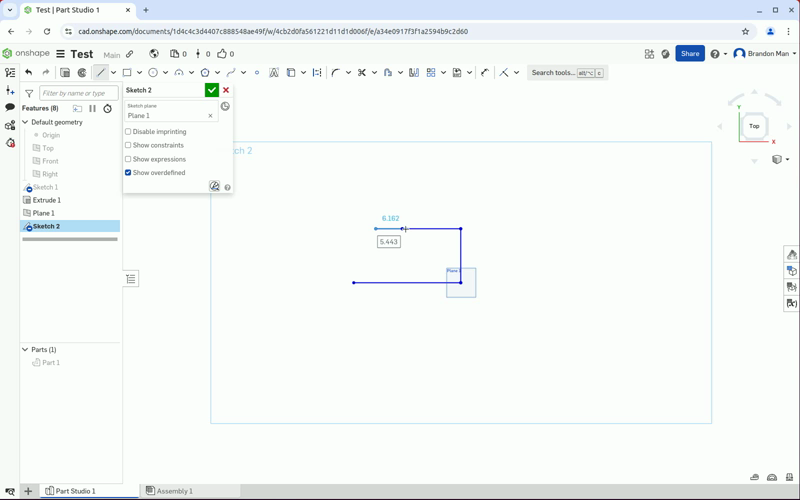
mouse_move(353, 228)
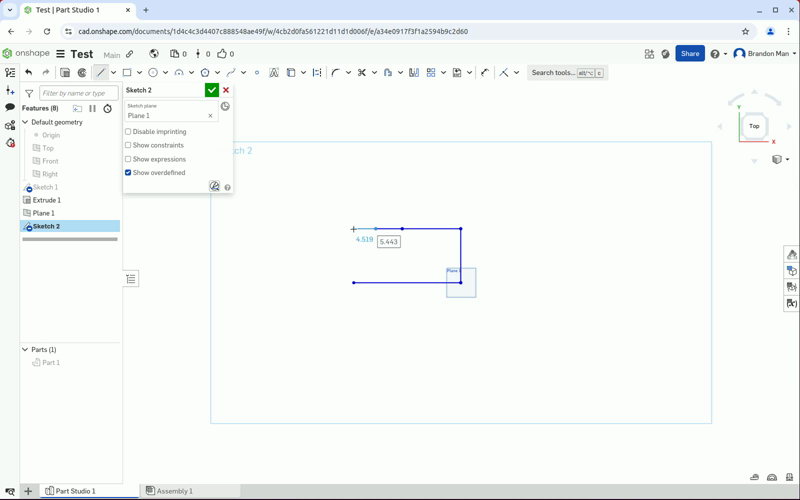
click(353, 228)
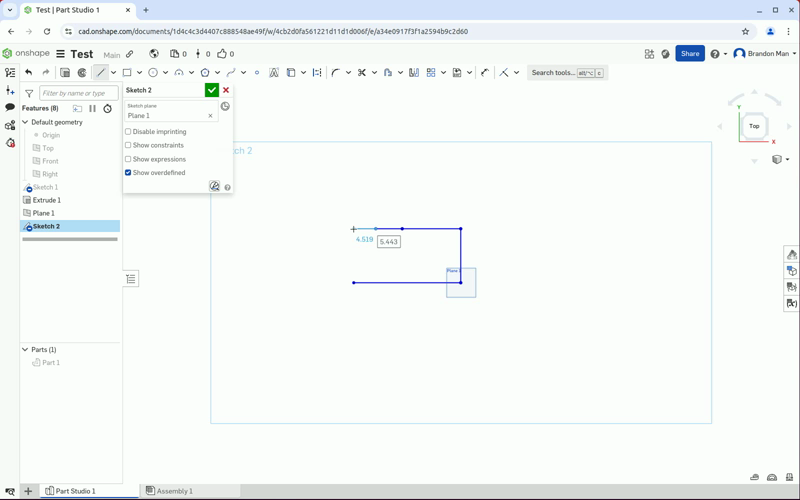
key_up(shift)
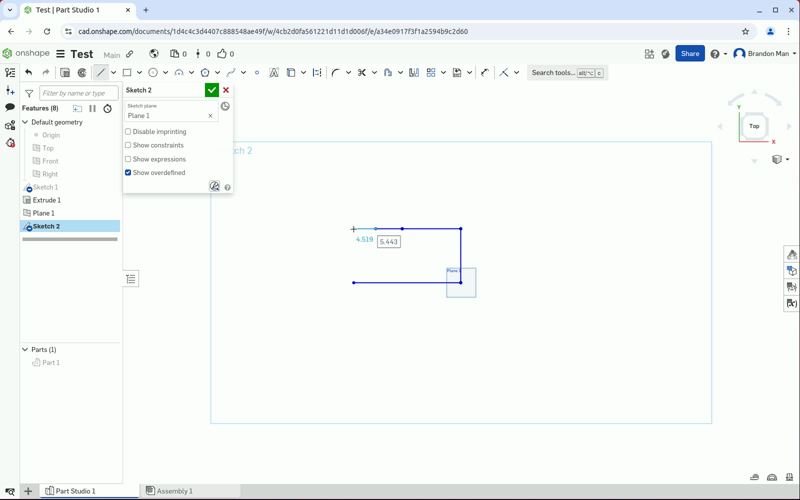
mouse_move(383, 228)
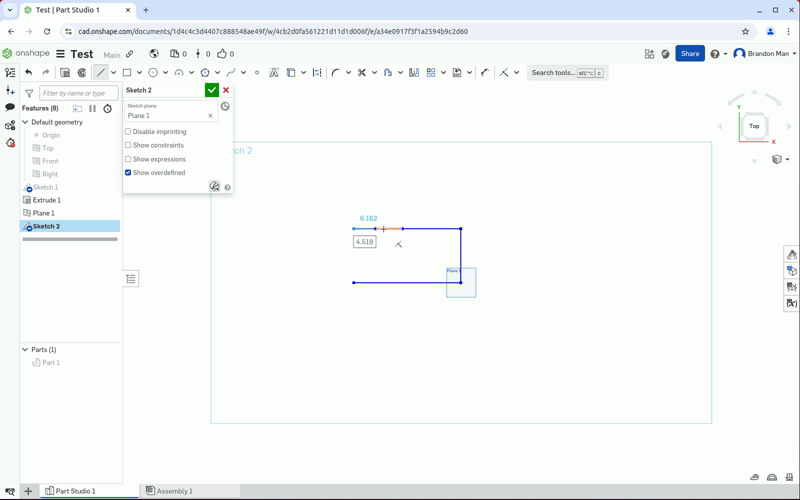
key_down(shift)
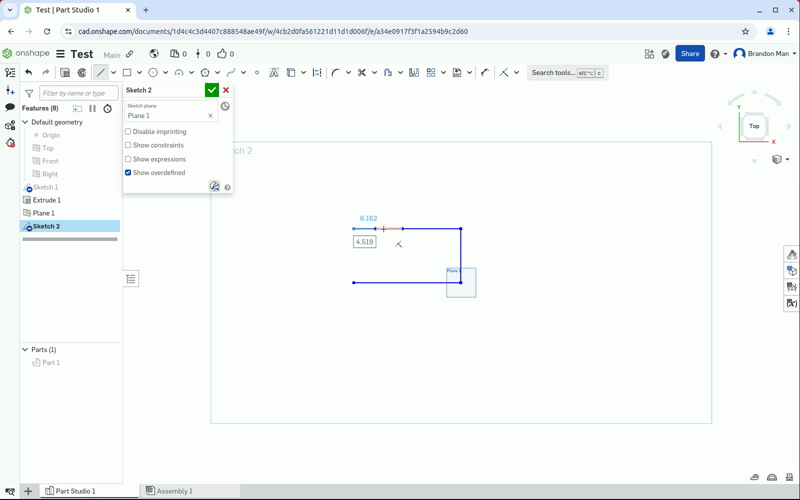
mouse_move(353, 282)
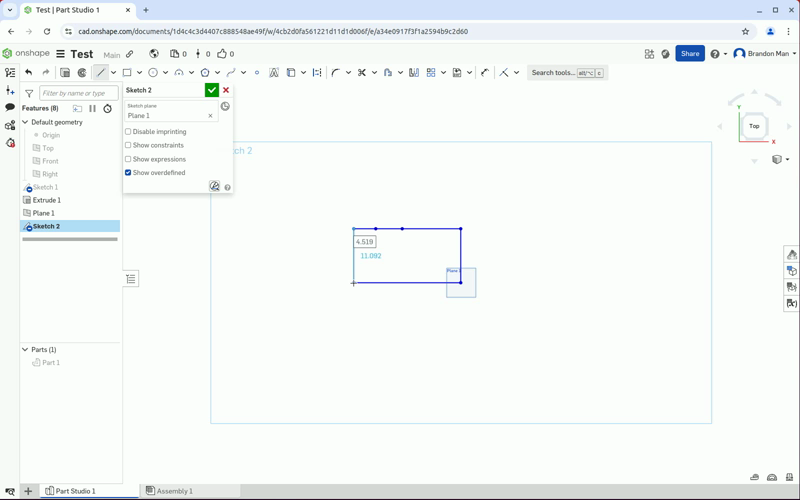
key_up(shift)
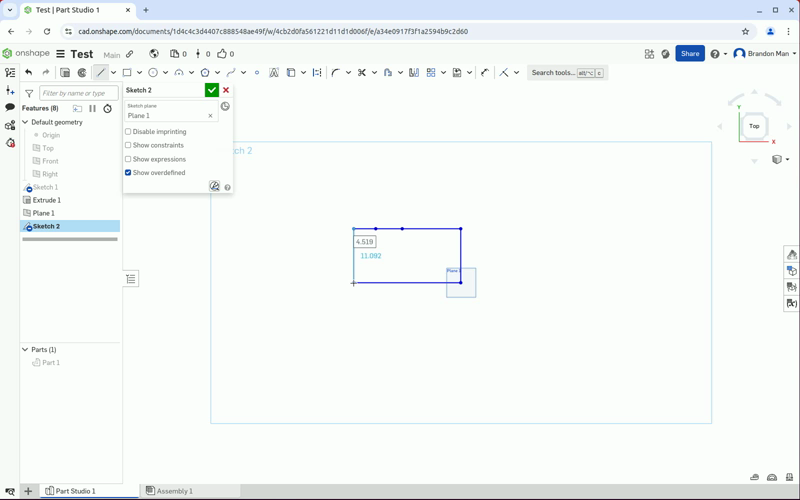
click(353, 282)
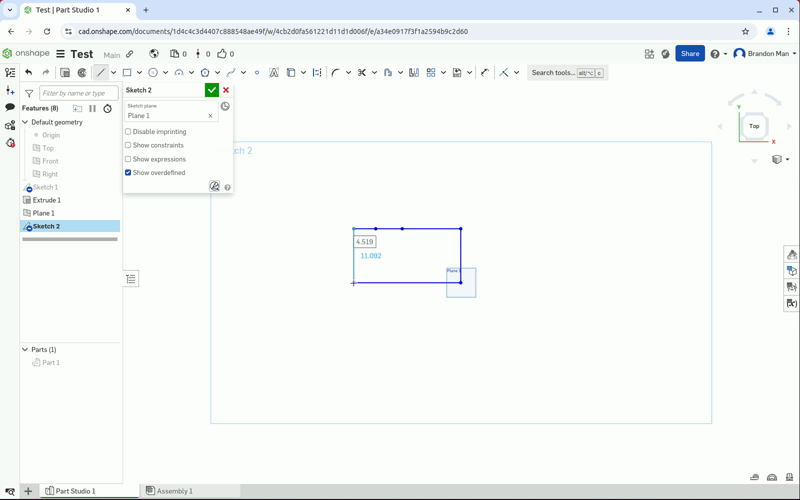
key(esc)
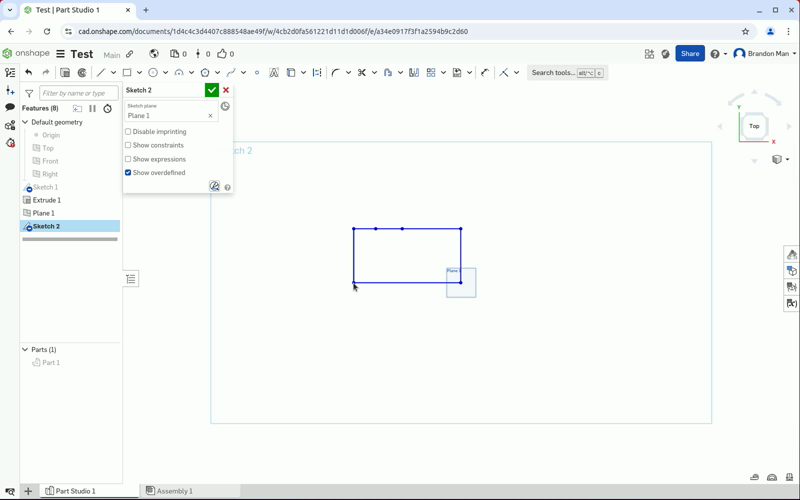
mouse_move(432, 265)
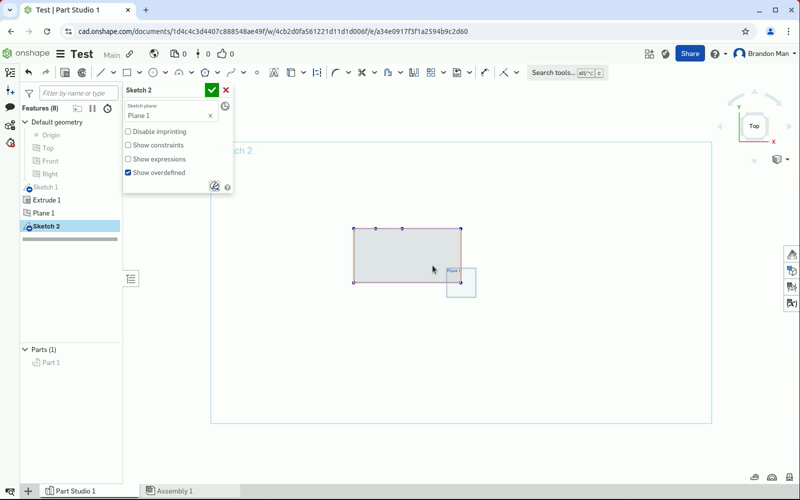
click(432, 265)
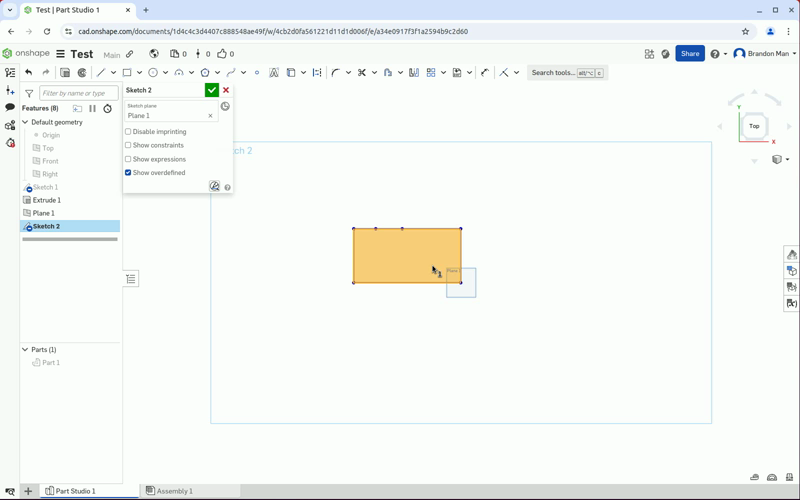
mouse_move(73, 352)
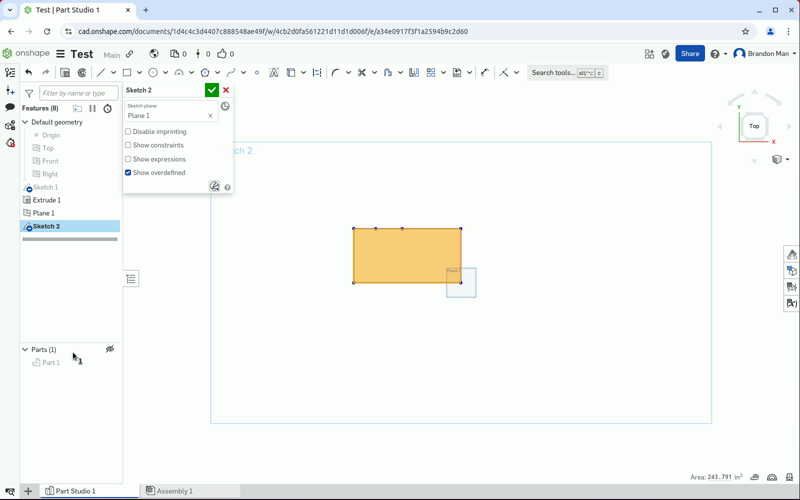
key(shift+y)
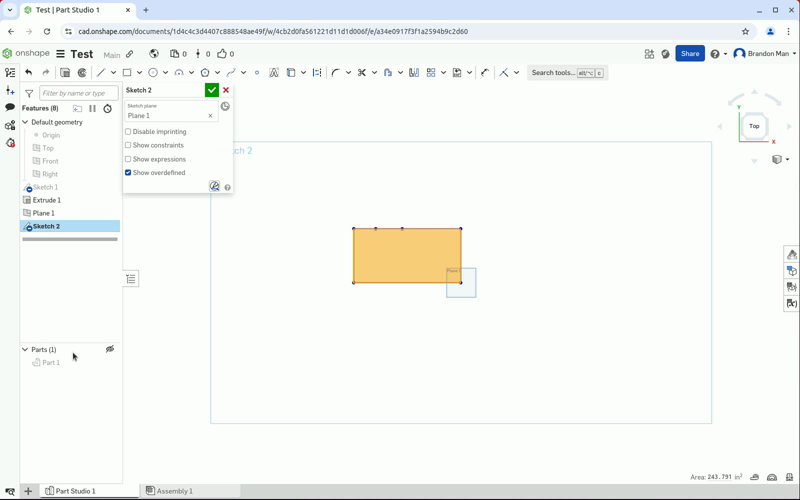
key(shift+e)
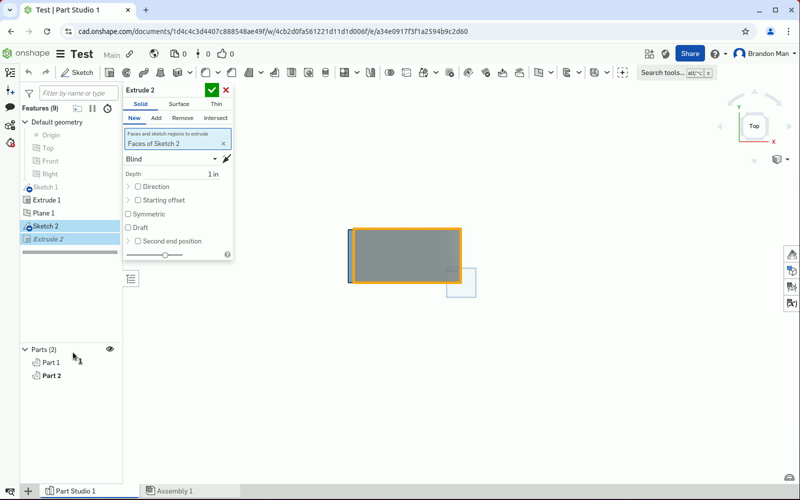
mouse_move(143, 106)
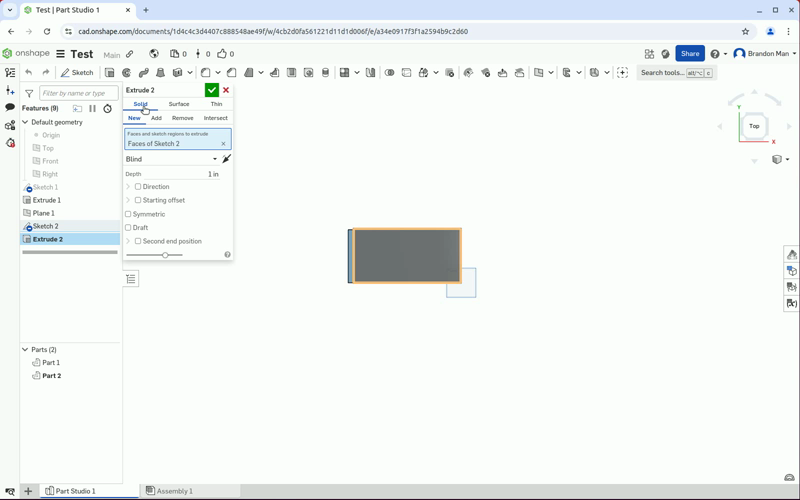
click(143, 106)
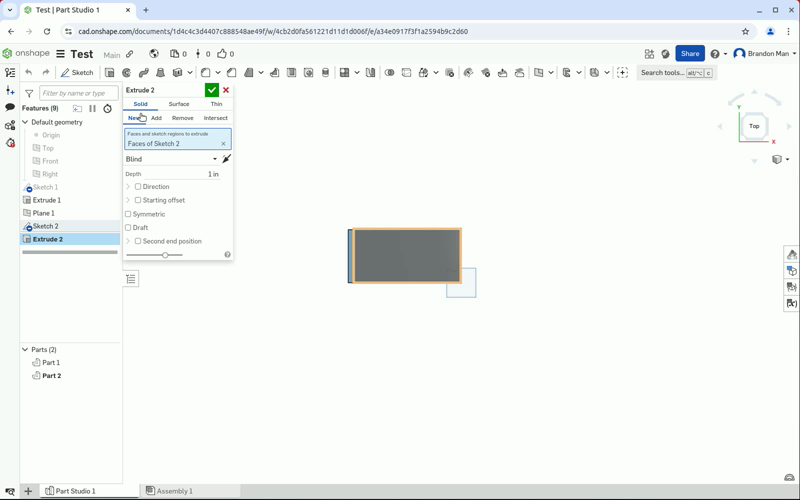
mouse_move(137, 120)
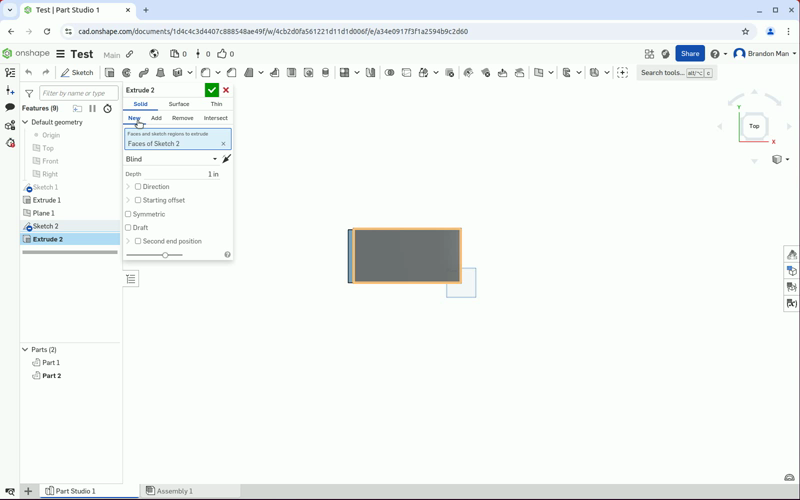
click(137, 120)
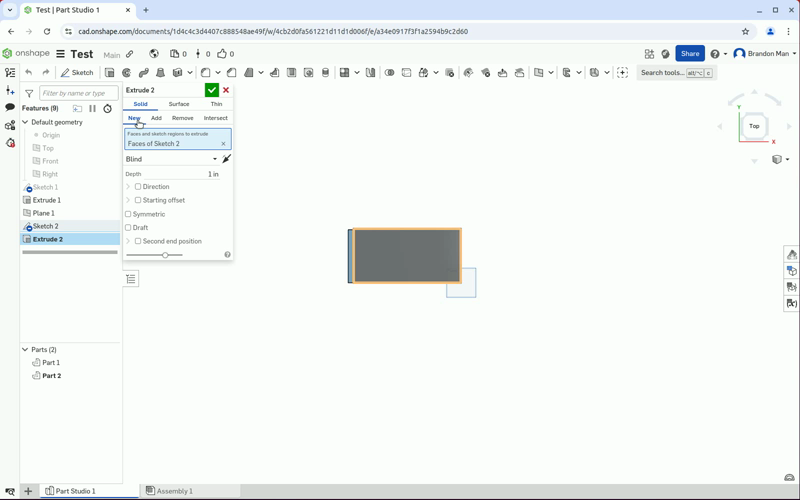
key(tab, 4)
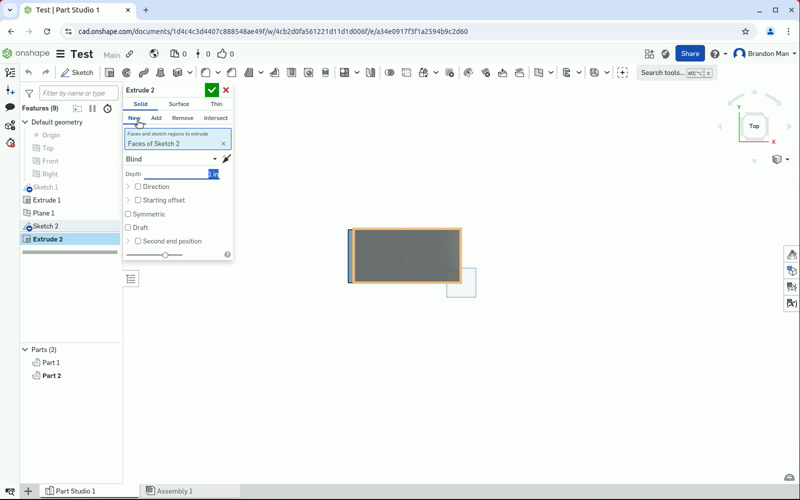
text(1.204)
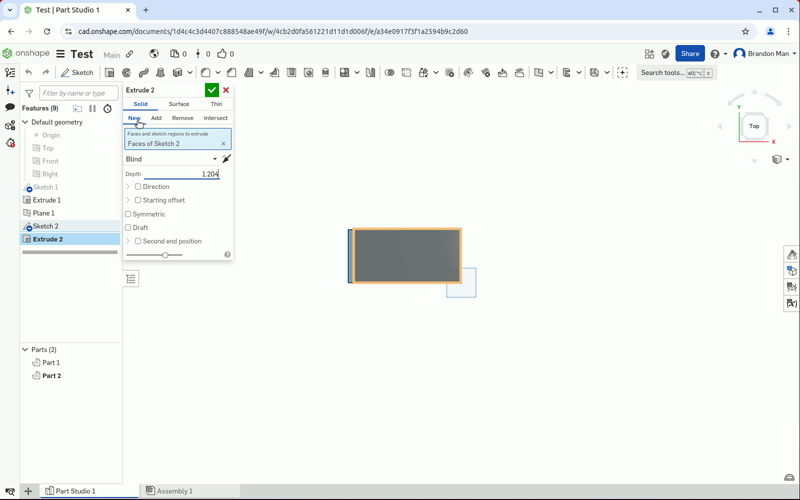
key(enter)
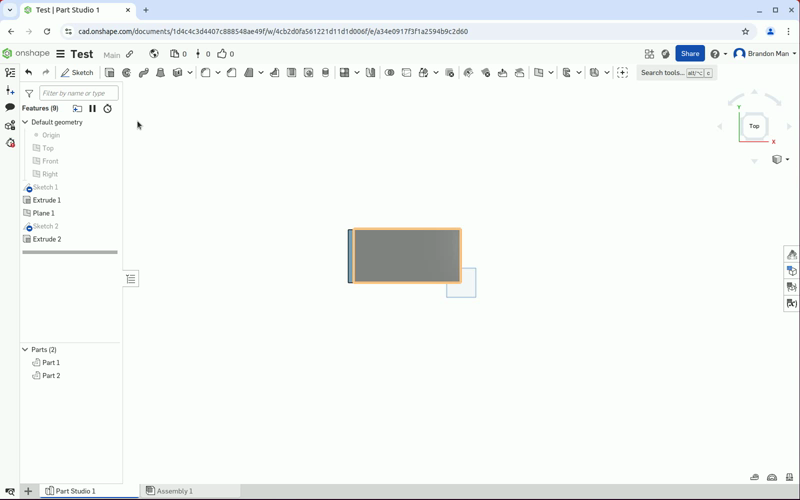
key(shift+h)
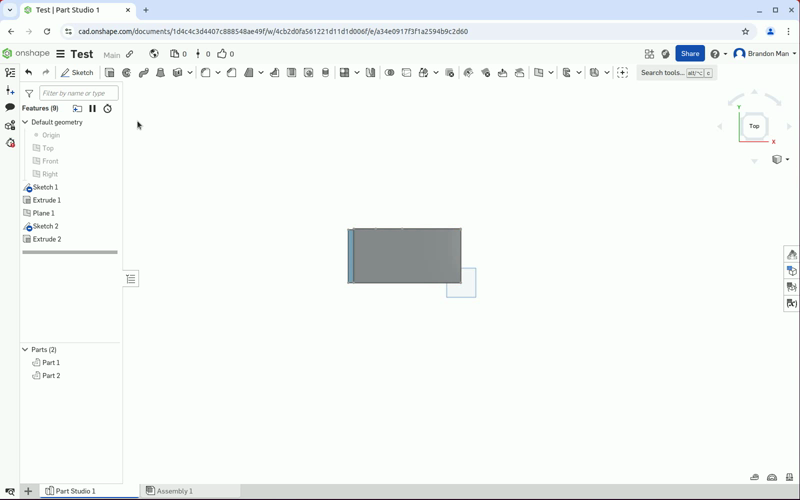
key(shift+h)
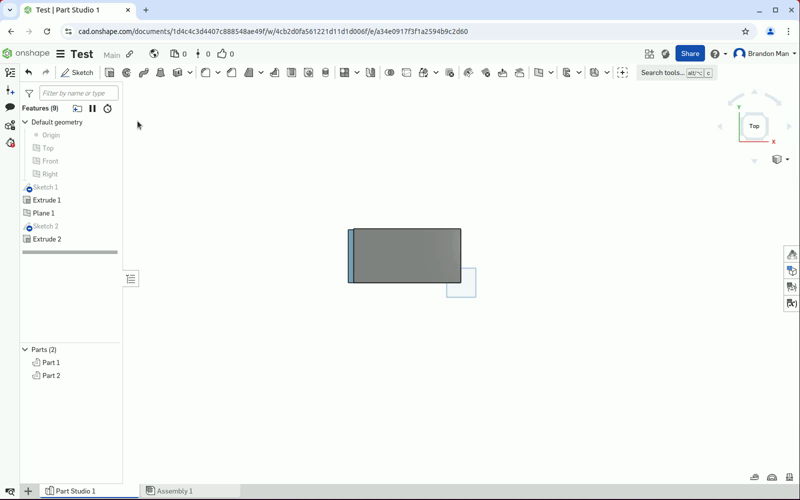
mouse_move(73, 189)
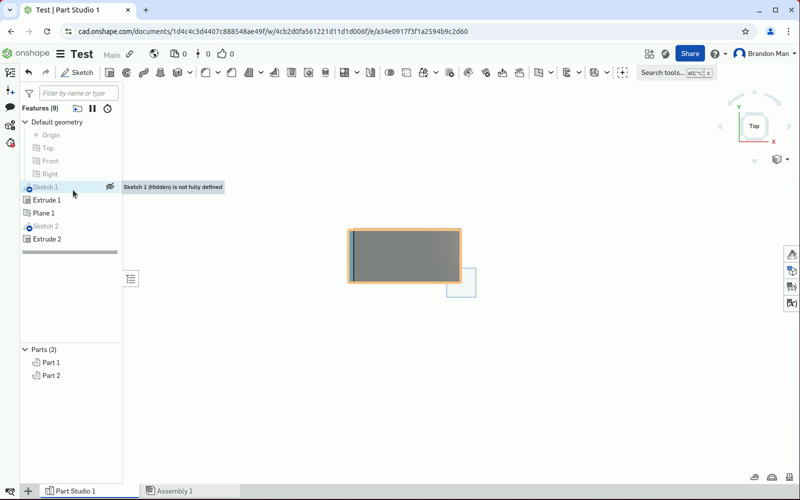
click(73, 189)
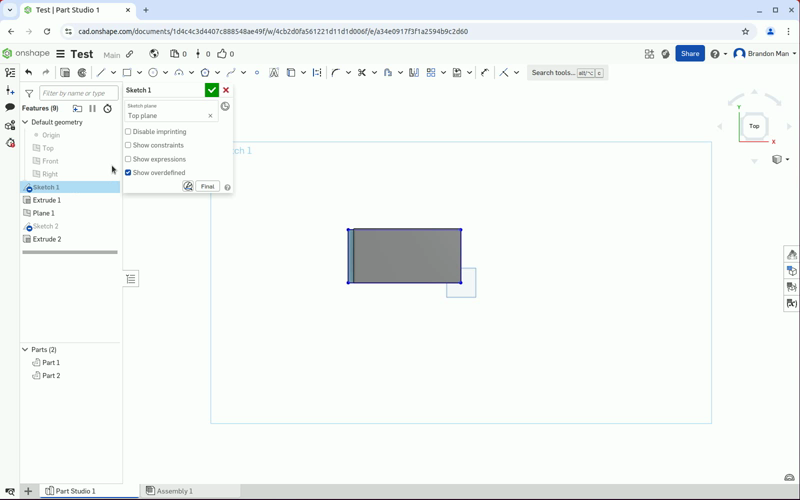
mouse_move(229, 92)
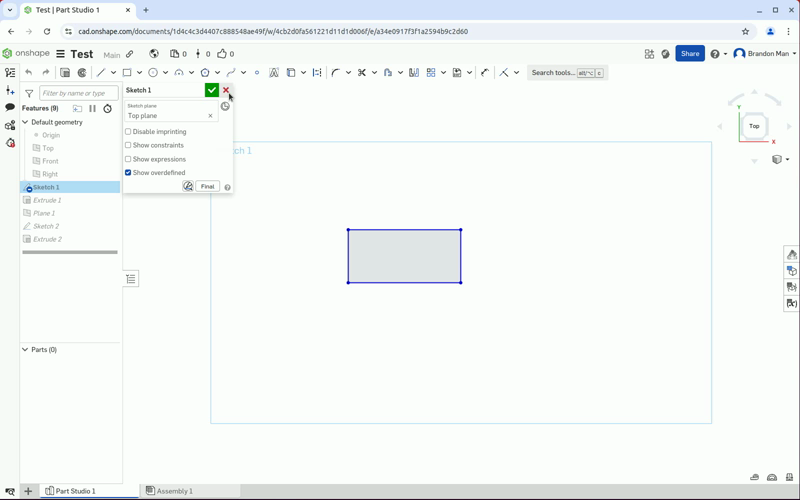
click(229, 92)
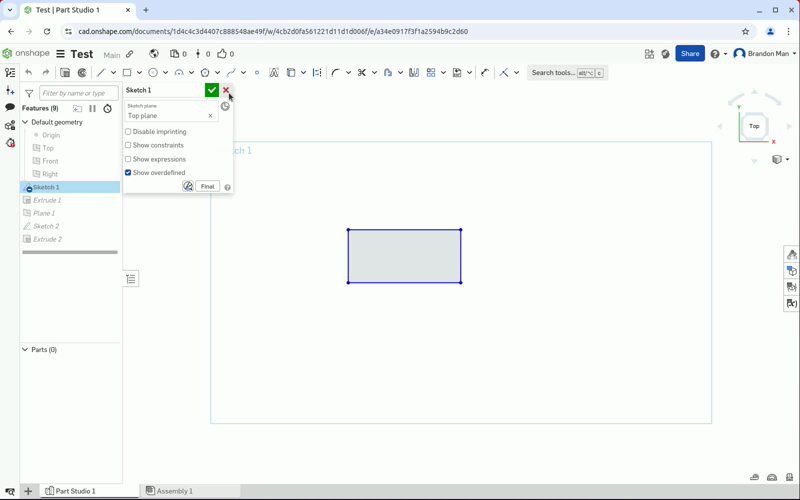
key(shift+s)
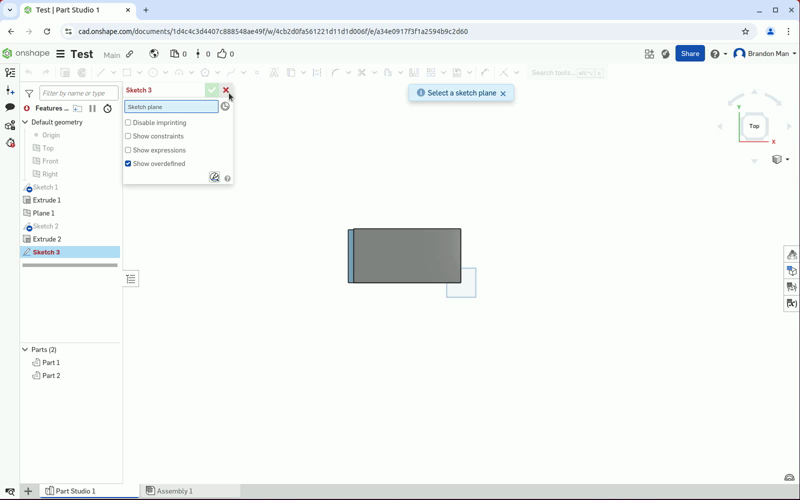
mouse_move(73, 215)
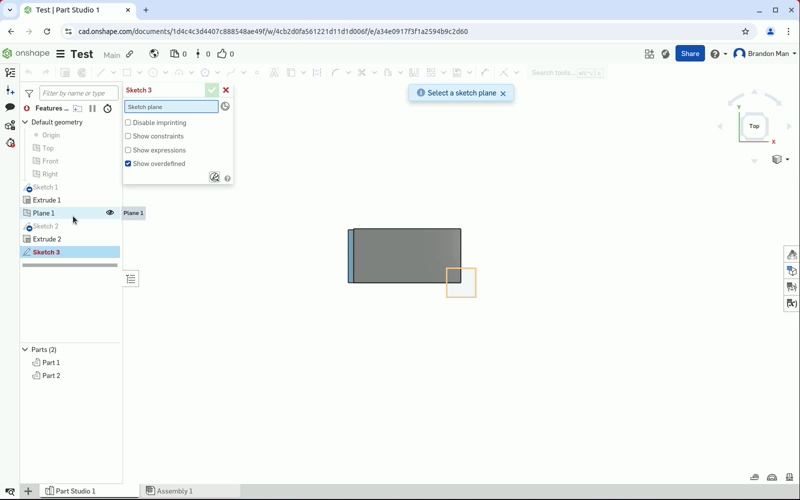
click(73, 215)
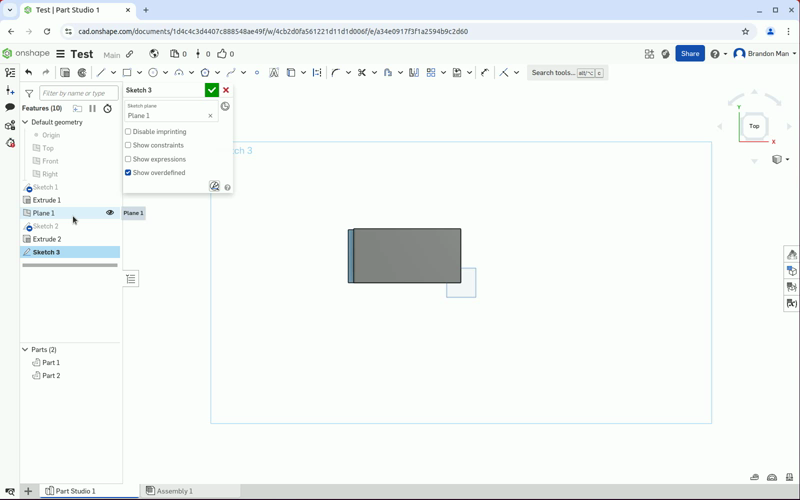
mouse_move(73, 352)
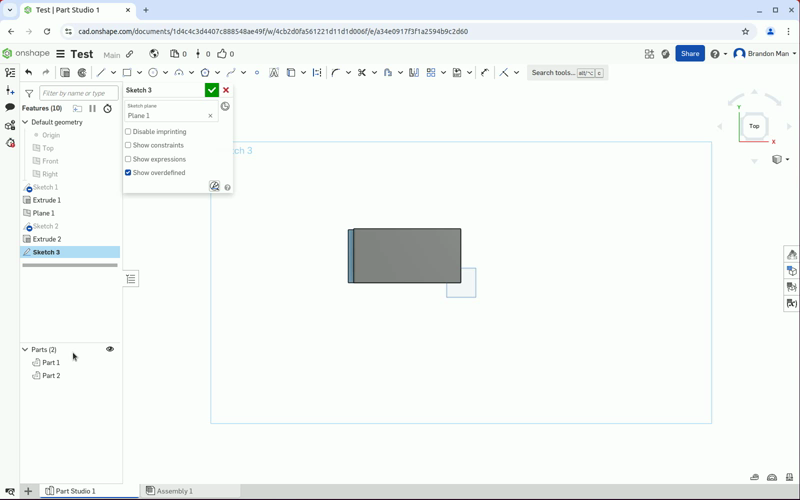
key(y)
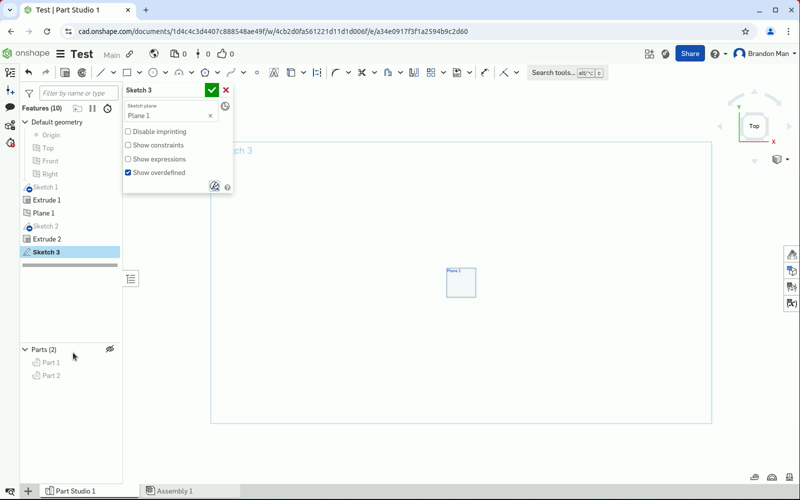
key(l)
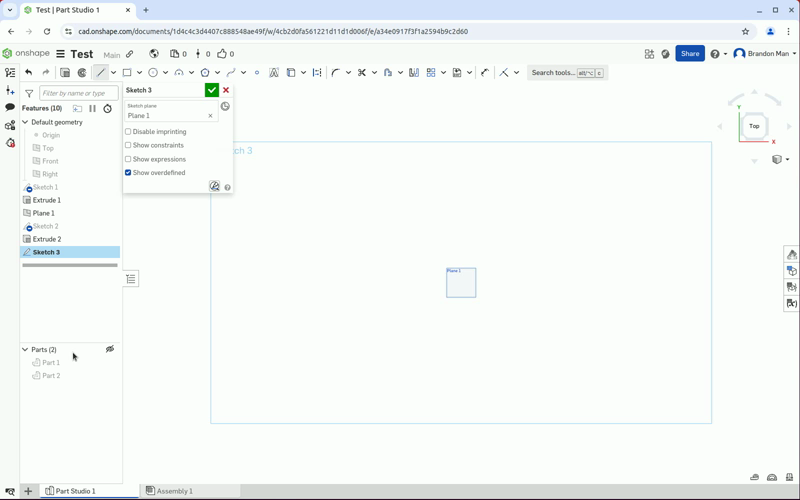
key_down(shift)
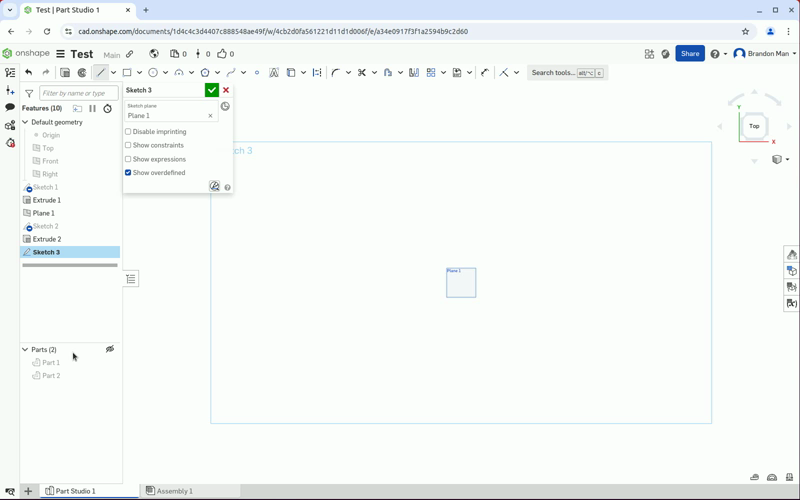
mouse_move(375, 228)
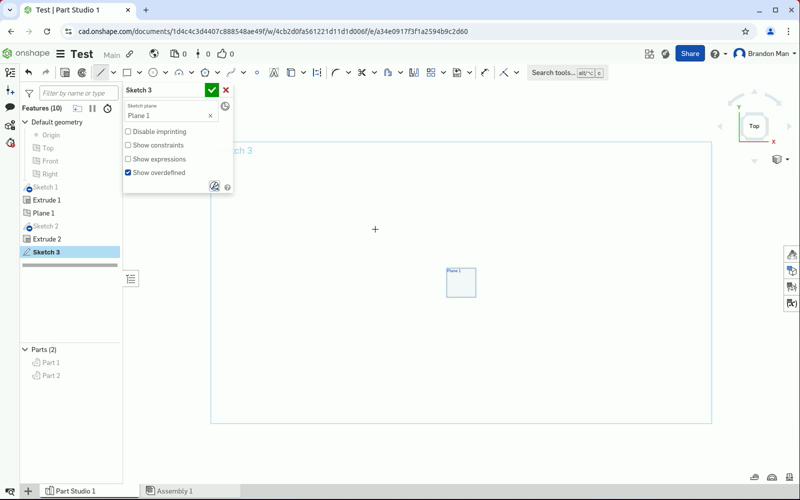
click(375, 228)
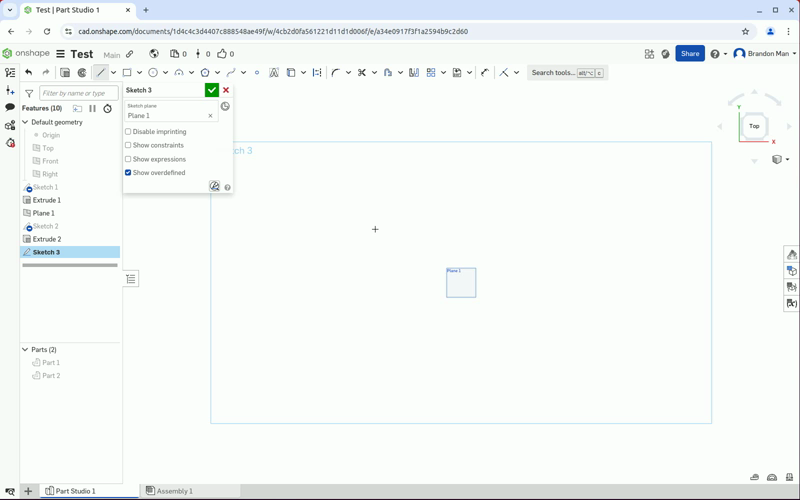
key_up(shift)
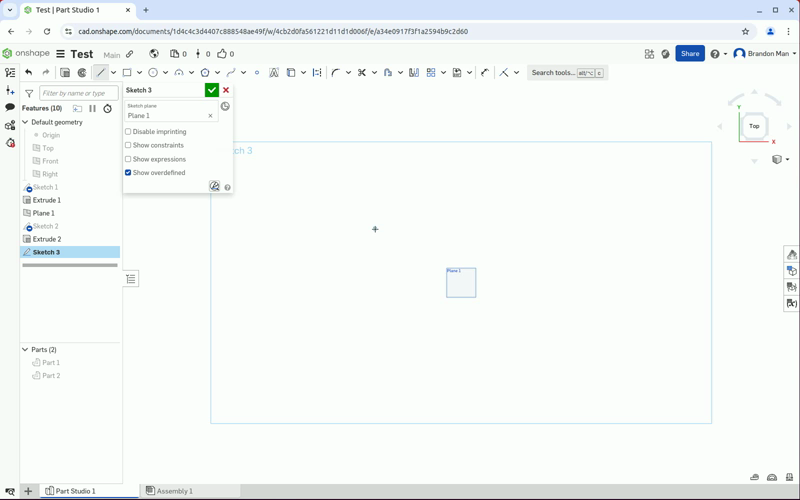
key_down(shift)
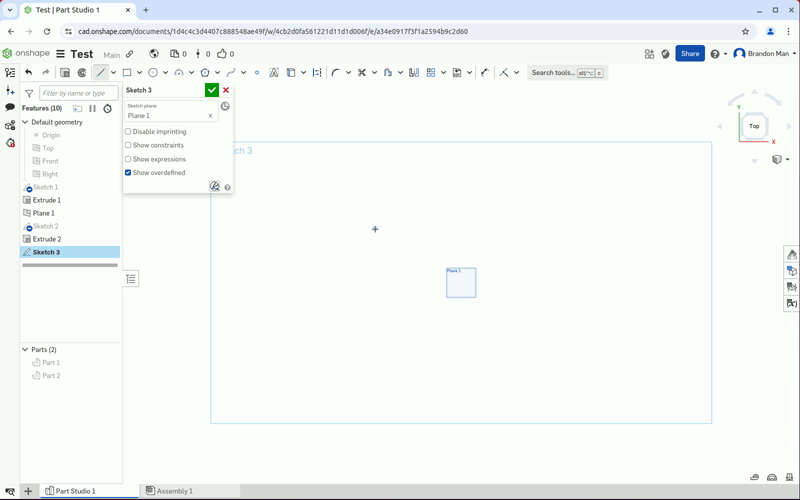
mouse_move(405, 228)
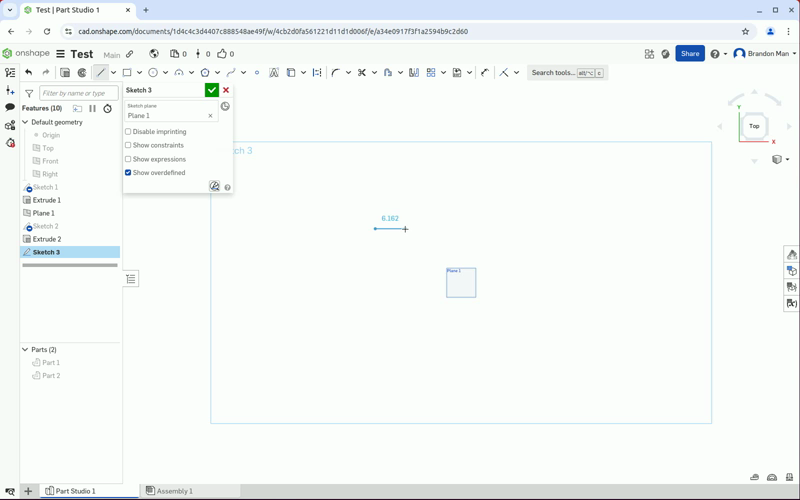
mouse_move(403, 228)
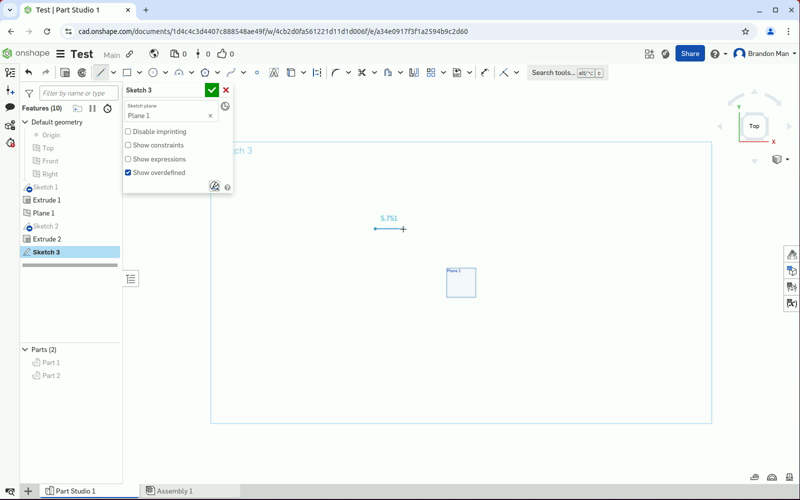
click(403, 228)
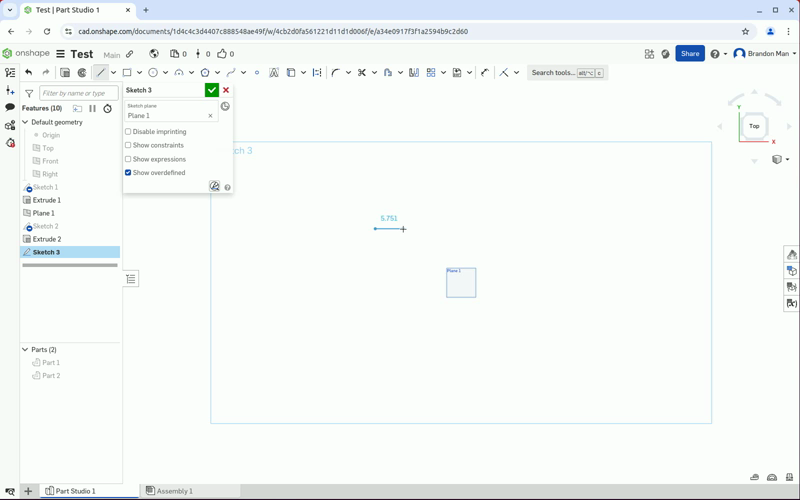
key_up(shift)
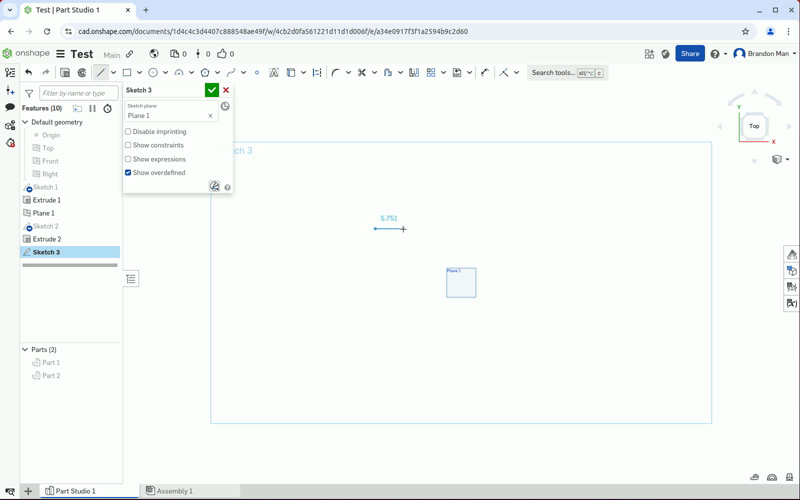
key_down(shift)
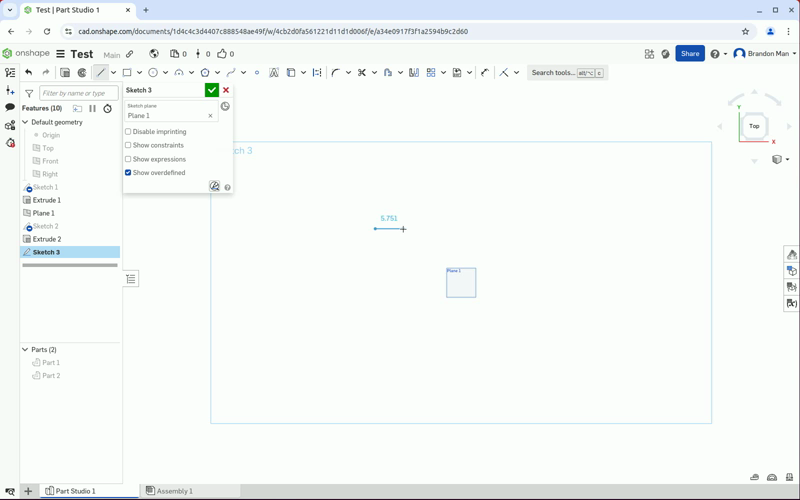
mouse_move(433, 228)
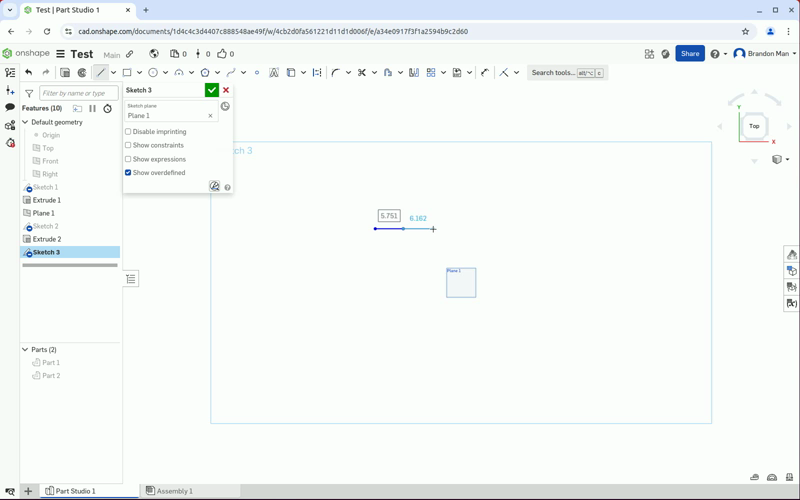
mouse_move(403, 217)
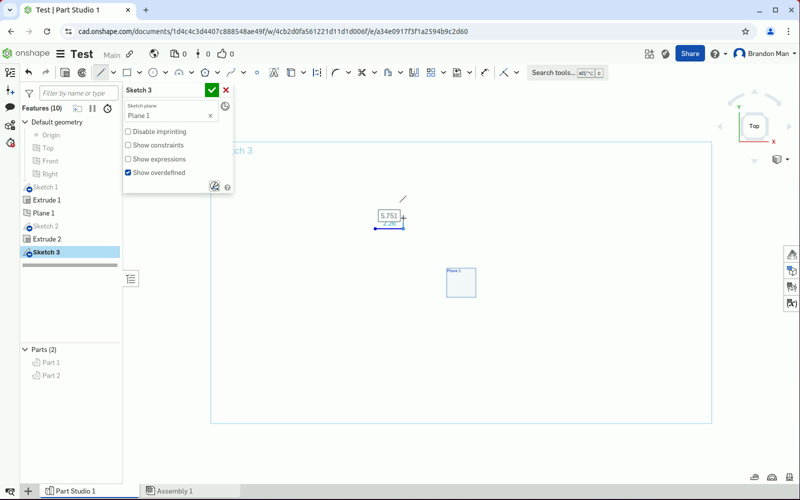
click(403, 217)
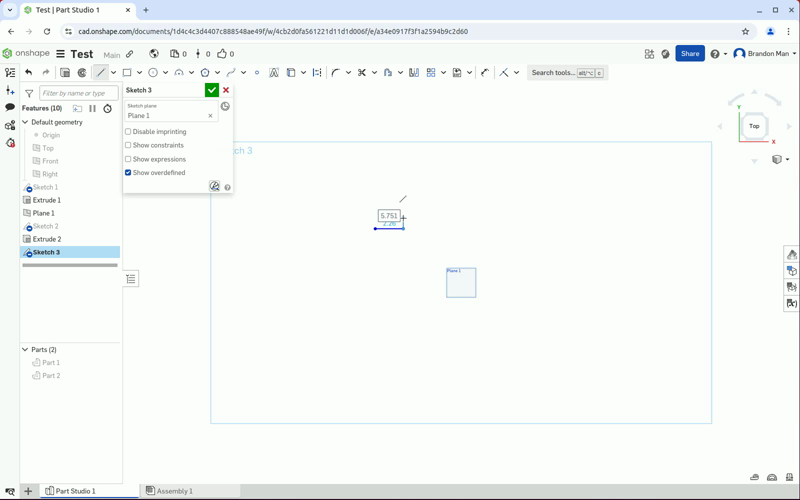
key_up(shift)
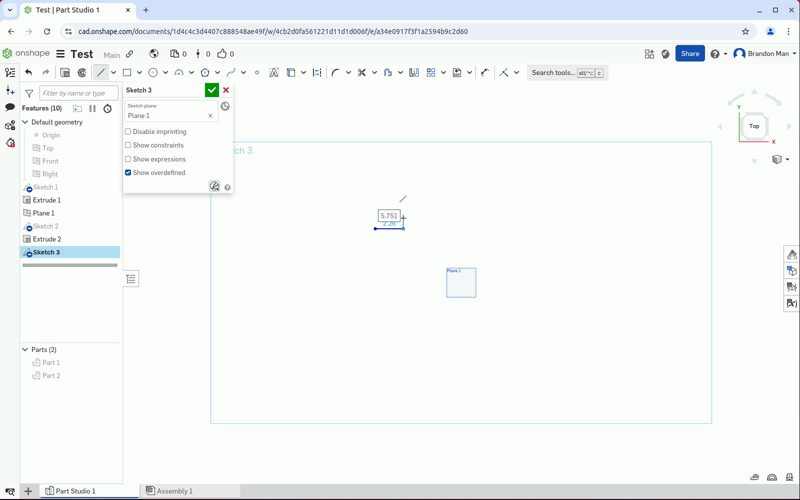
key_down(shift)
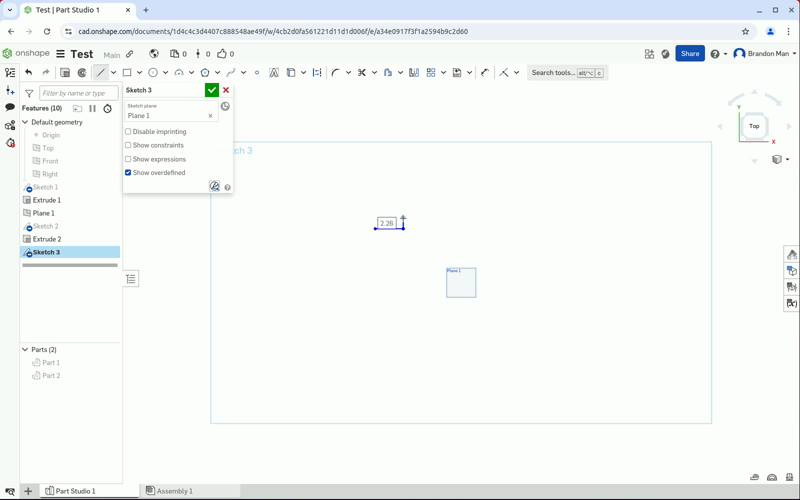
mouse_move(433, 217)
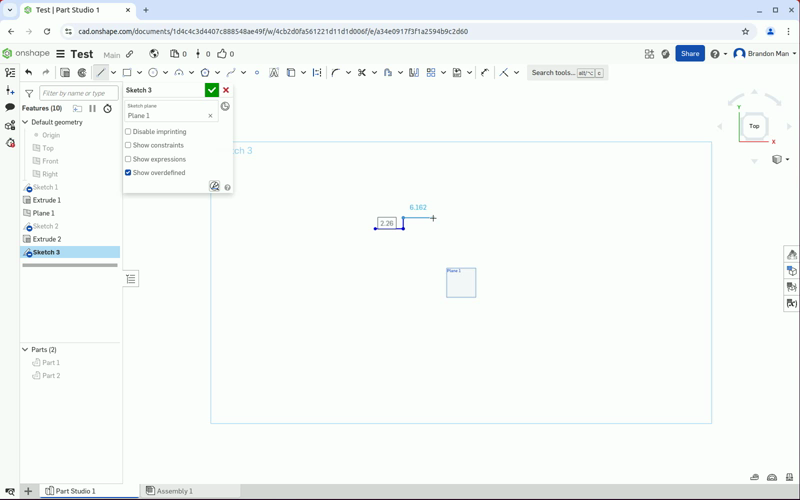
mouse_move(375, 217)
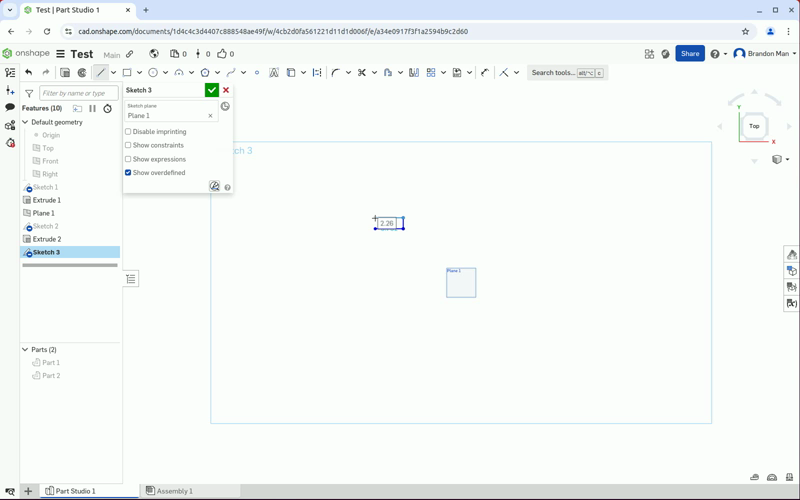
click(375, 217)
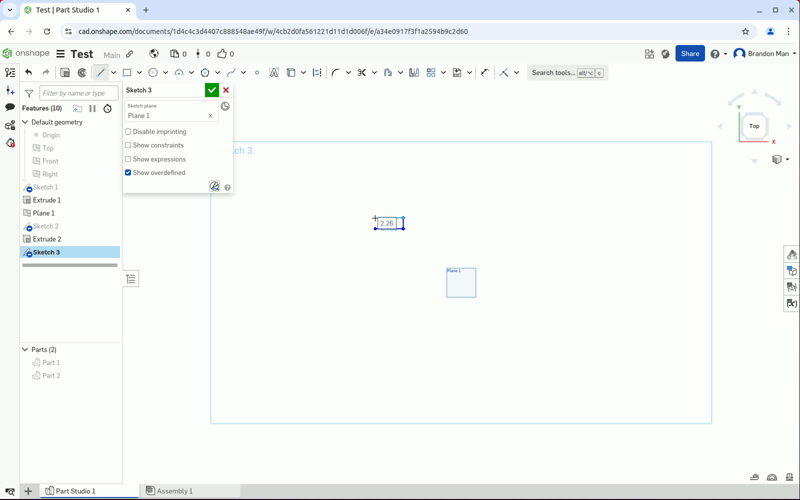
key_up(shift)
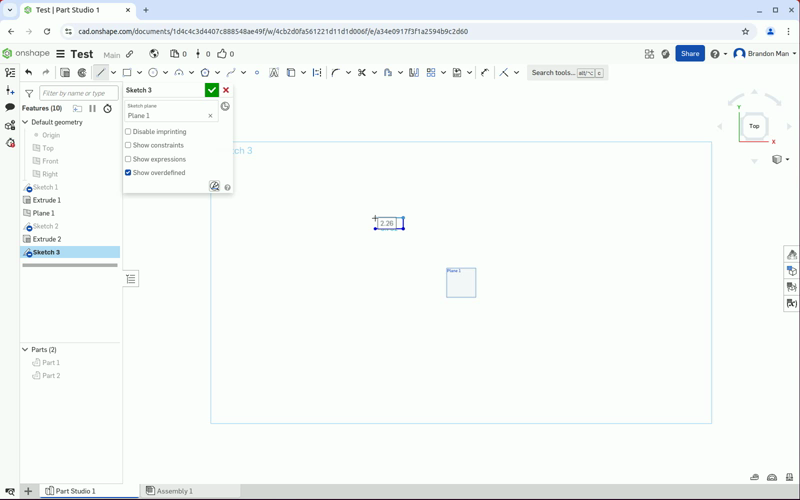
mouse_move(405, 217)
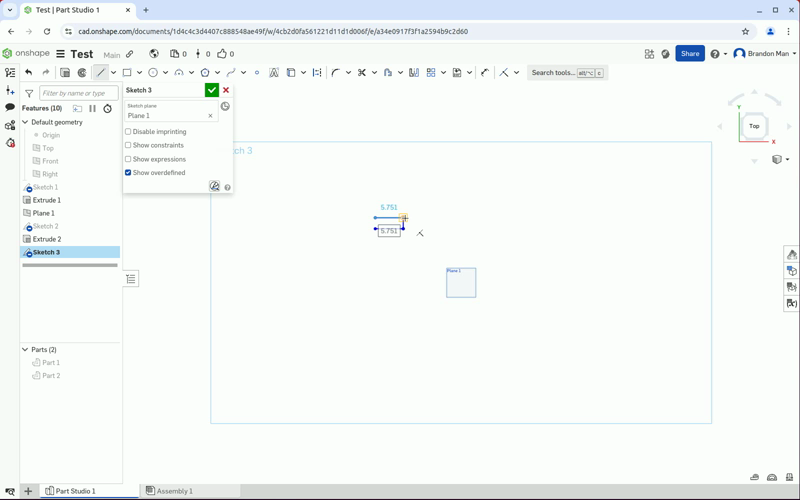
key_down(shift)
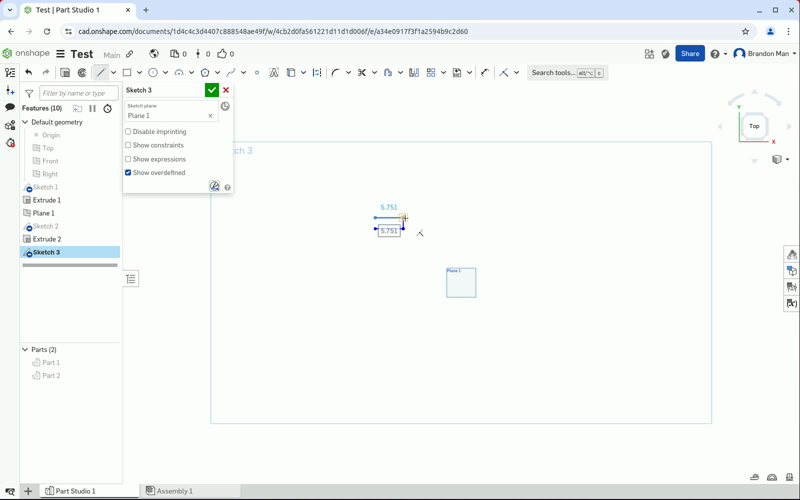
mouse_move(375, 228)
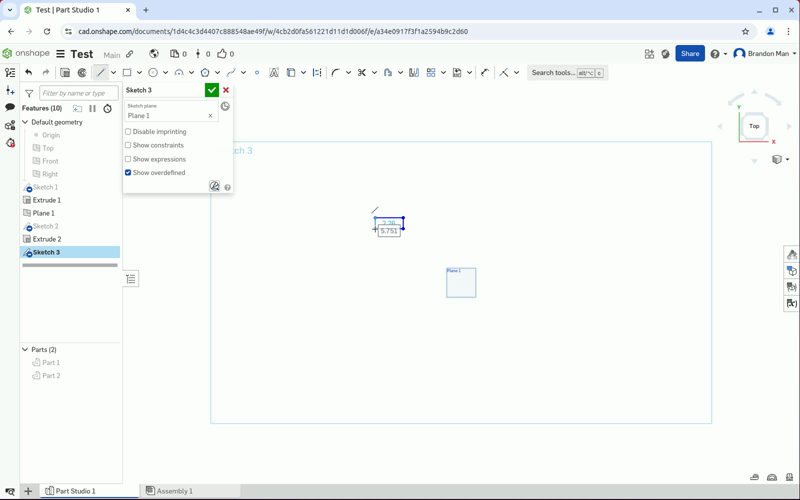
key_up(shift)
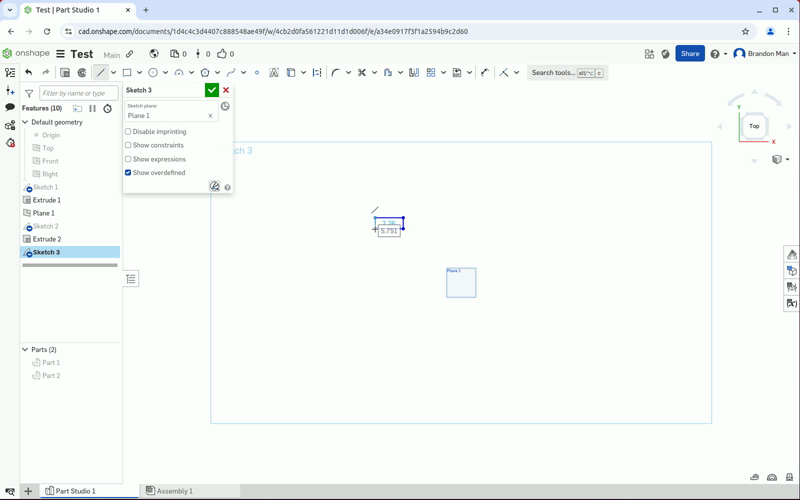
click(375, 228)
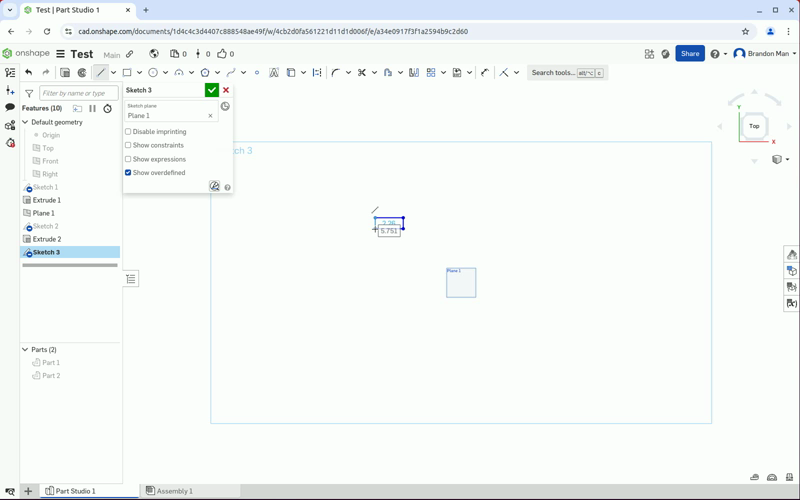
key(esc)
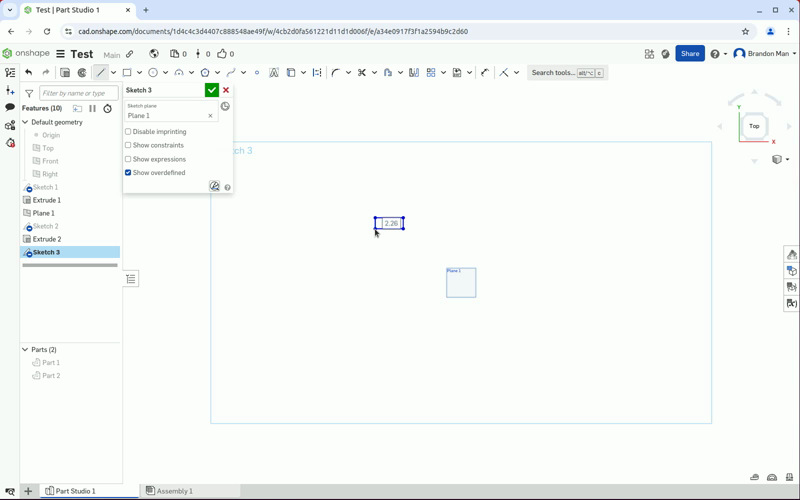
key(c)
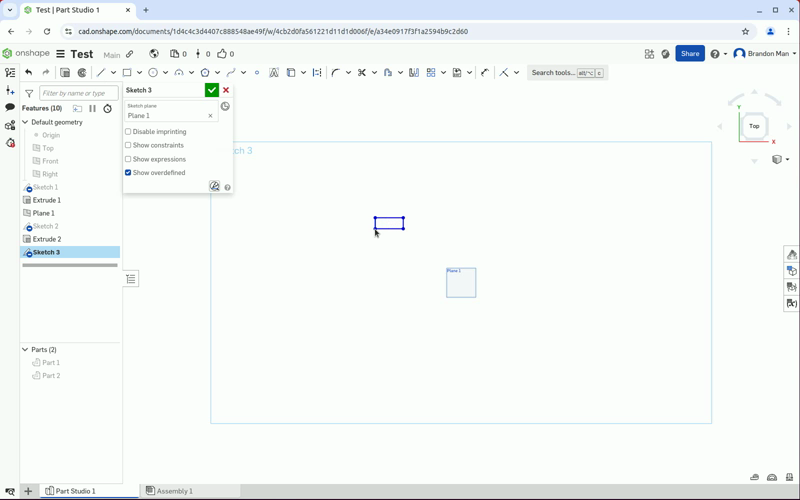
key_down(shift)
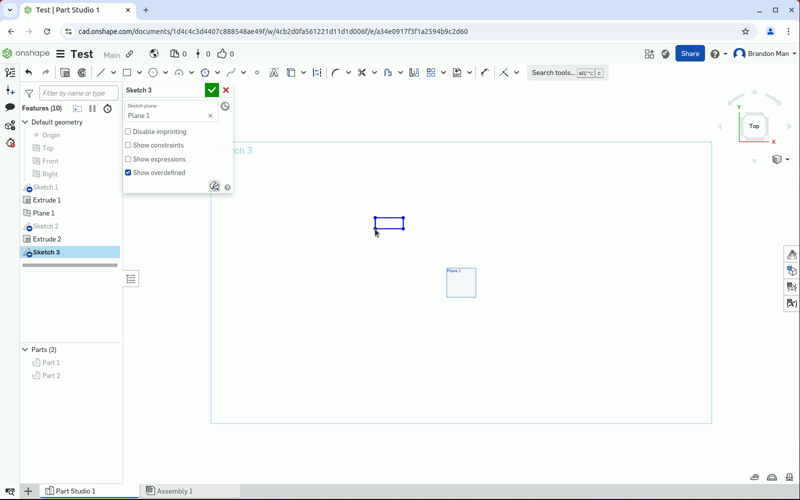
mouse_move(382, 223)
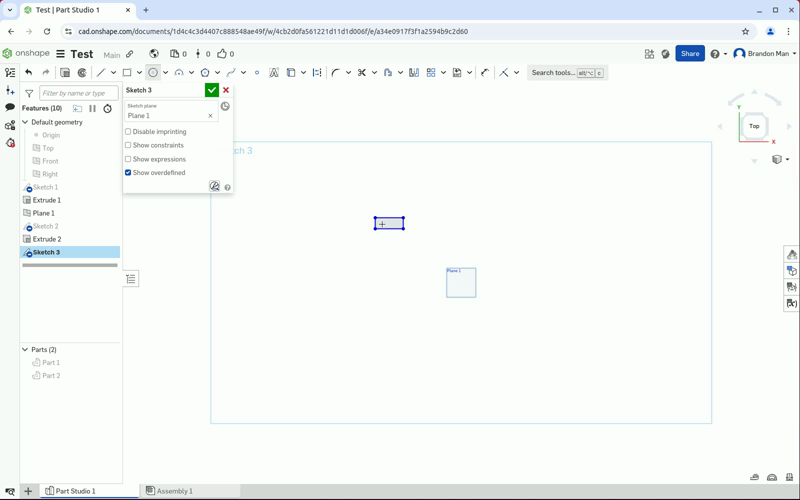
click(382, 223)
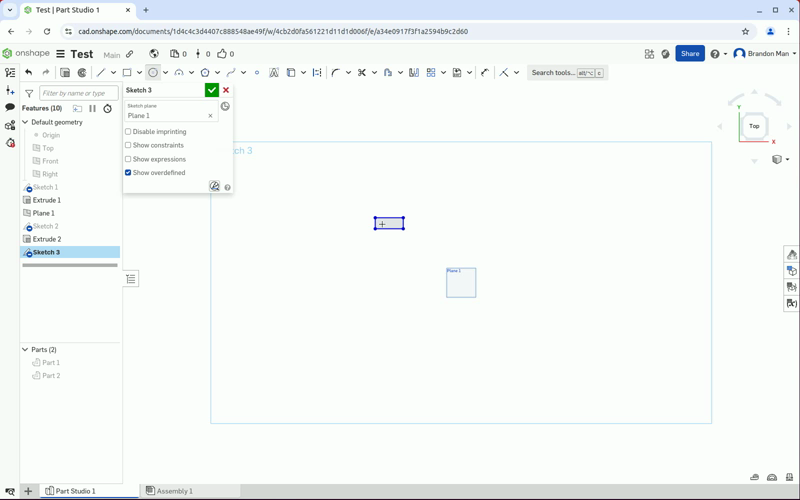
key_up(shift)
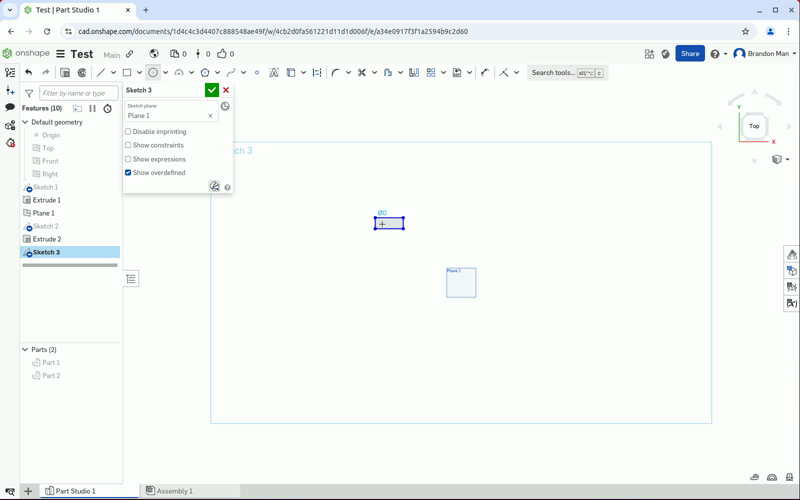
mouse_move(384, 223)
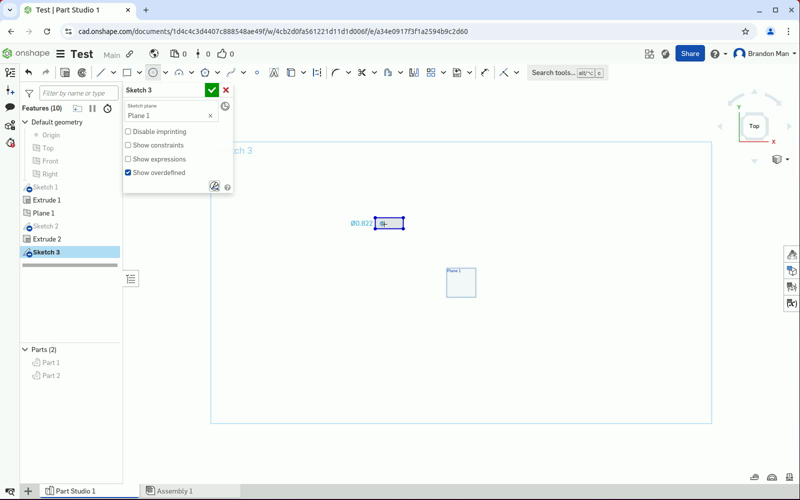
scroll(6)
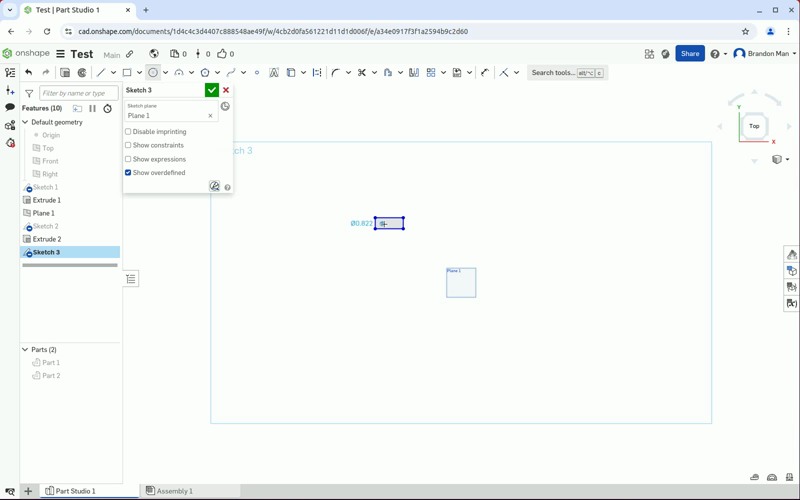
scroll(6)
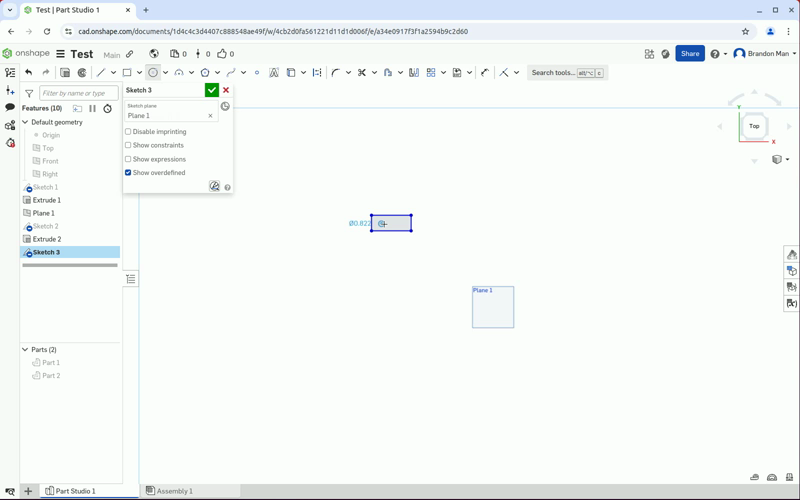
scroll(6)
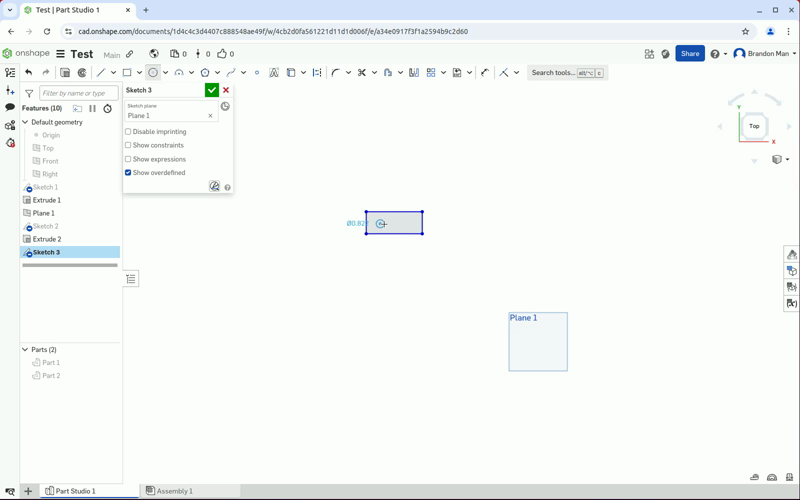
scroll(6)
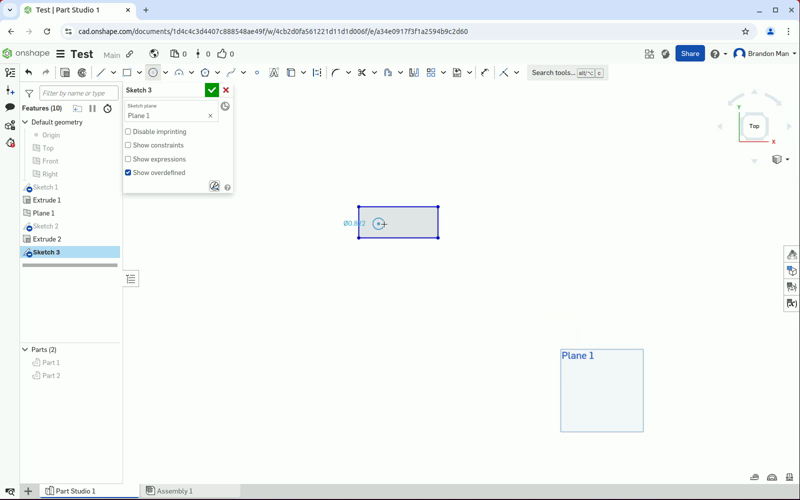
scroll(6)
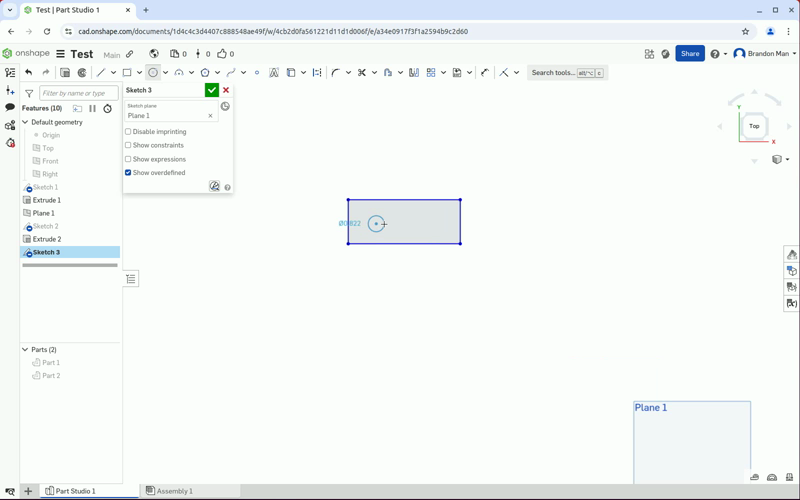
scroll(6)
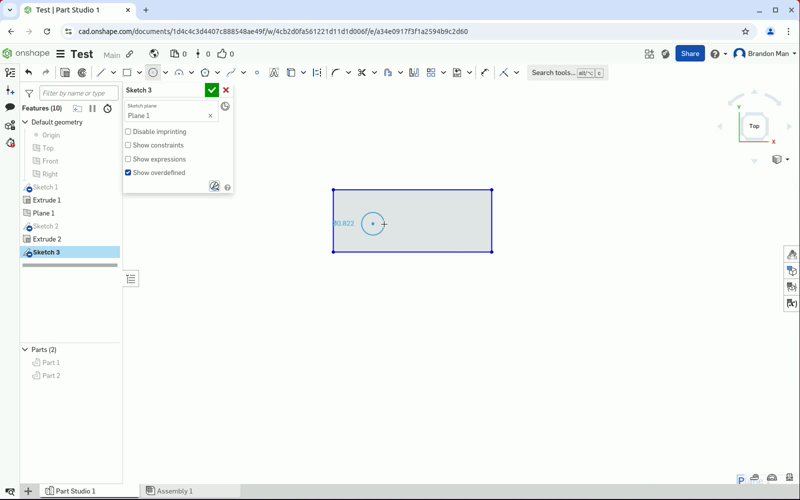
scroll(6)
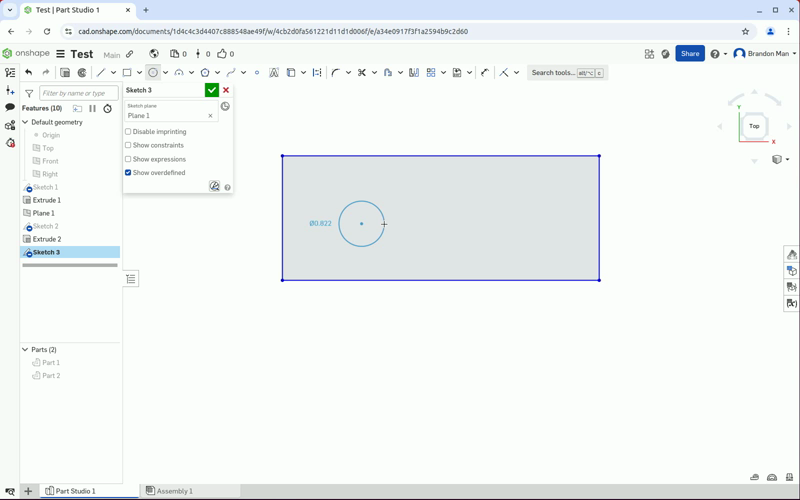
click(384, 223)
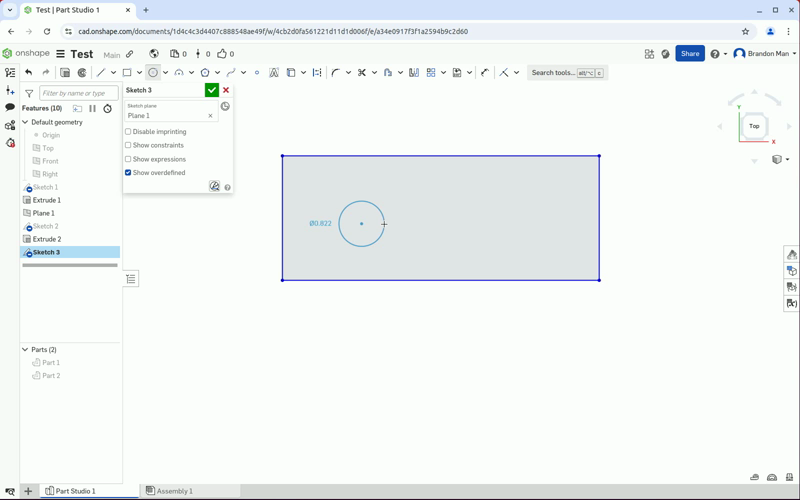
scroll(-6)
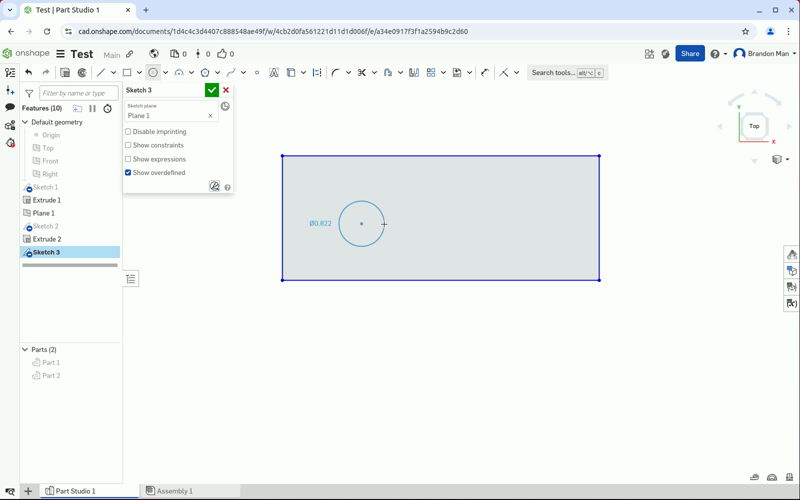
scroll(-6)
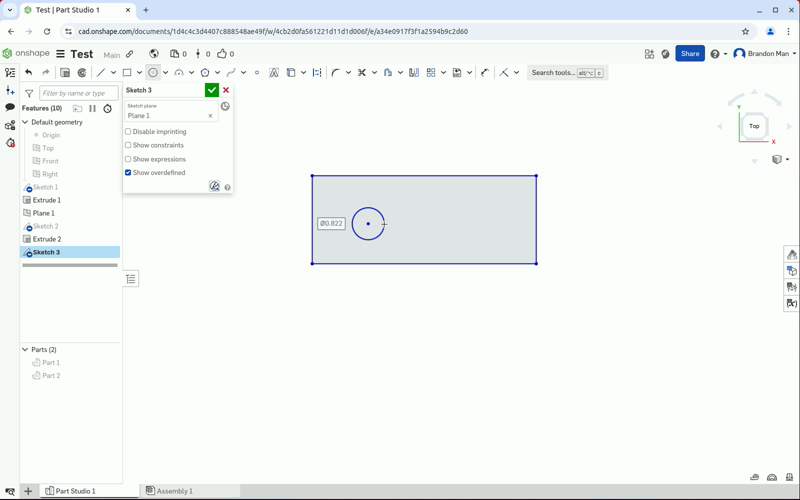
scroll(-6)
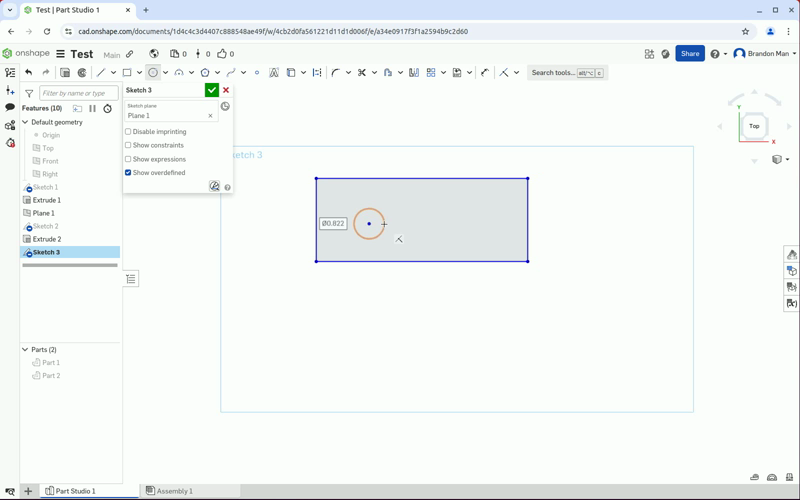
scroll(-6)
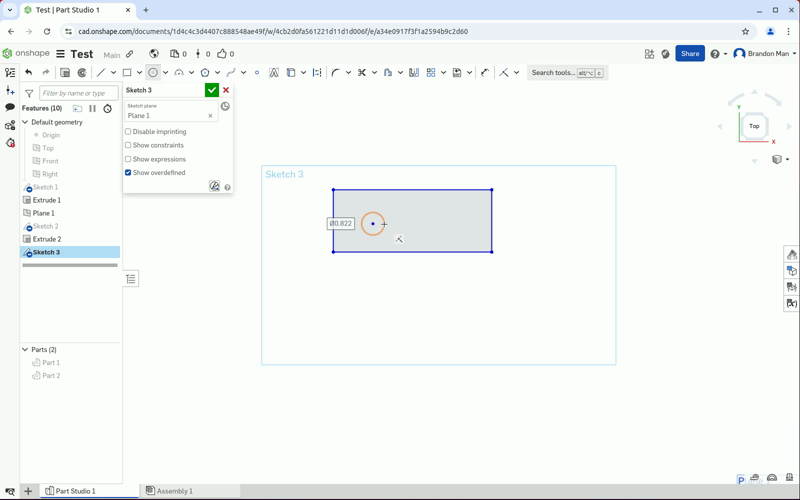
scroll(-6)
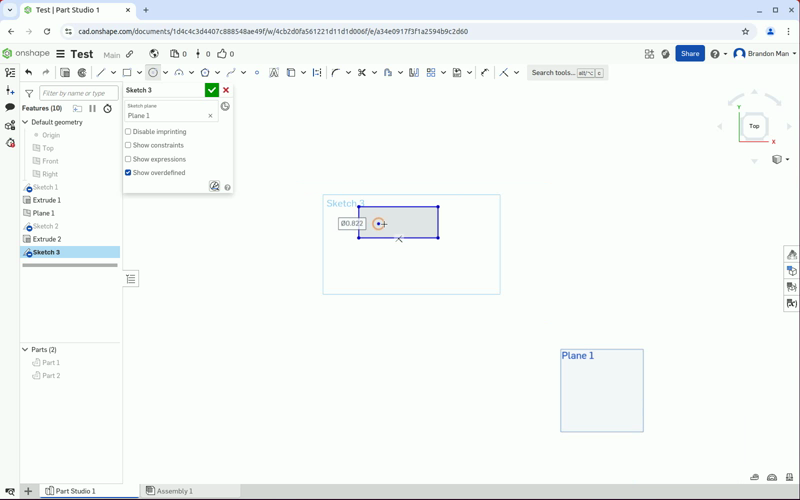
scroll(-6)
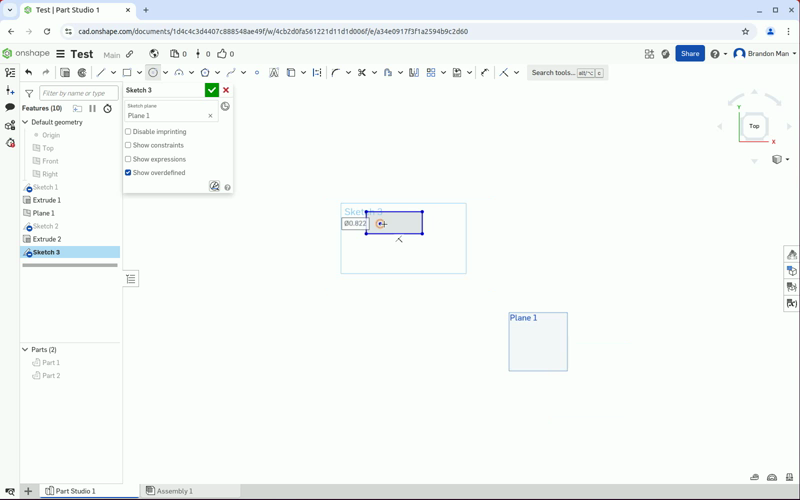
scroll(-6)
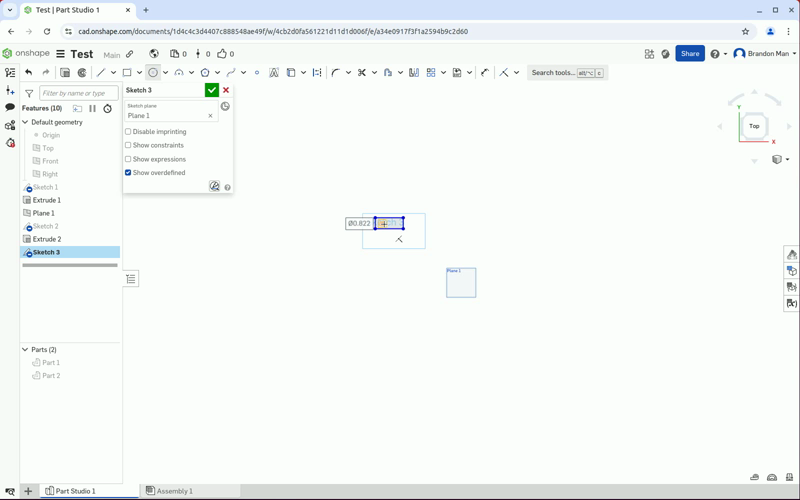
key(esc)
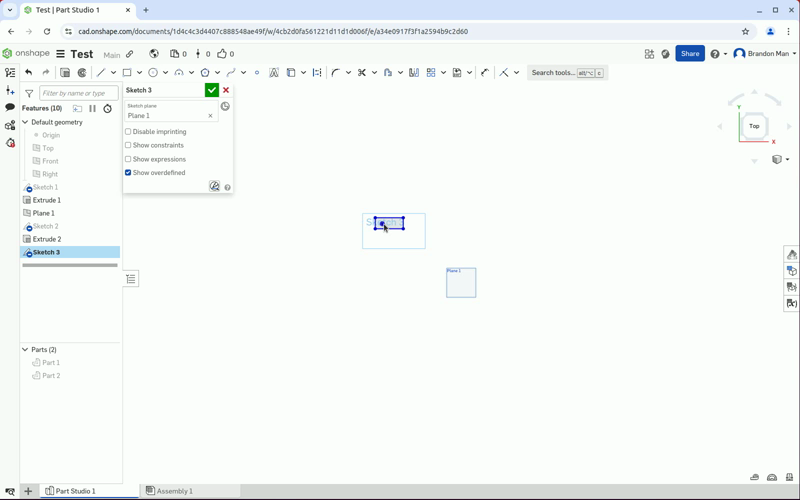
key(c)
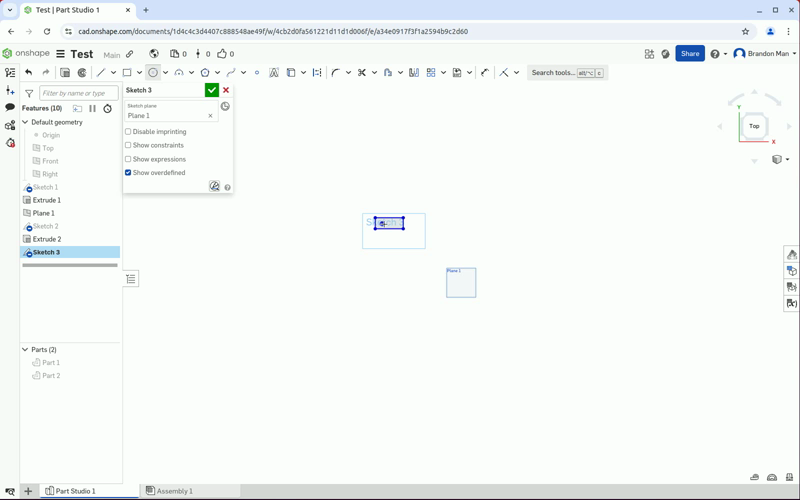
key_down(shift)
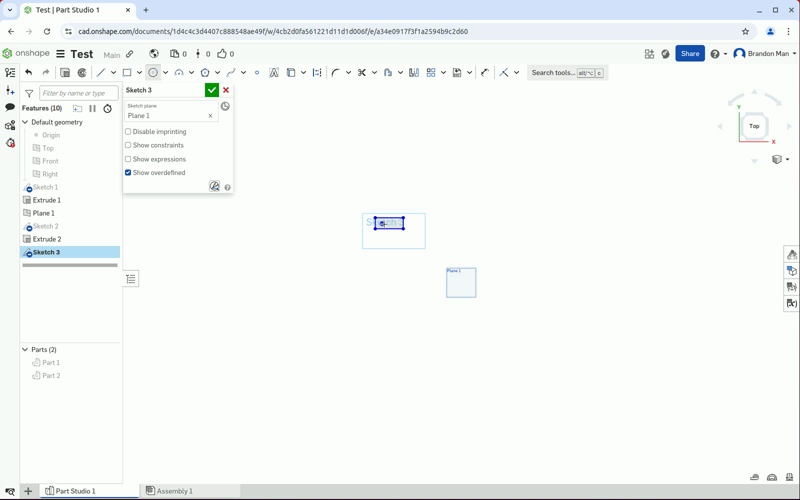
mouse_move(395, 223)
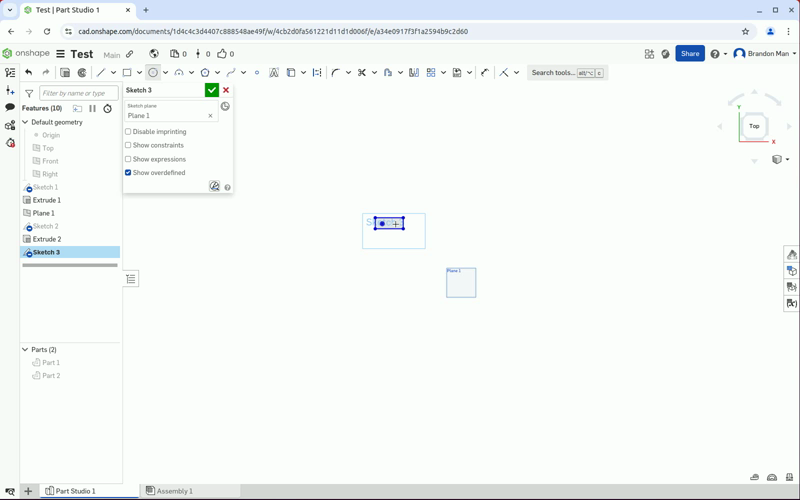
click(395, 223)
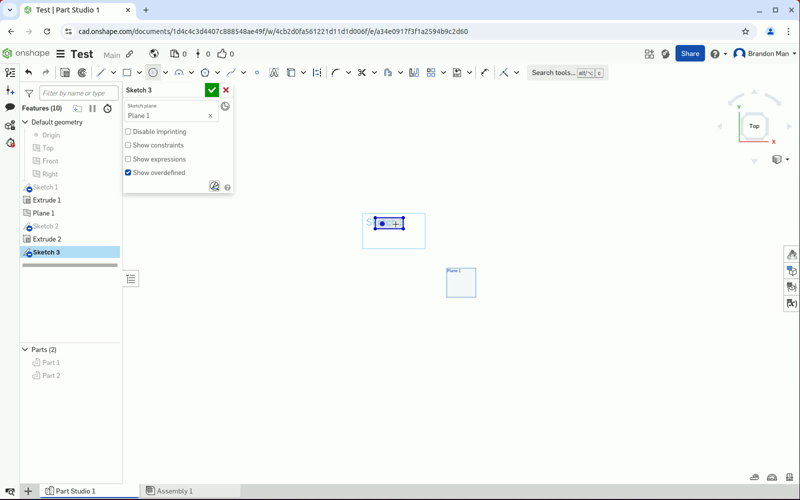
key_up(shift)
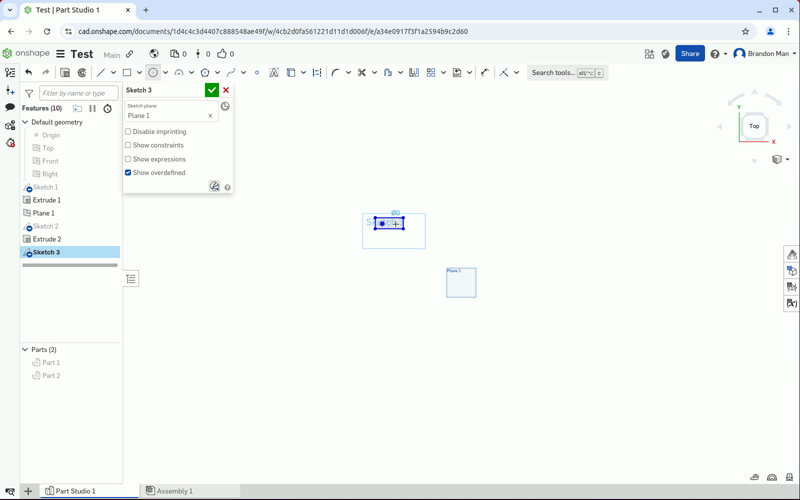
mouse_move(398, 223)
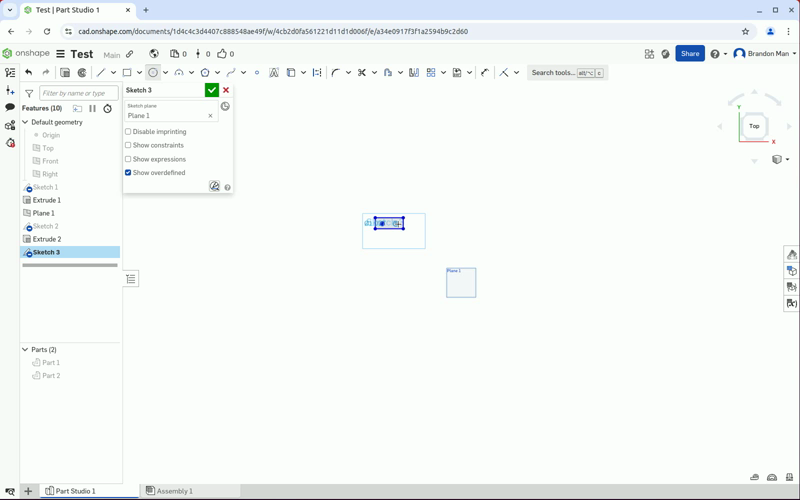
scroll(6)
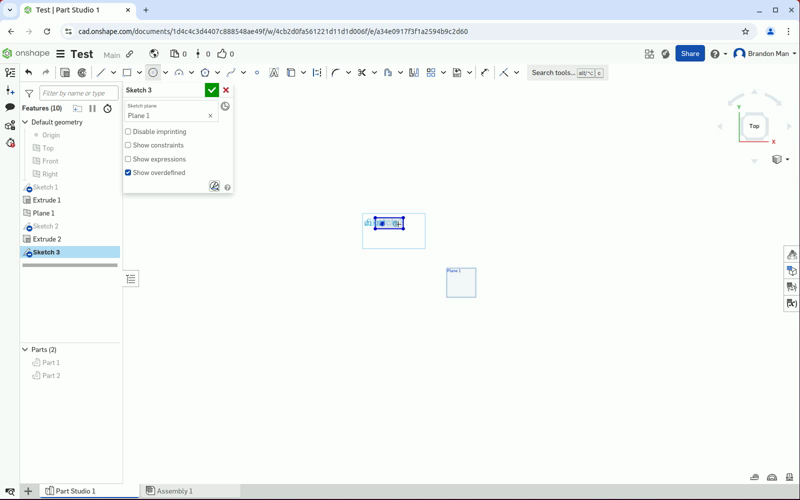
scroll(6)
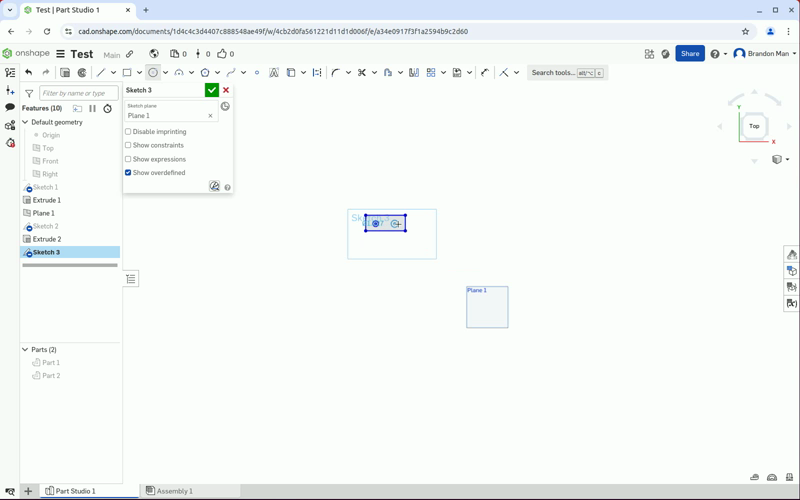
scroll(6)
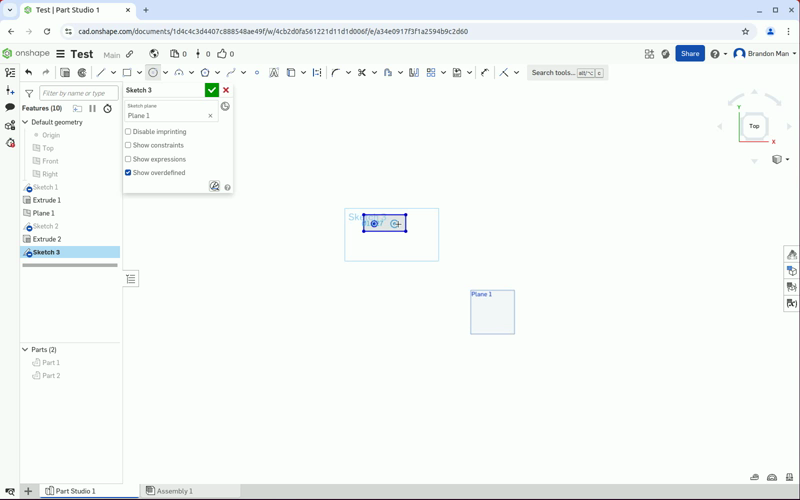
scroll(6)
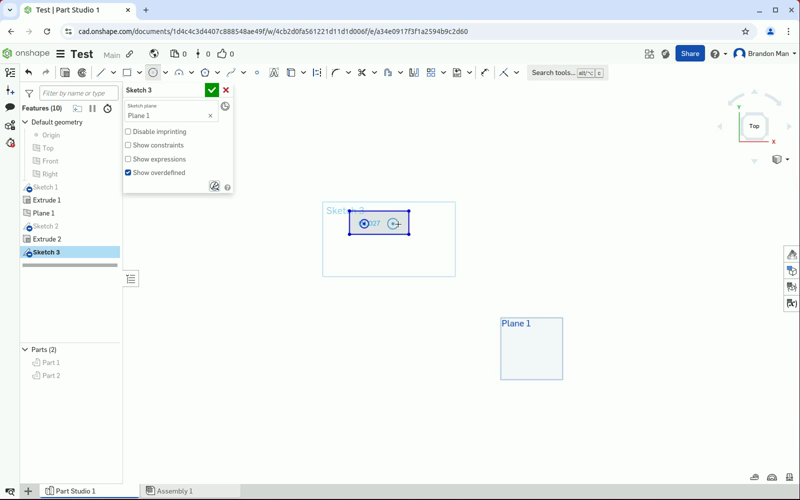
scroll(6)
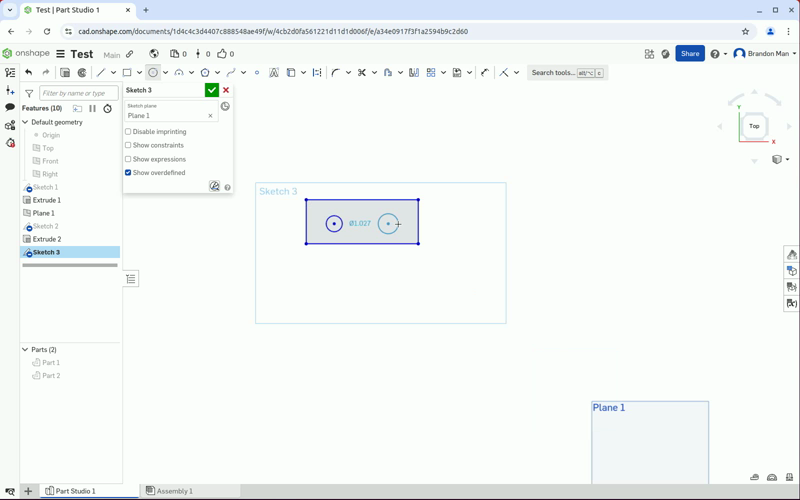
scroll(6)
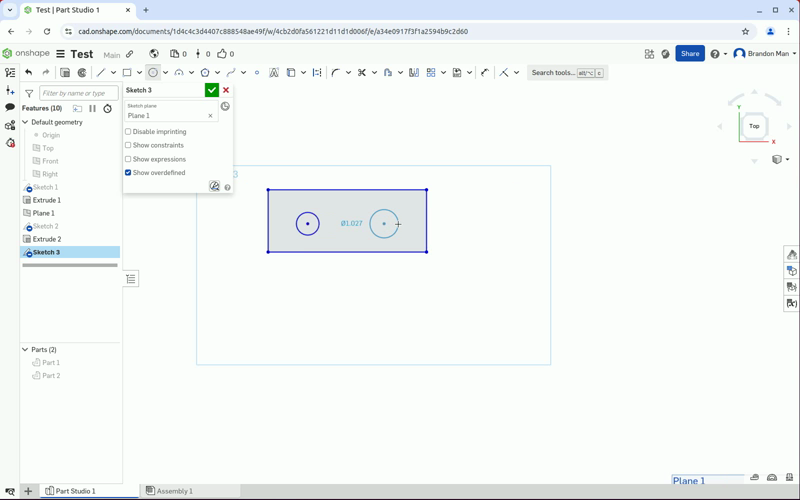
scroll(6)
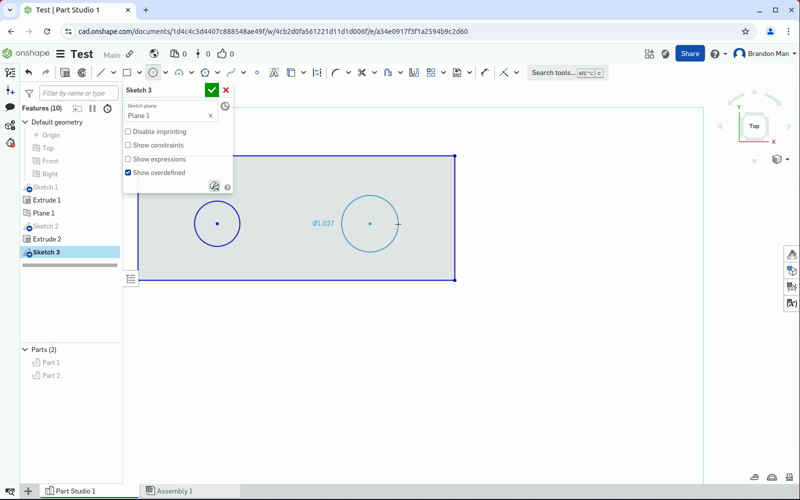
click(398, 223)
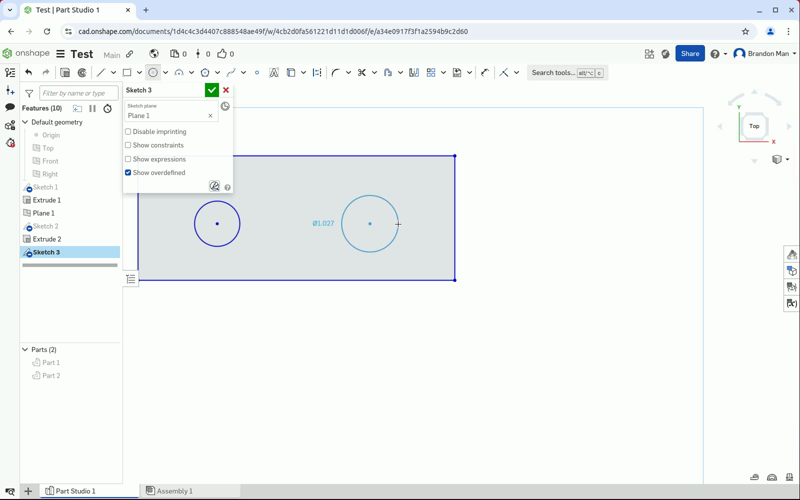
scroll(-6)
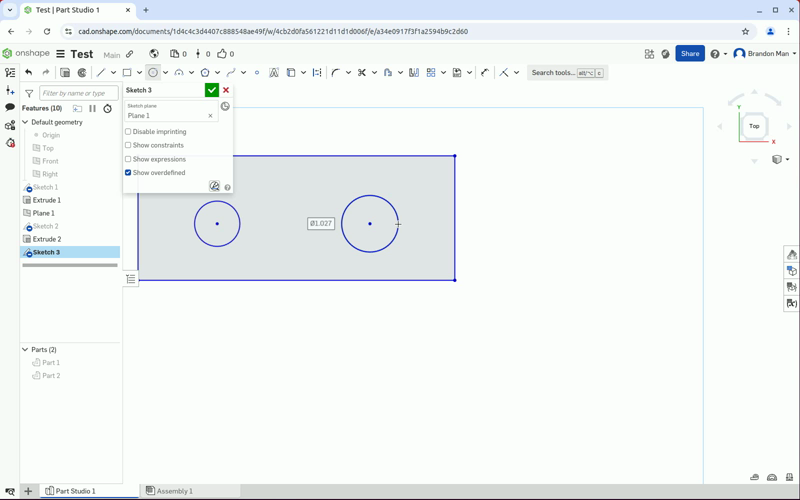
scroll(-6)
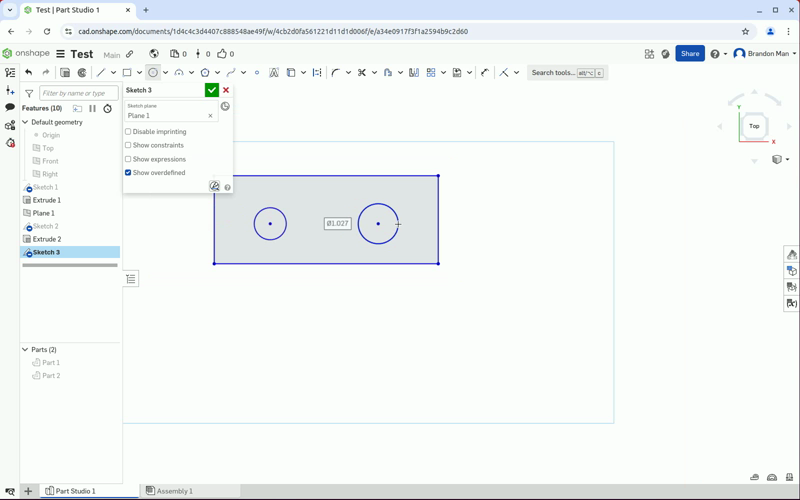
scroll(-6)
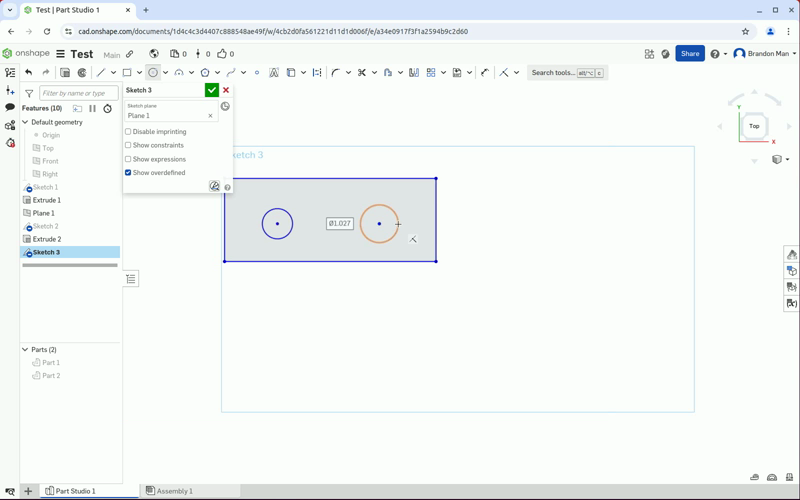
scroll(-6)
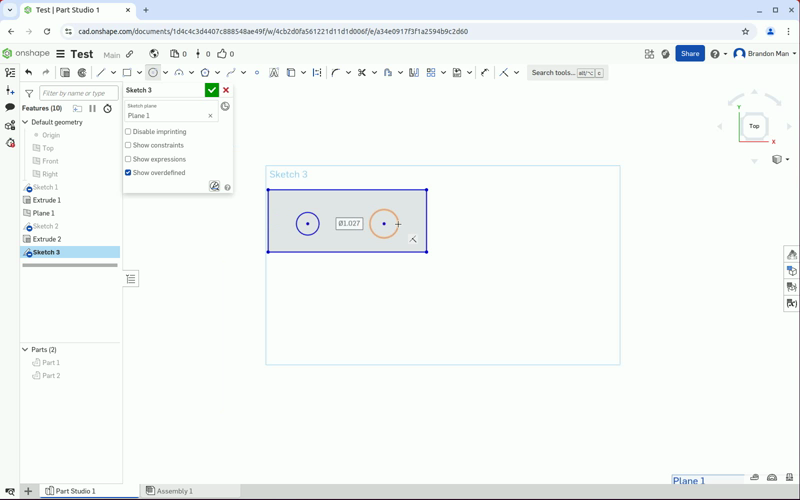
scroll(-6)
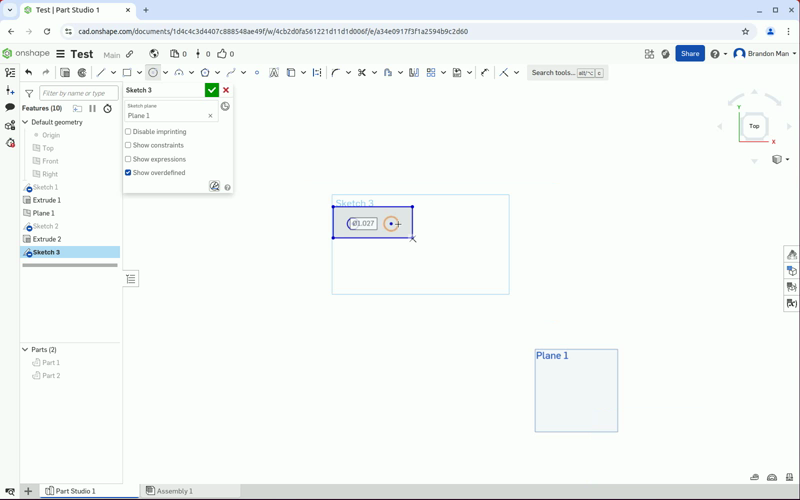
scroll(-6)
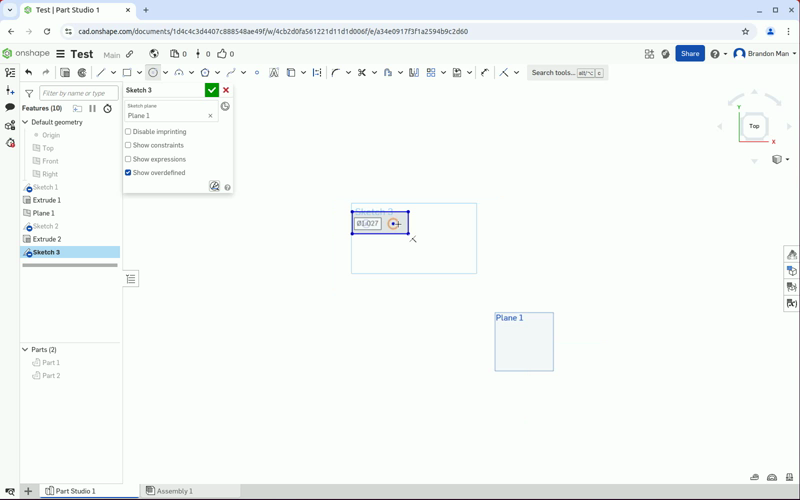
scroll(-6)
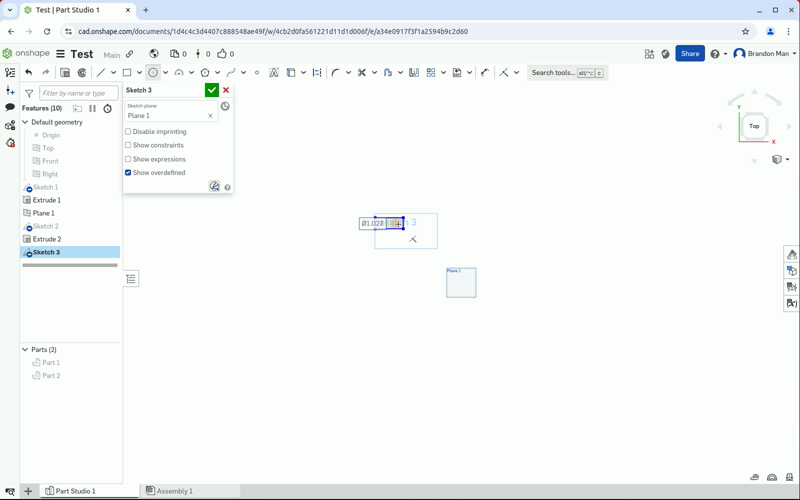
key(esc)
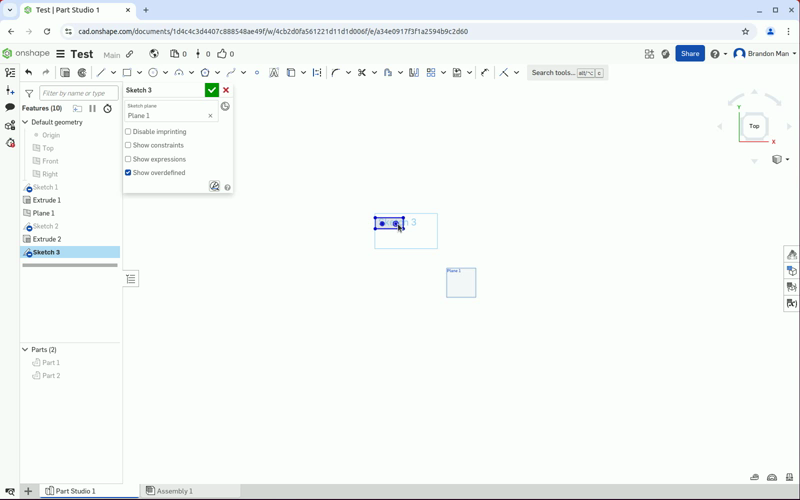
mouse_move(379, 224)
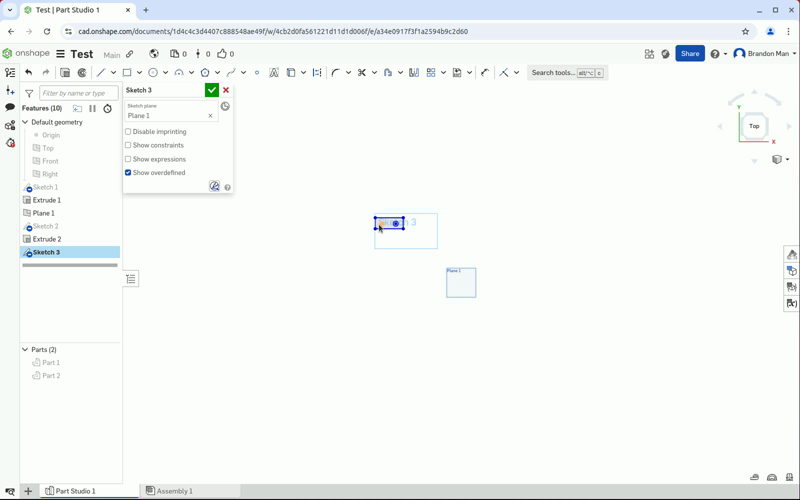
scroll(6)
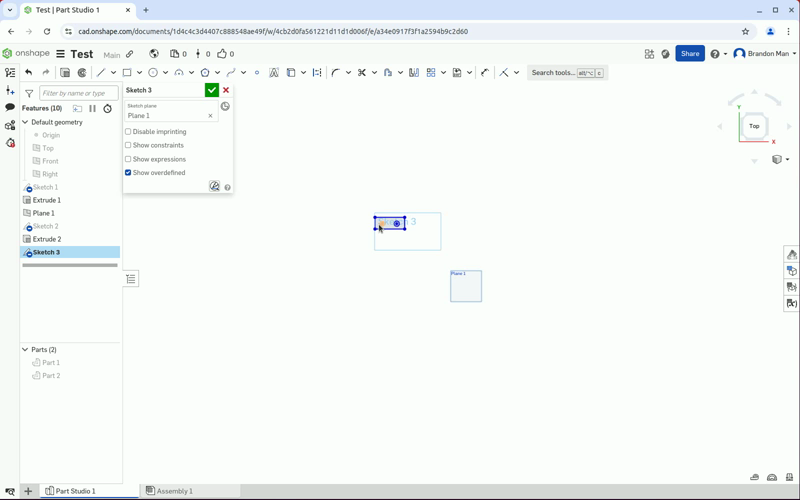
scroll(6)
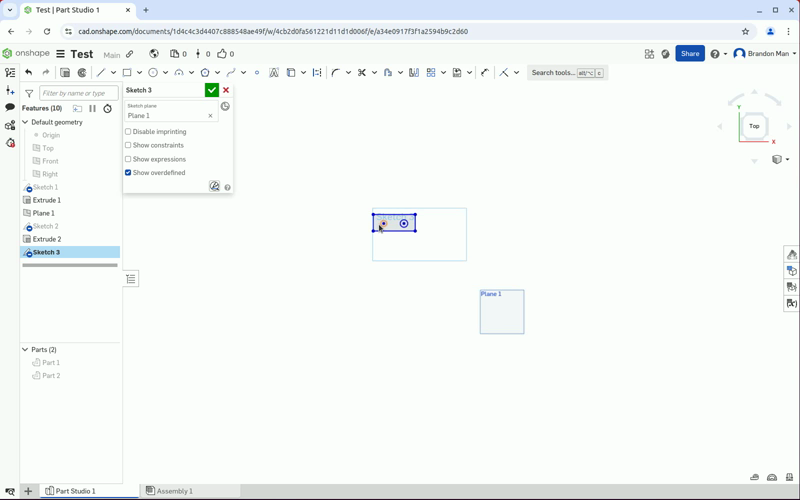
scroll(6)
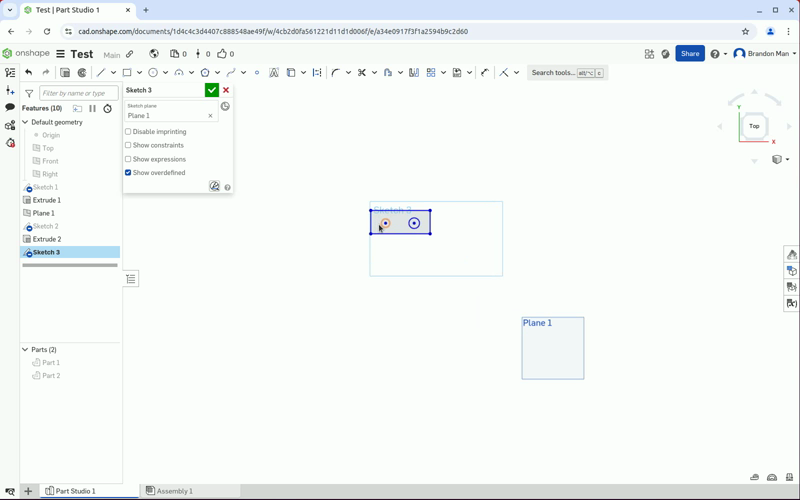
scroll(6)
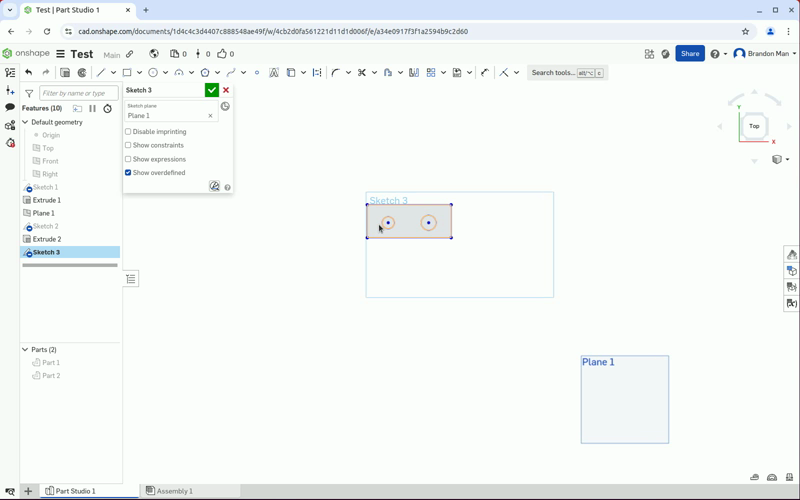
scroll(6)
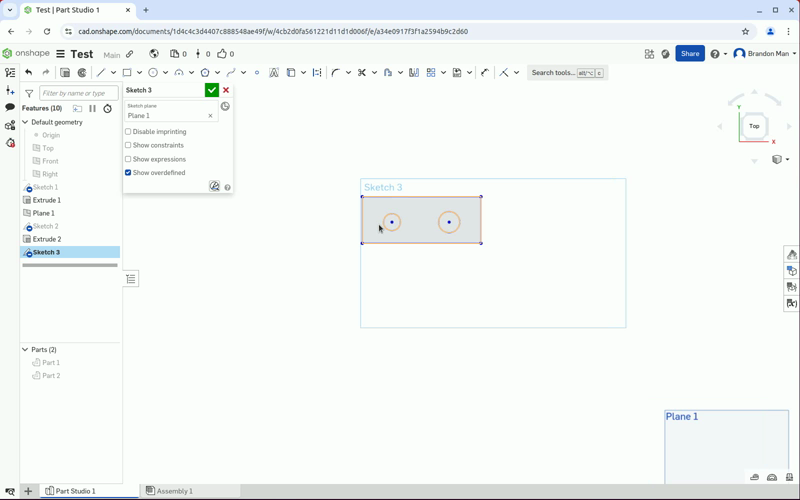
scroll(6)
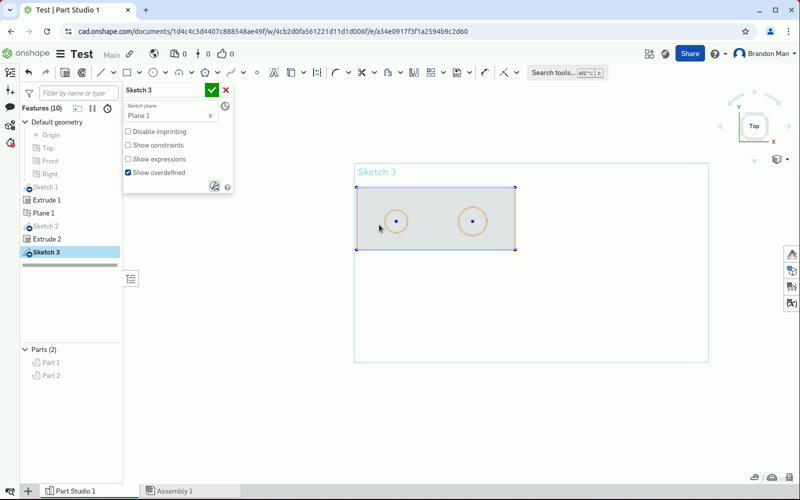
scroll(6)
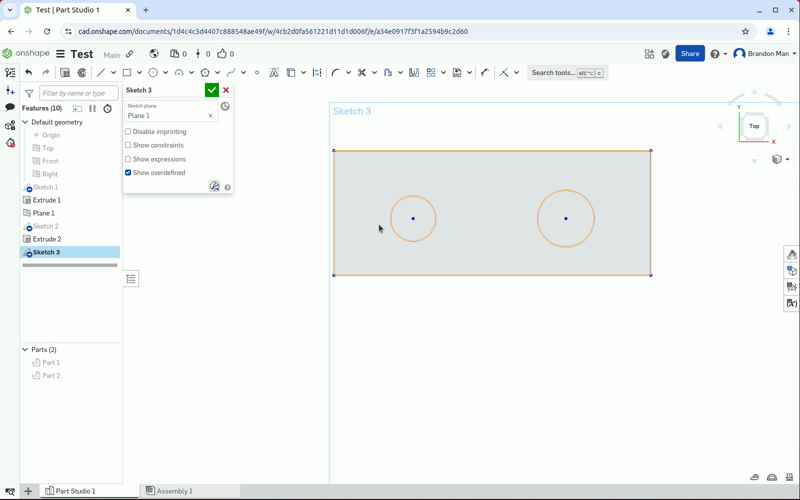
click(379, 224)
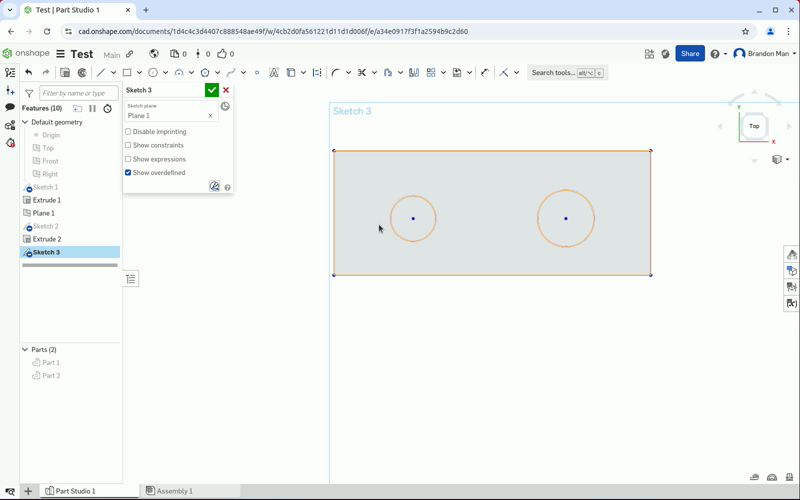
scroll(-6)
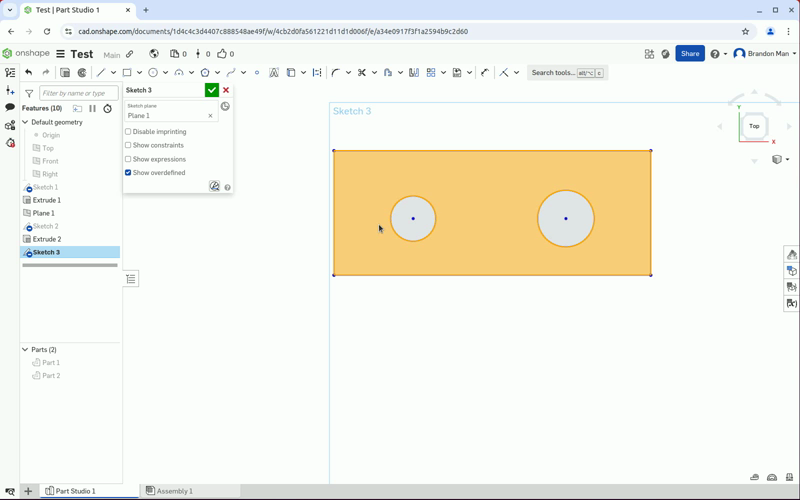
scroll(-6)
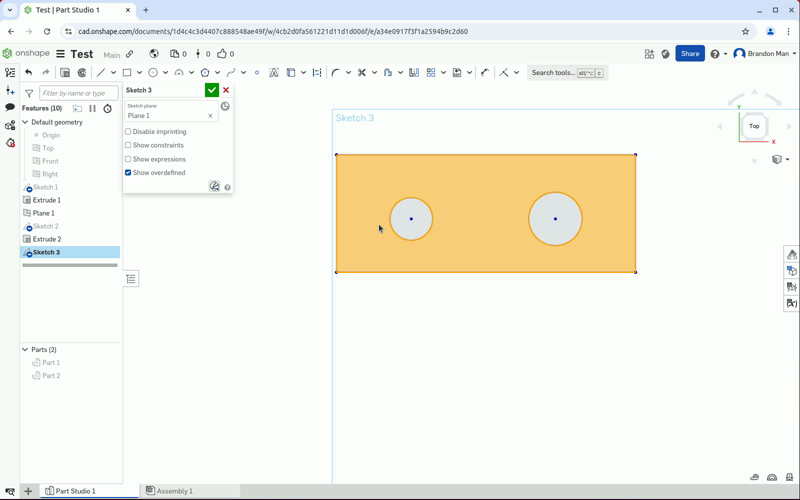
scroll(-6)
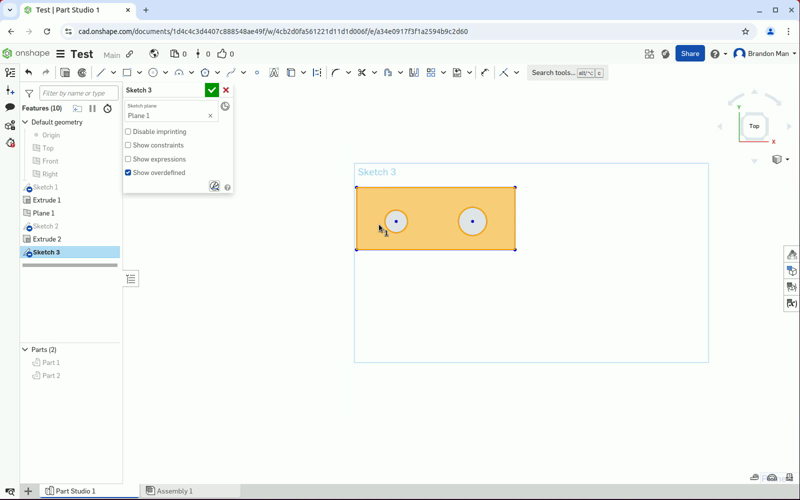
scroll(-6)
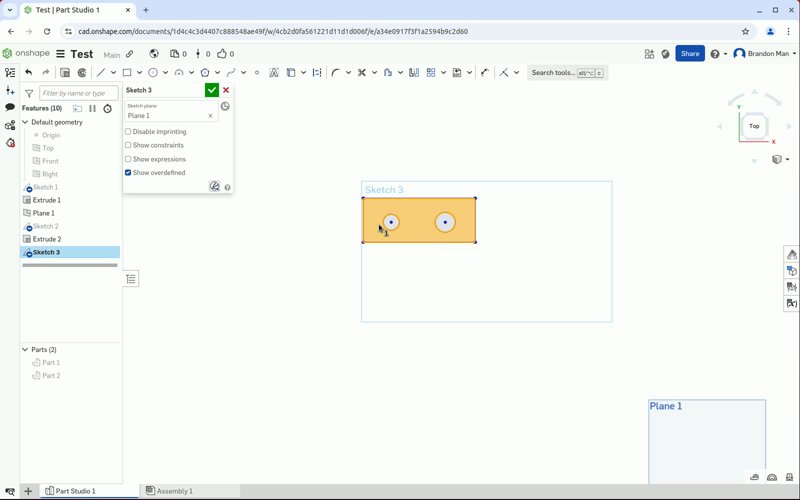
scroll(-6)
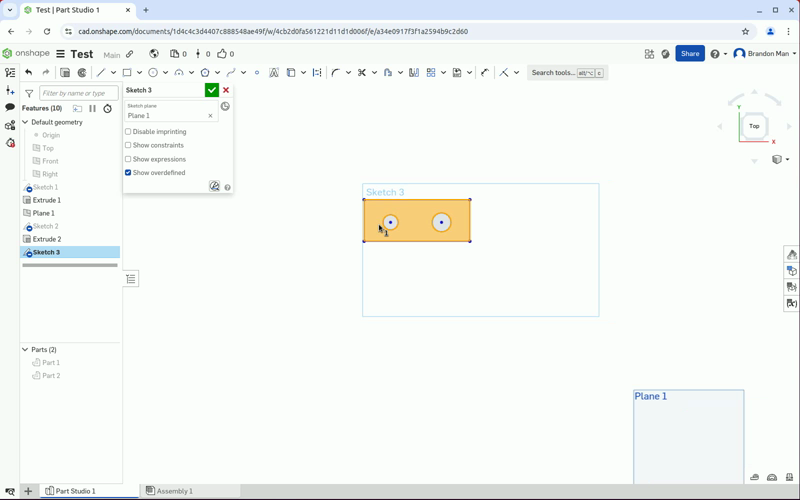
scroll(-6)
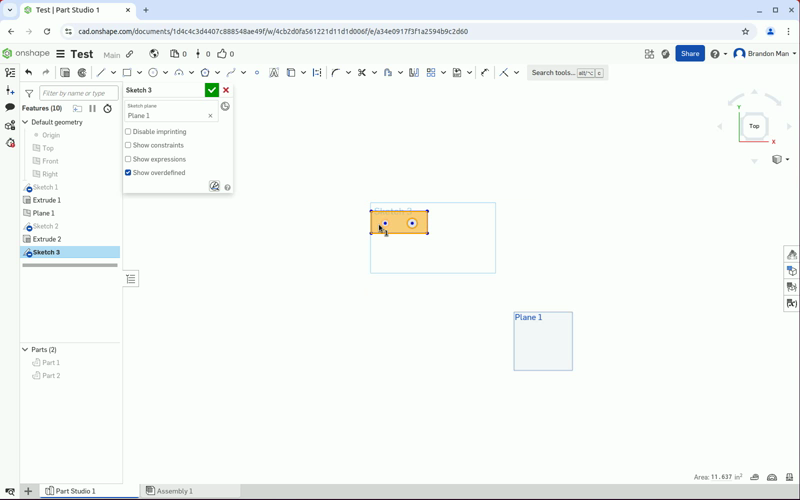
scroll(-6)
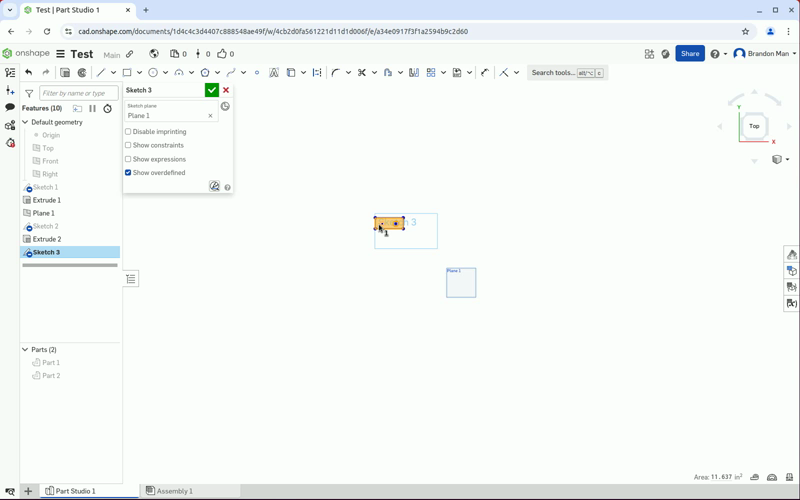
mouse_move(73, 352)
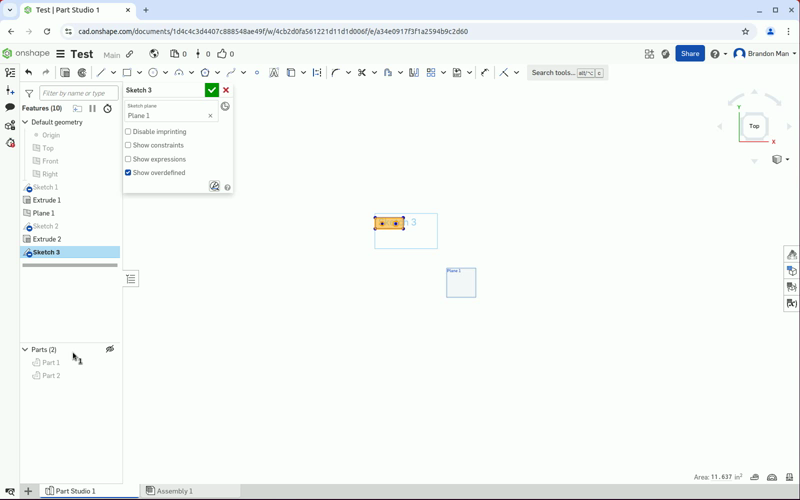
key(shift+y)
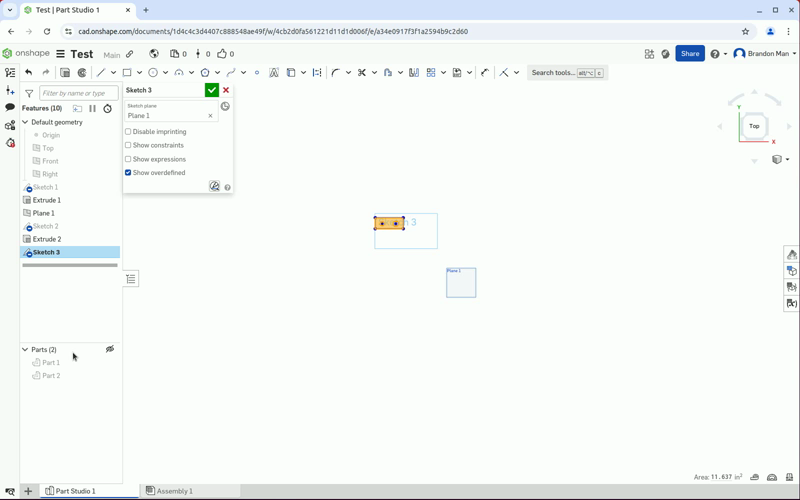
key(shift+e)
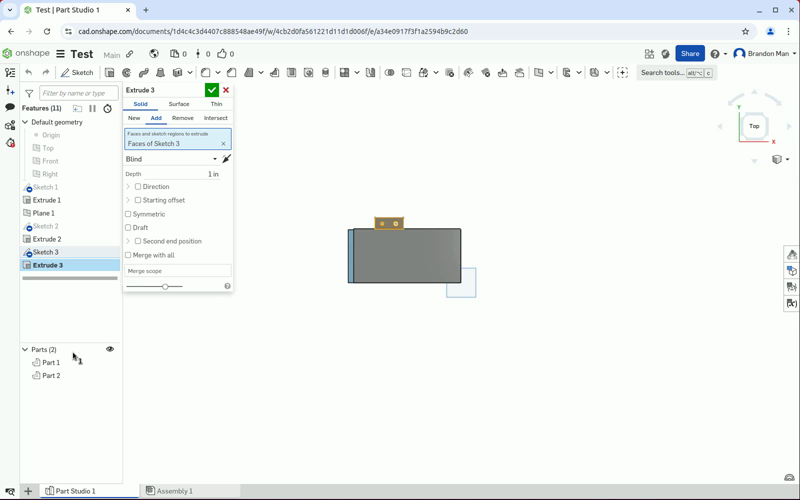
mouse_move(143, 106)
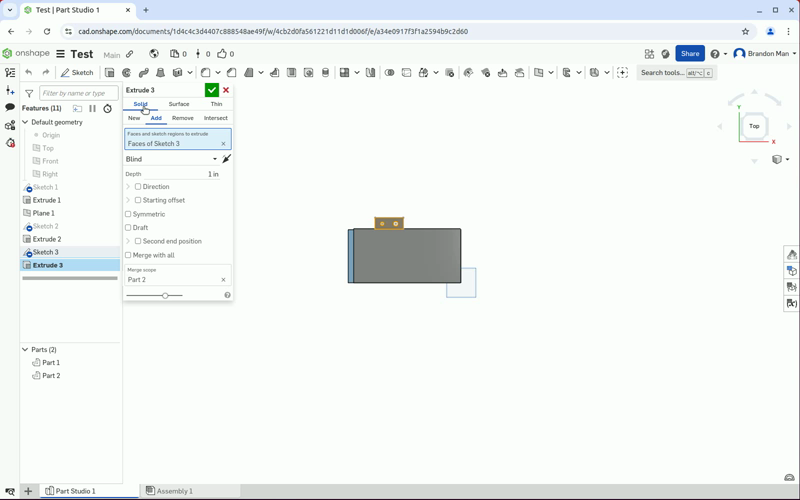
click(143, 106)
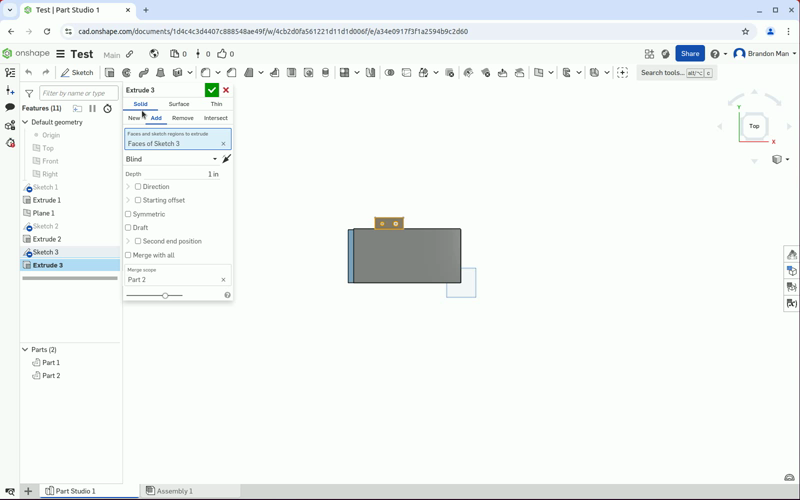
mouse_move(137, 120)
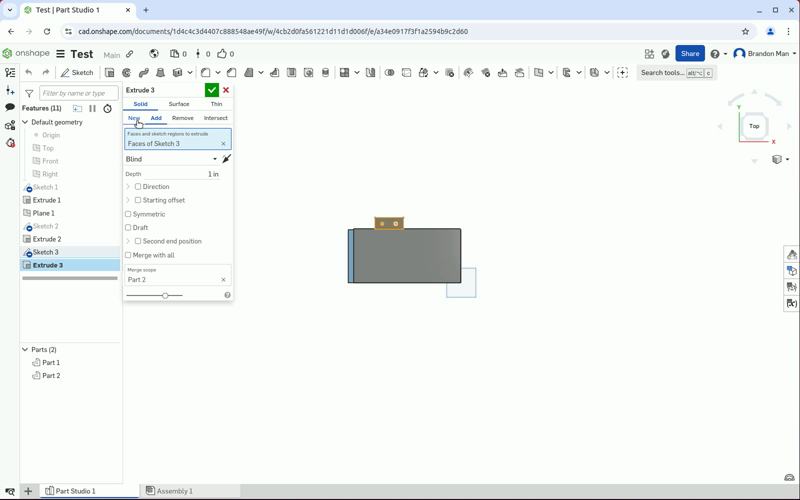
click(137, 120)
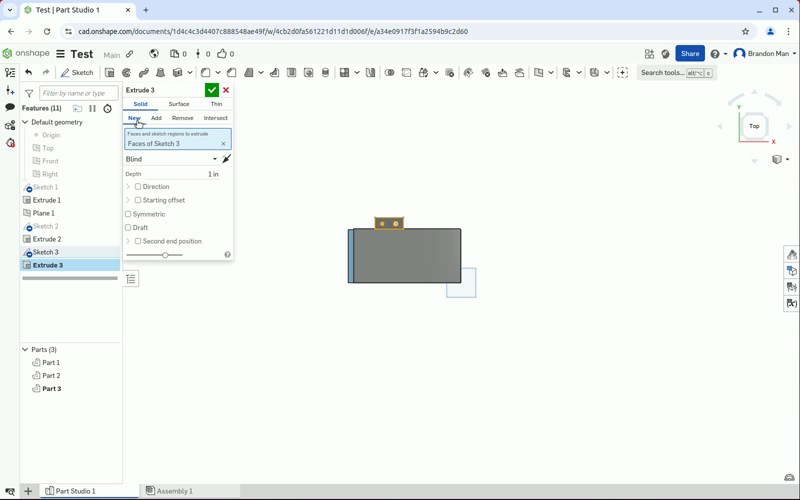
key(tab, 4)
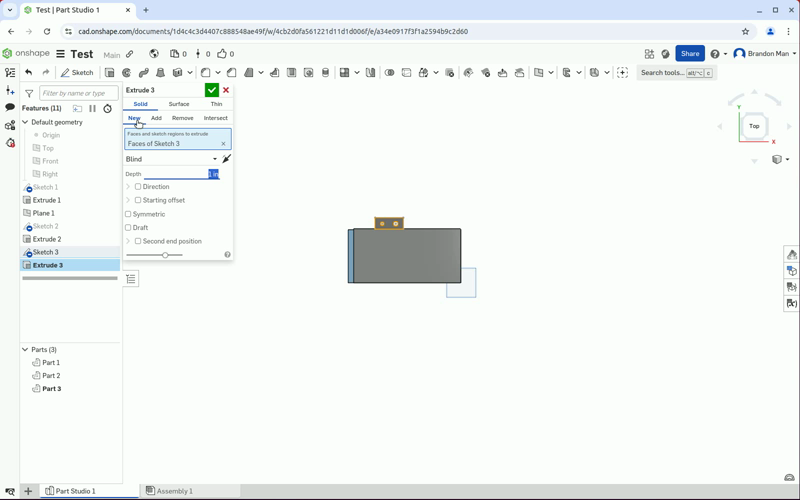
text(1.204)
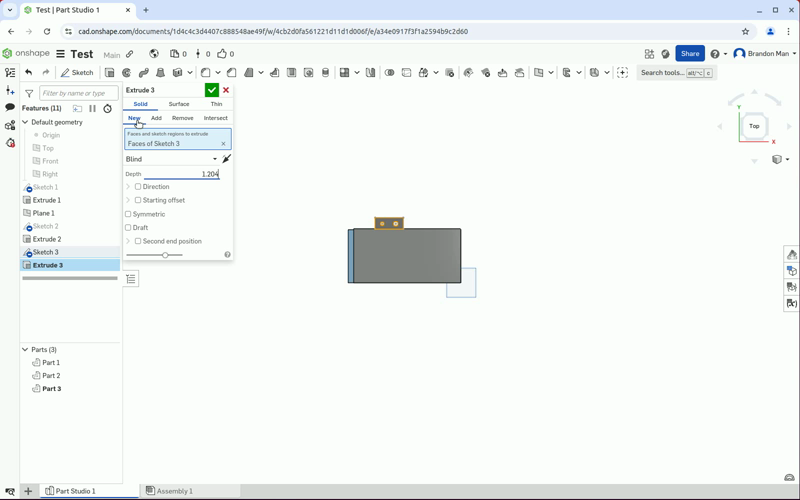
key(enter)
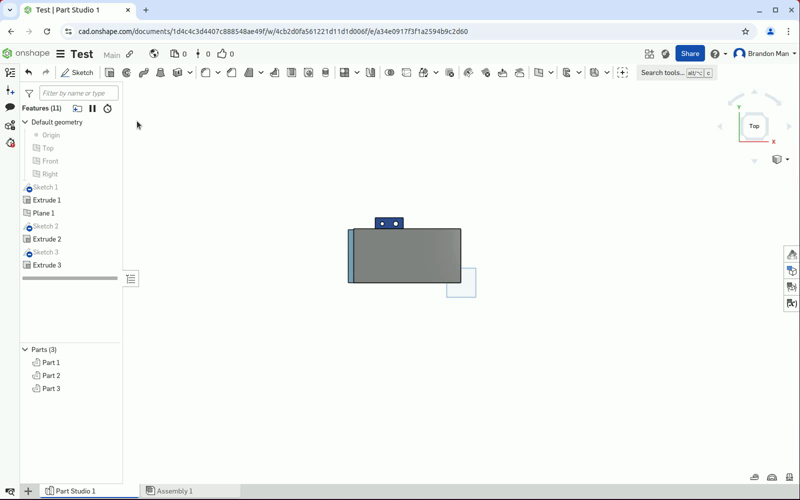
key(shift+h)
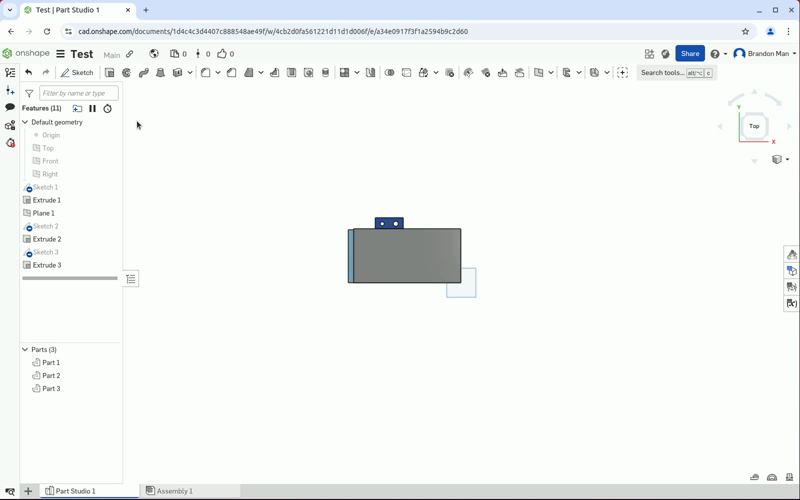
key(shift+h)
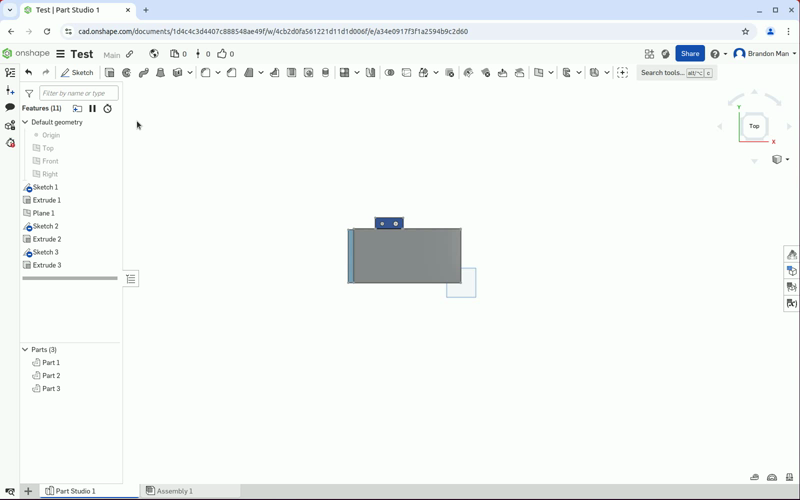
key(shift+7)
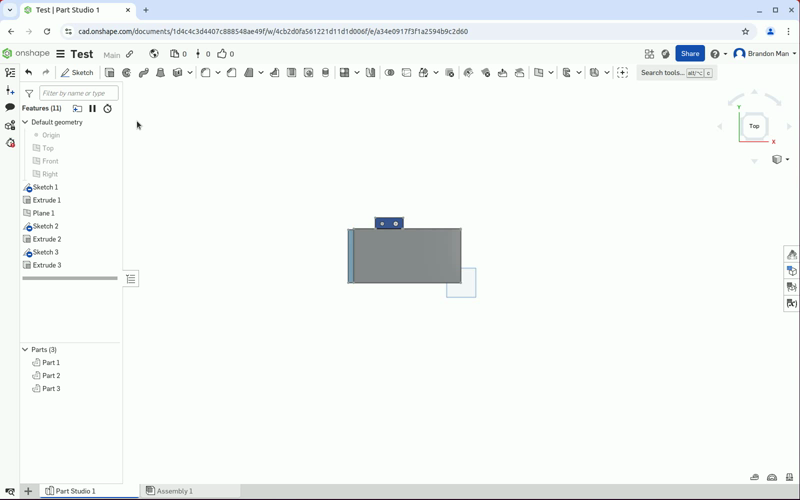
key(up, 3)
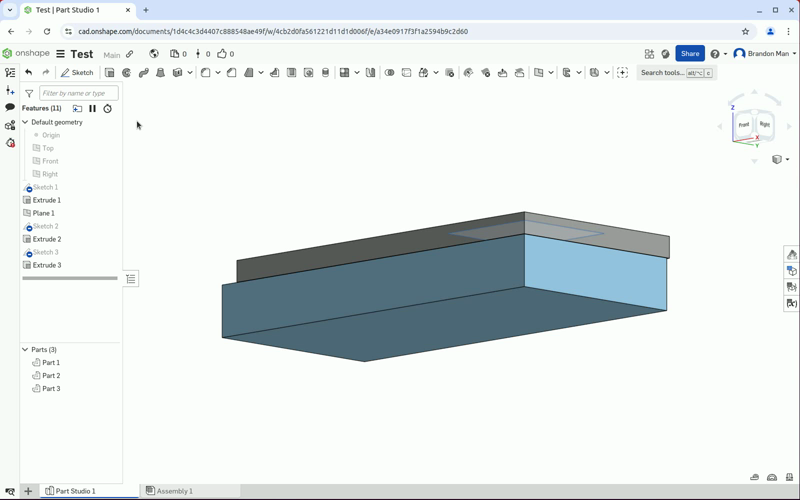
key(left, 3)
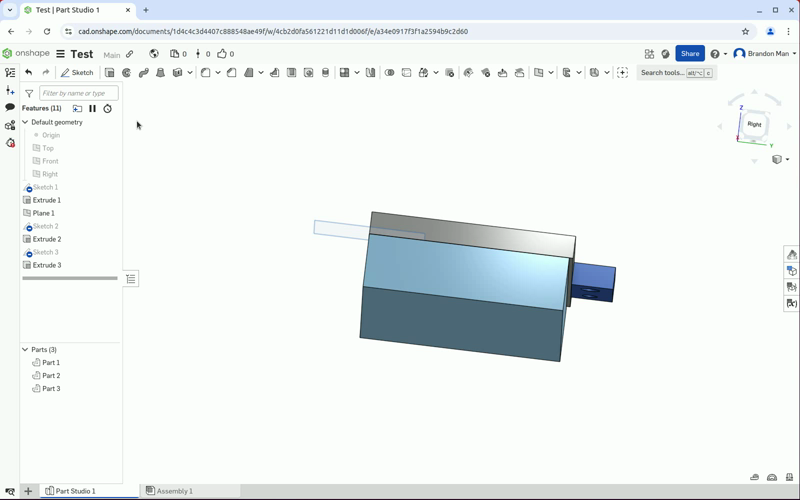
key(right, 3)
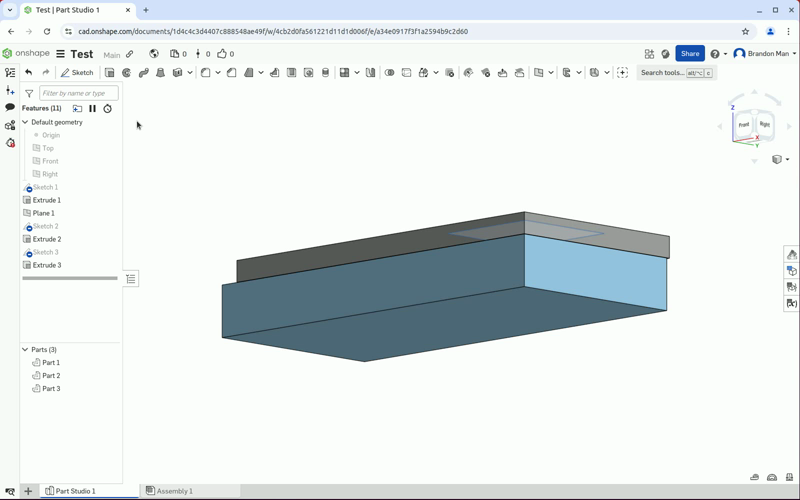
key(down, 3)
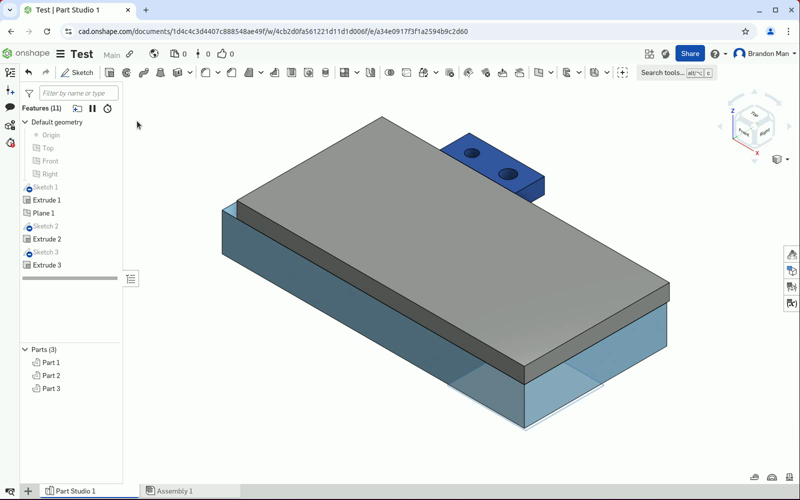
mouse_move(73, 189)
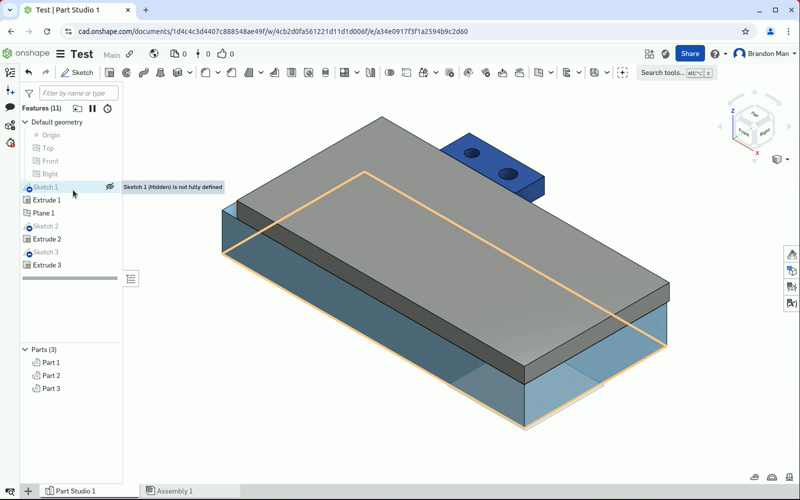
click(73, 189)